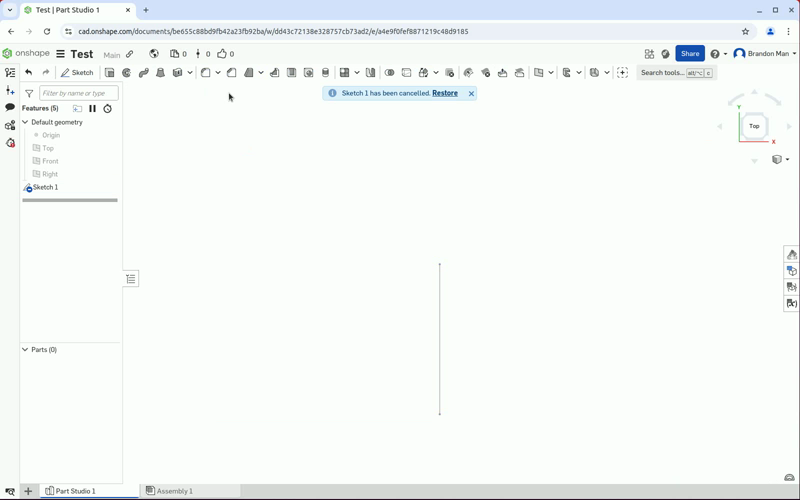
key(shift+h)
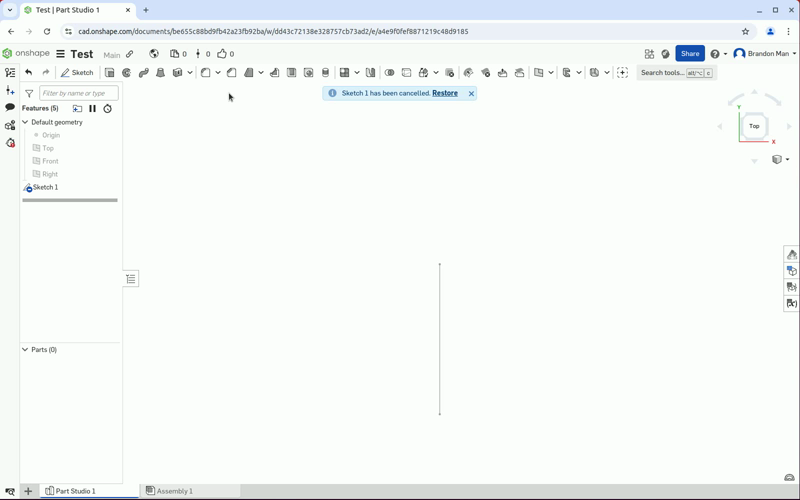
key(shift+s)
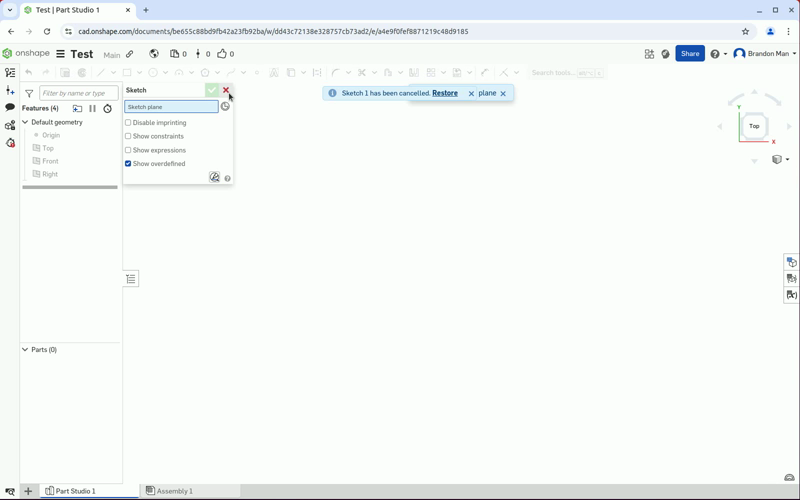
mouse_move(73, 150)
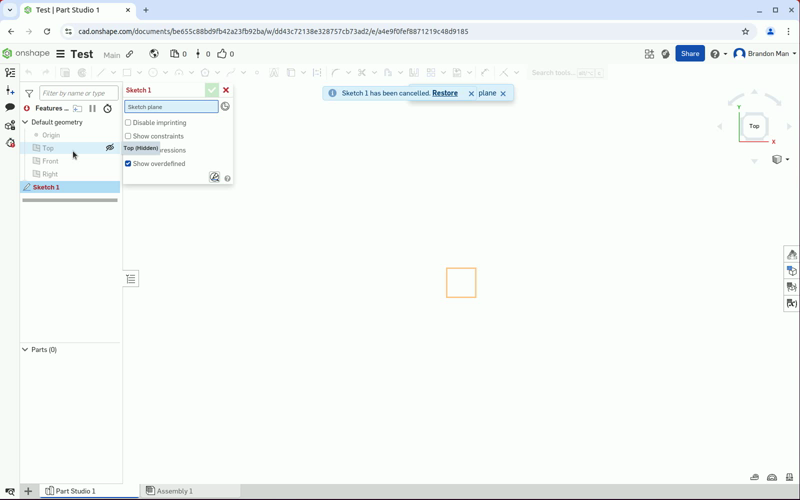
click(73, 150)
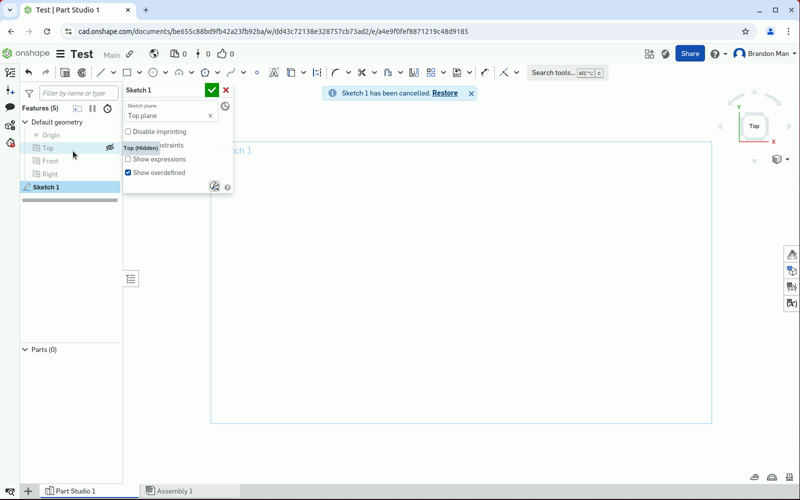
mouse_move(73, 352)
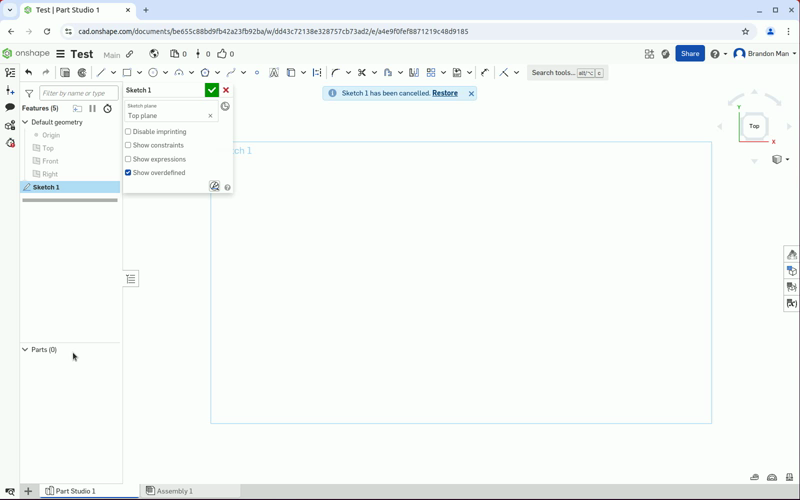
key(y)
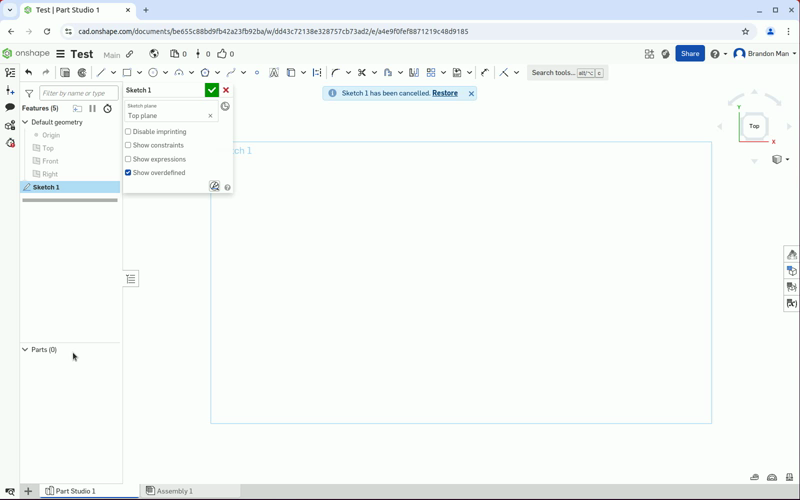
key(l)
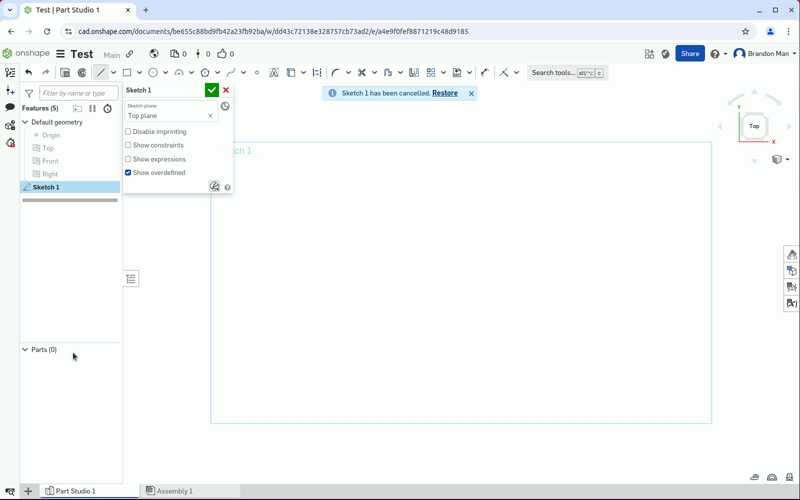
key_down(shift)
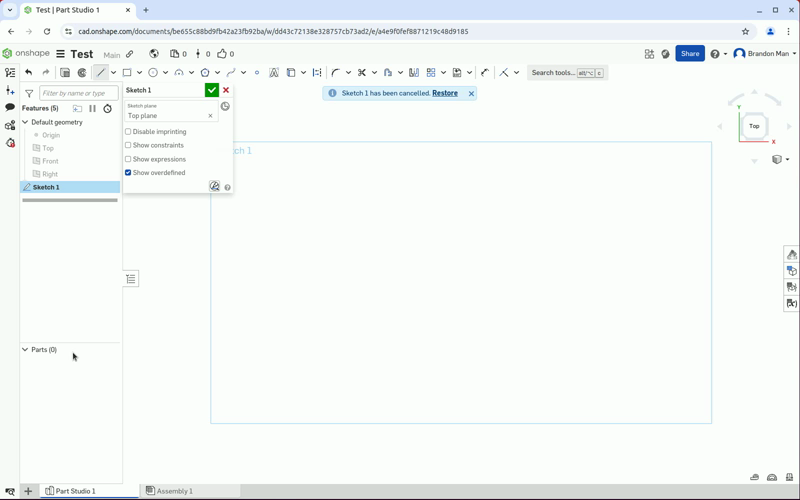
mouse_move(348, 237)
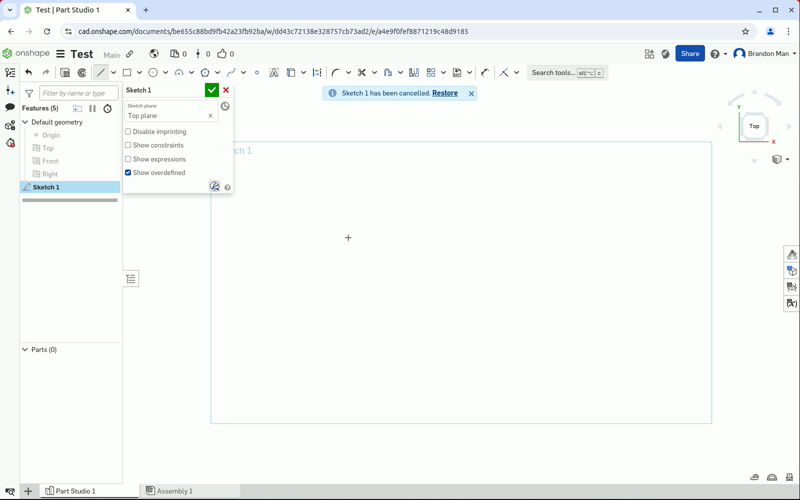
click(348, 237)
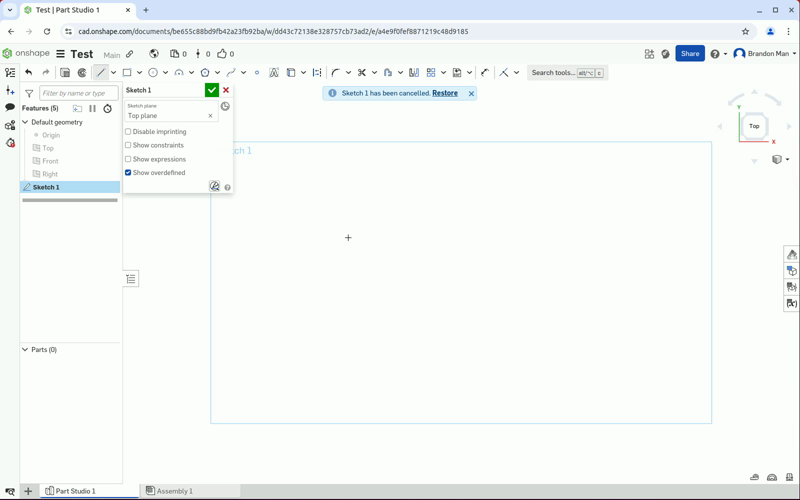
key_up(shift)
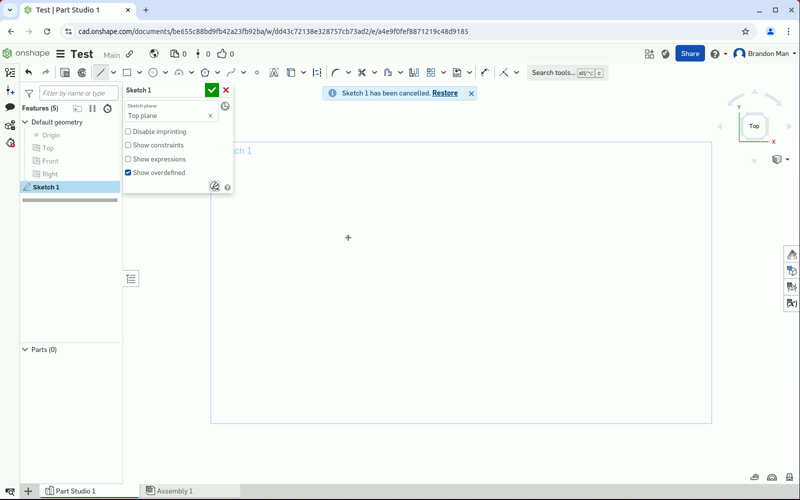
key_down(shift)
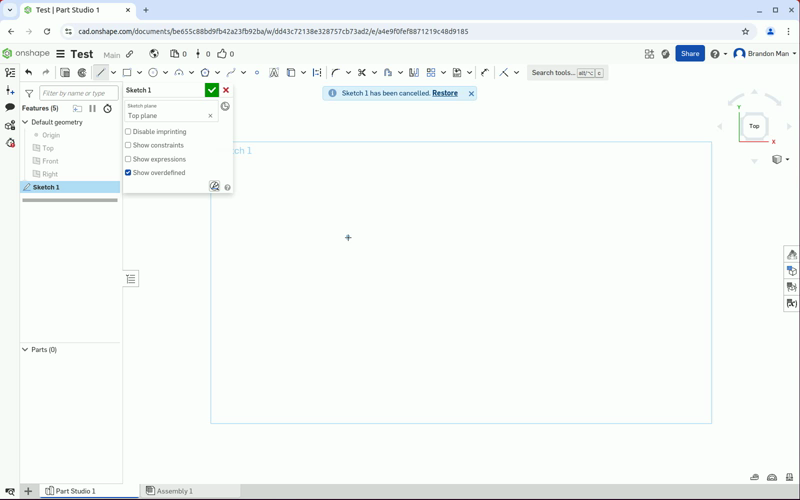
mouse_move(378, 237)
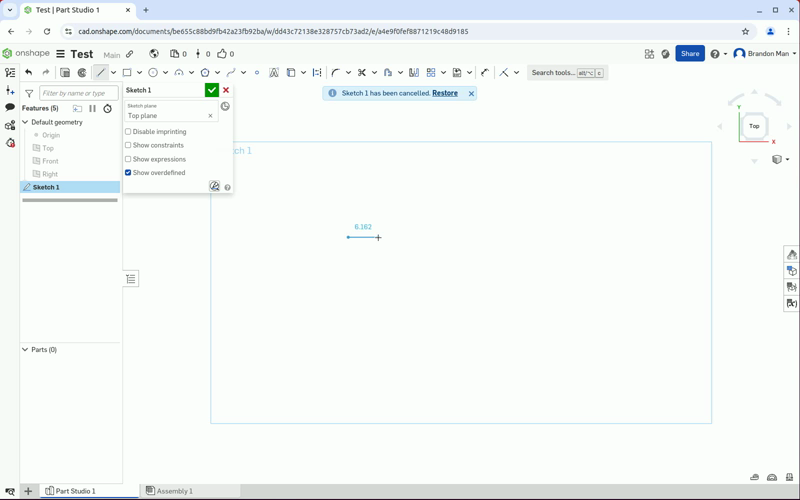
mouse_move(386, 237)
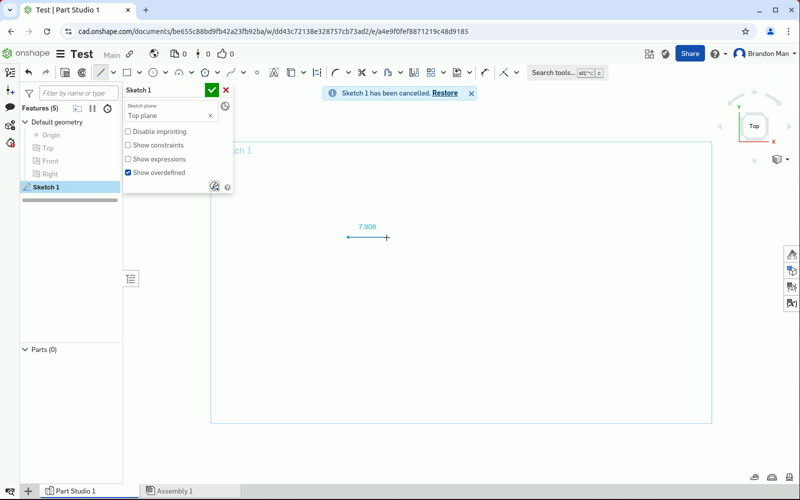
click(386, 237)
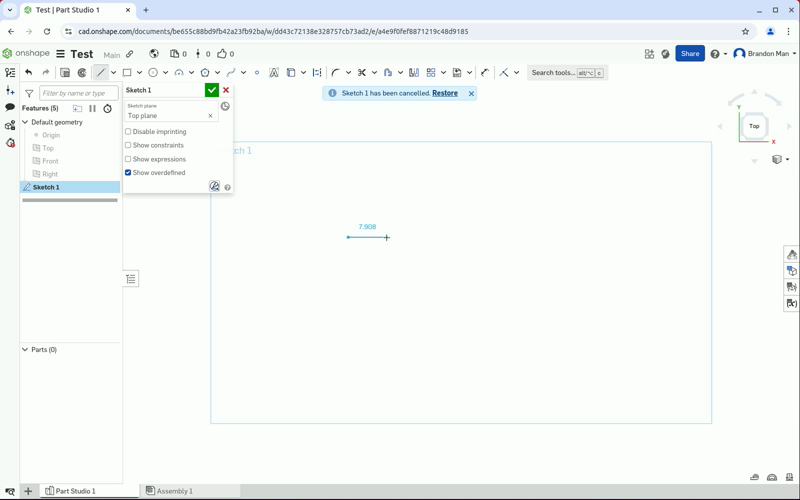
key_up(shift)
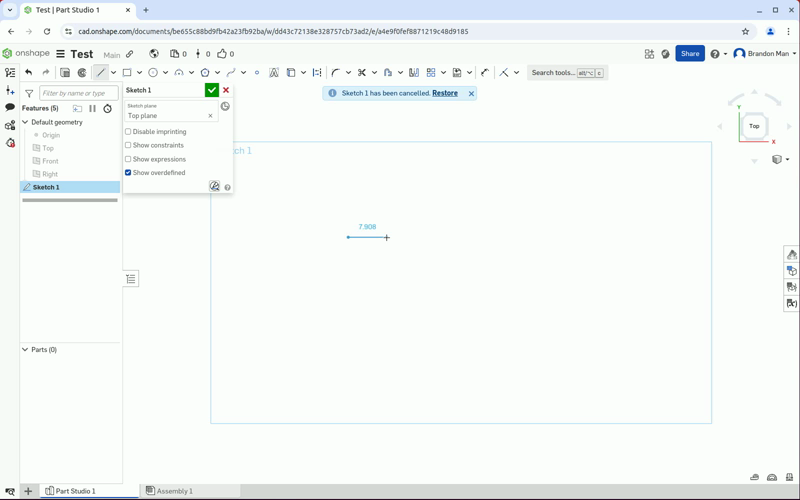
key_down(shift)
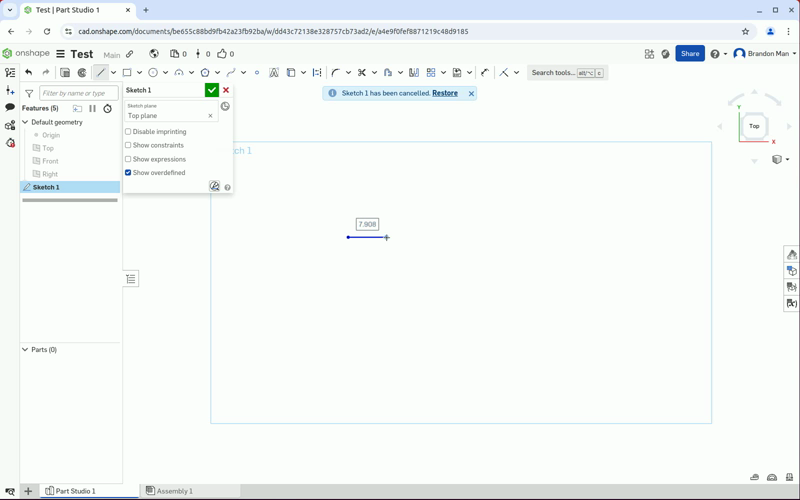
mouse_move(416, 237)
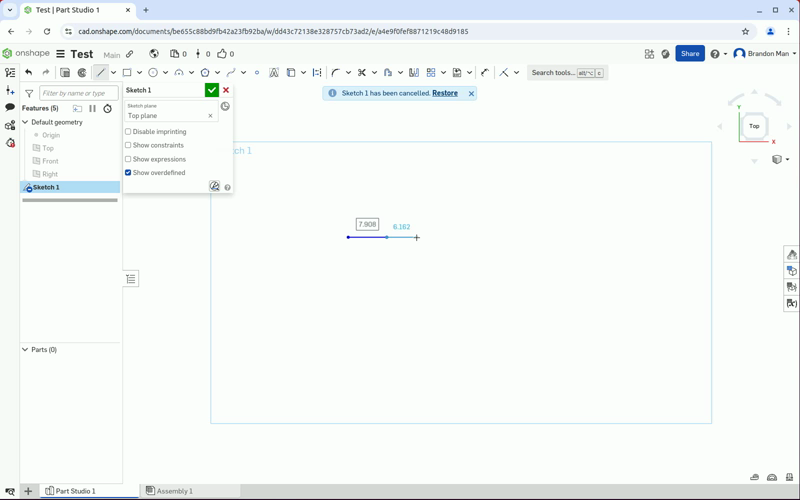
mouse_move(386, 210)
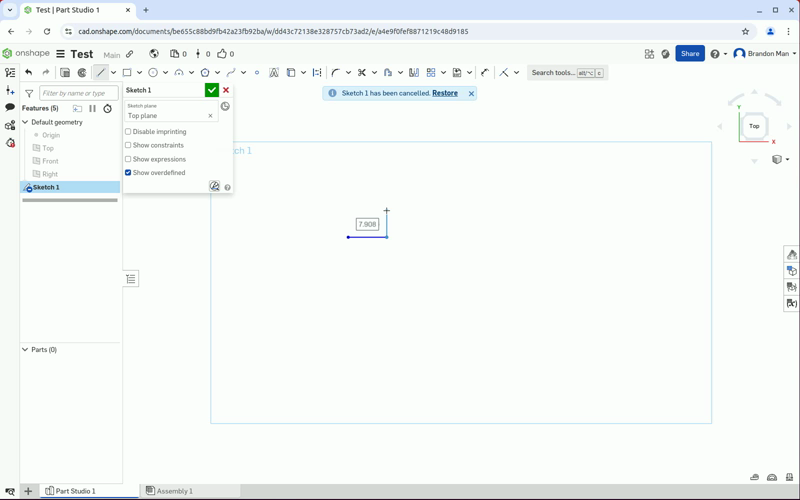
click(386, 210)
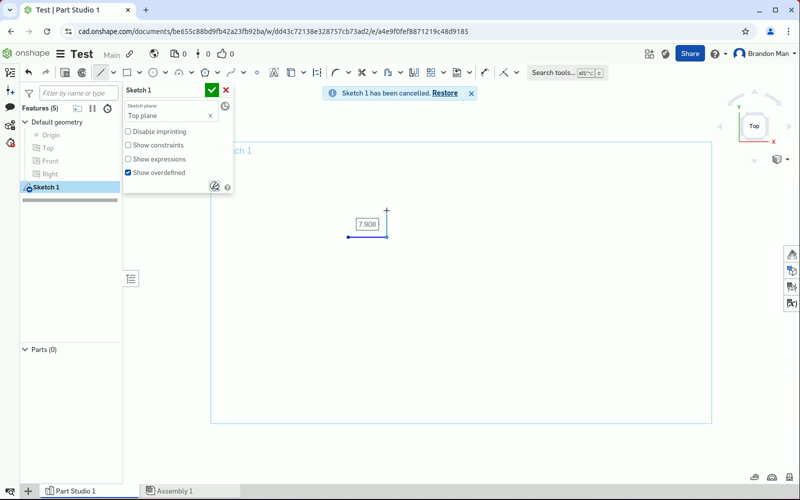
key_up(shift)
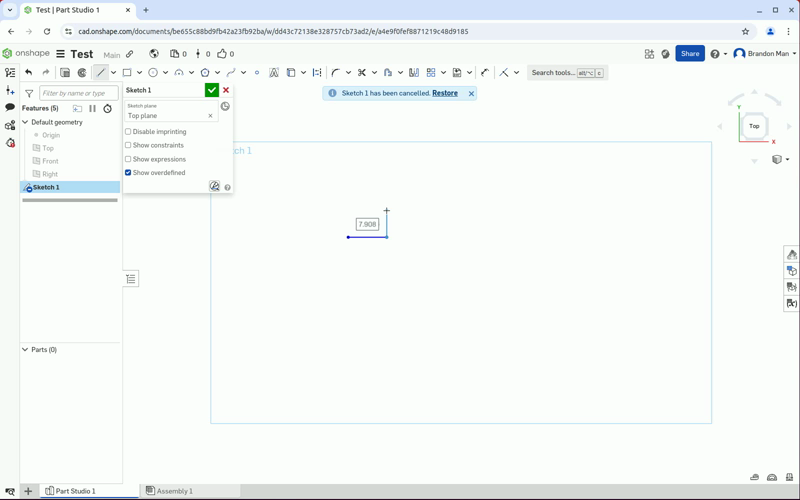
key_down(shift)
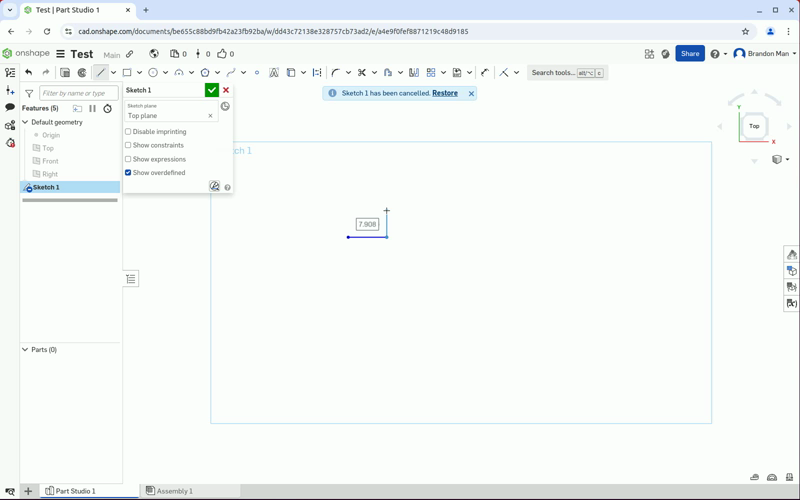
mouse_move(416, 210)
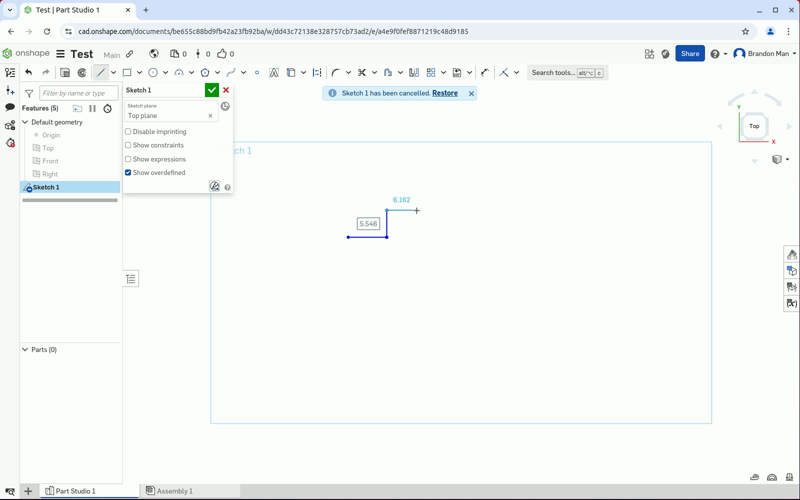
mouse_move(348, 210)
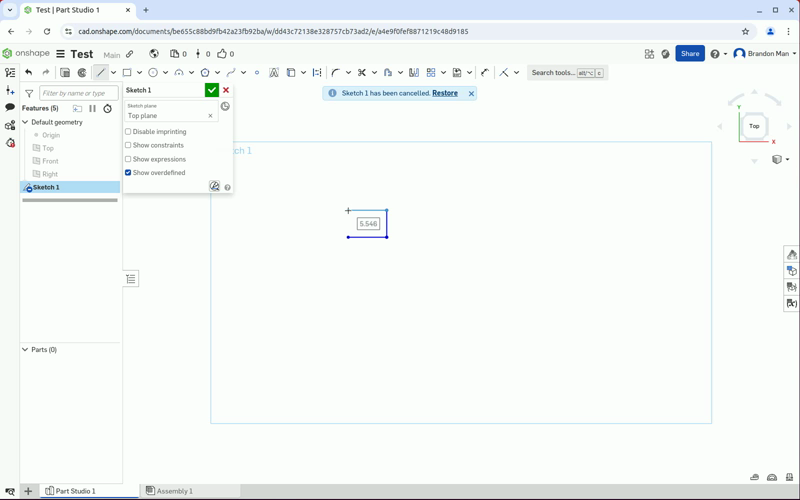
click(348, 210)
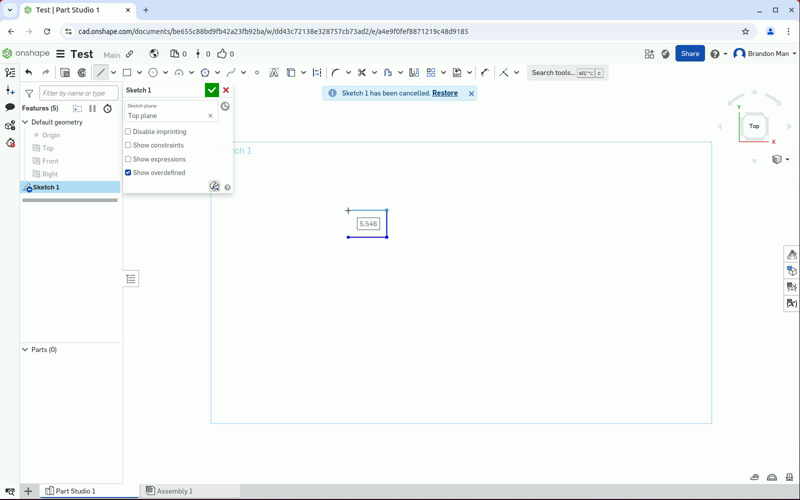
key_up(shift)
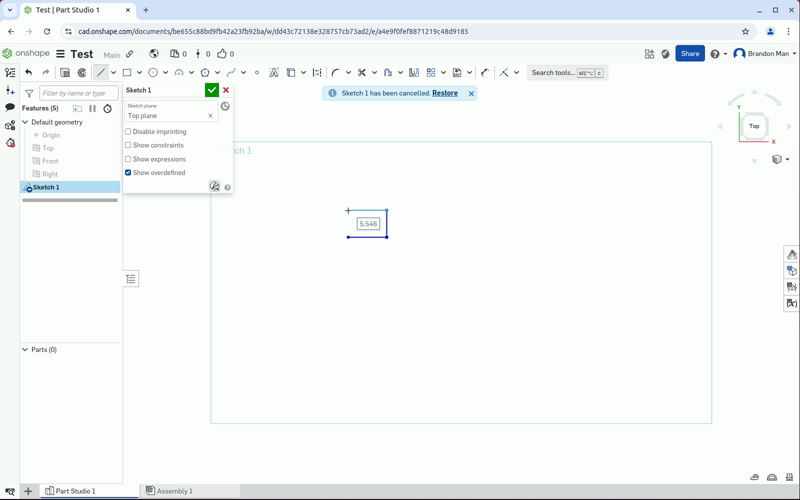
mouse_move(378, 210)
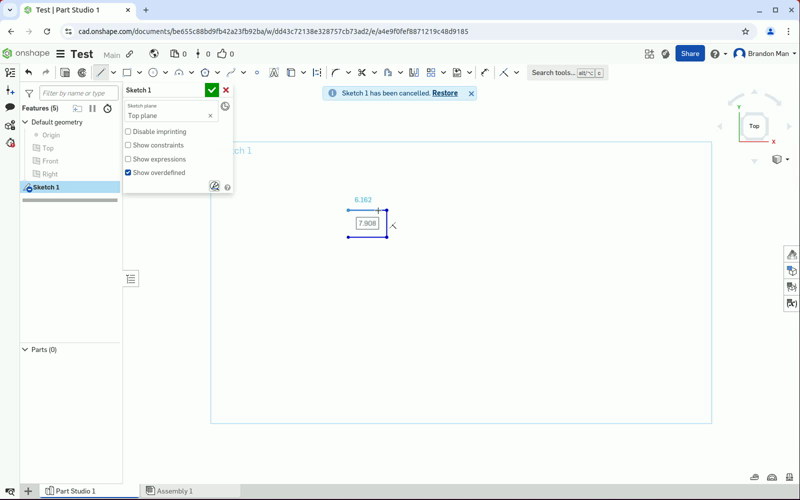
key_down(shift)
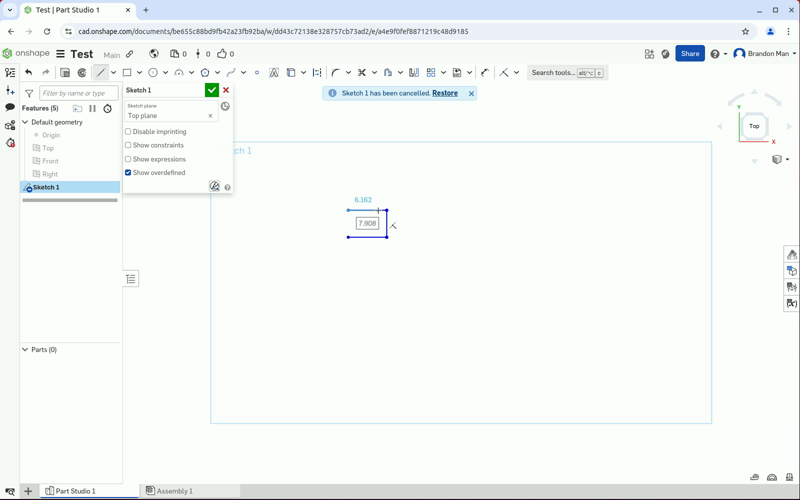
mouse_move(348, 237)
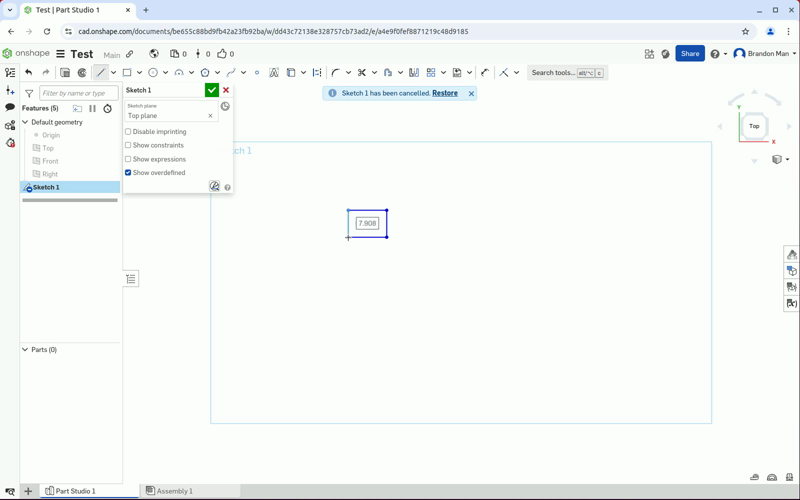
key_up(shift)
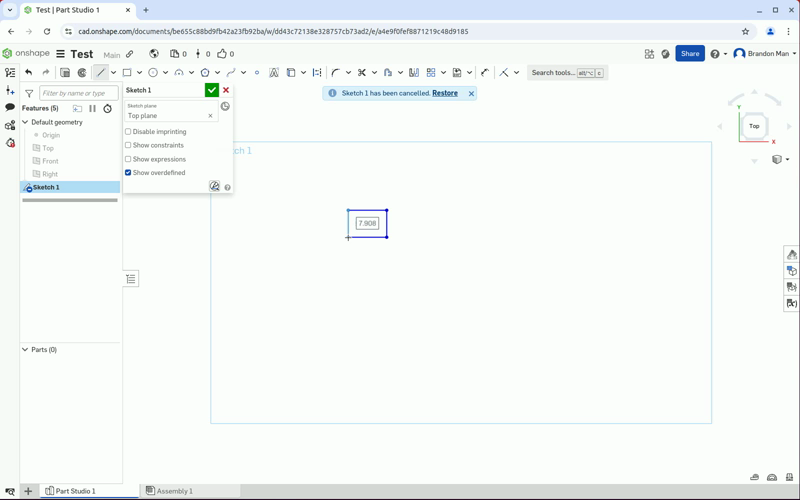
click(348, 237)
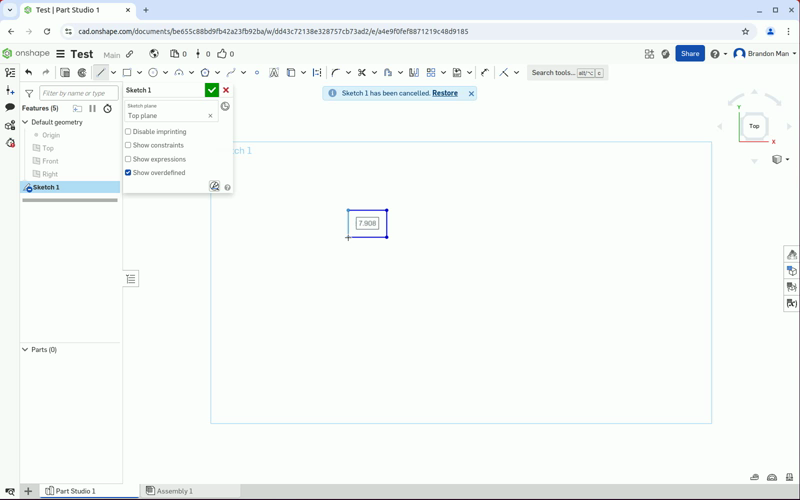
key(esc)
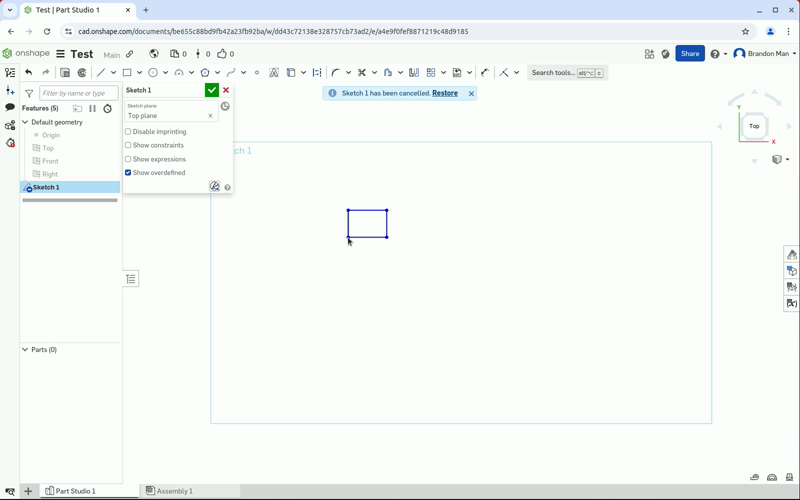
mouse_move(363, 219)
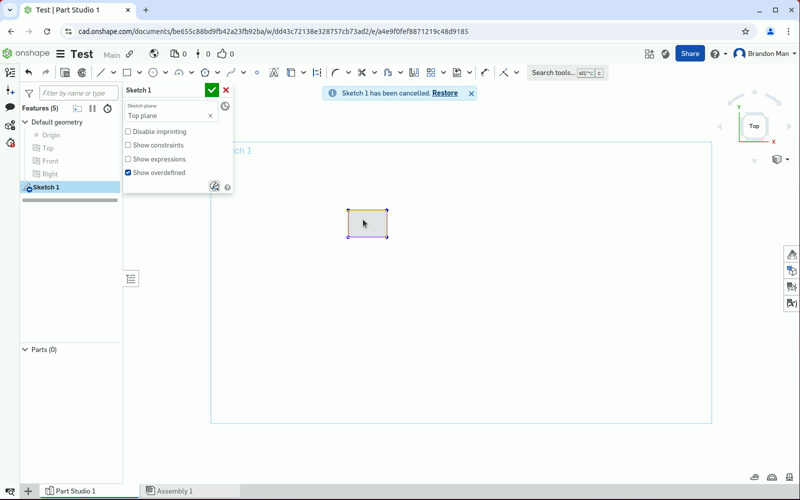
scroll(6)
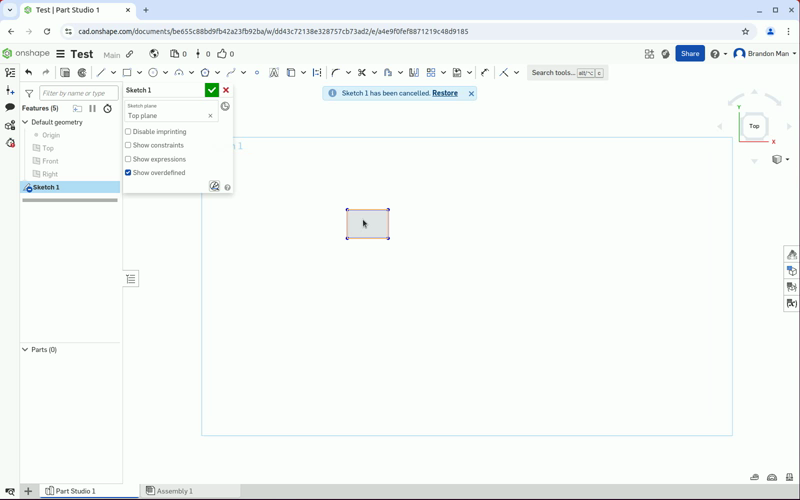
scroll(6)
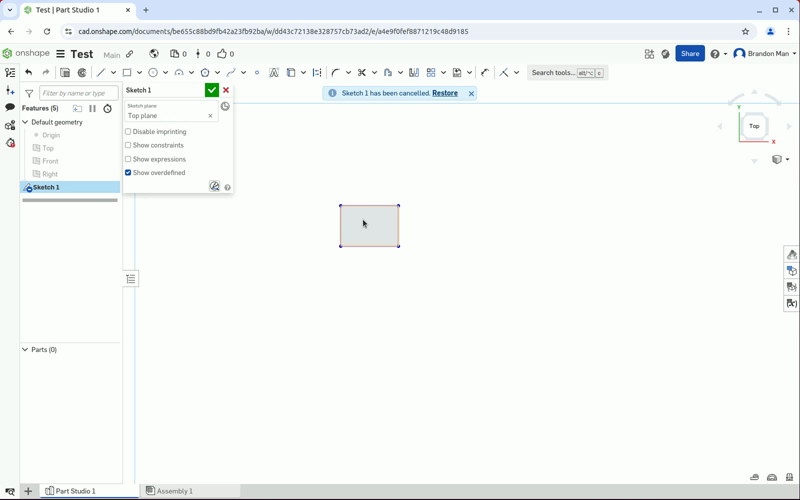
scroll(6)
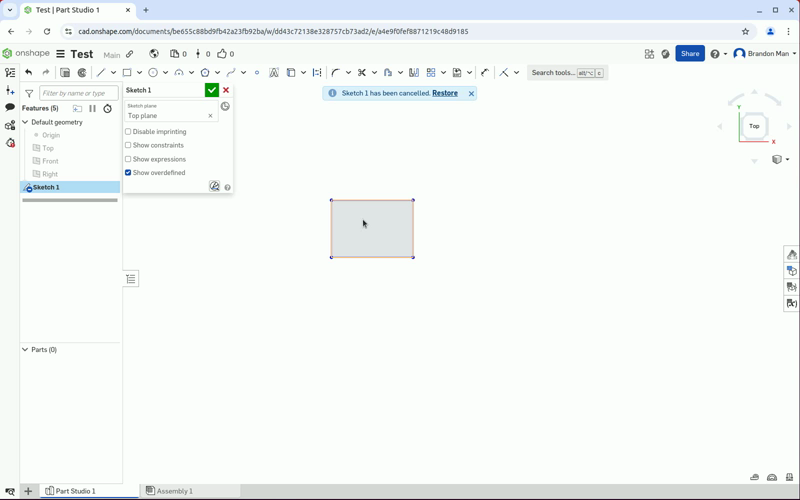
scroll(6)
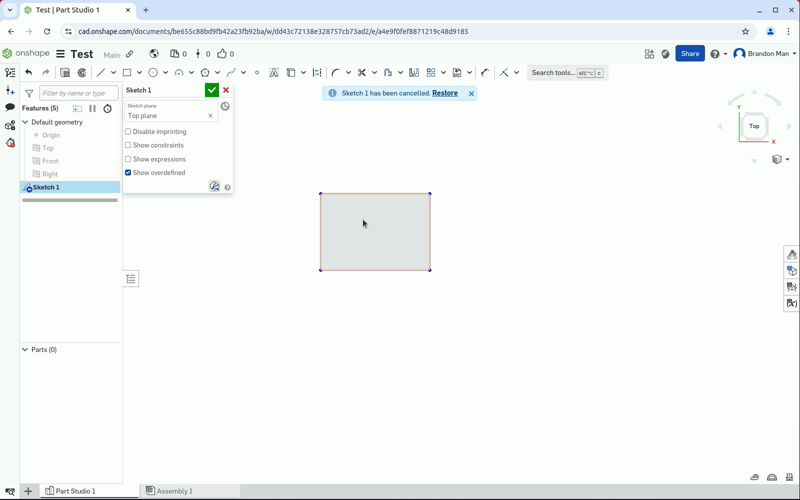
scroll(6)
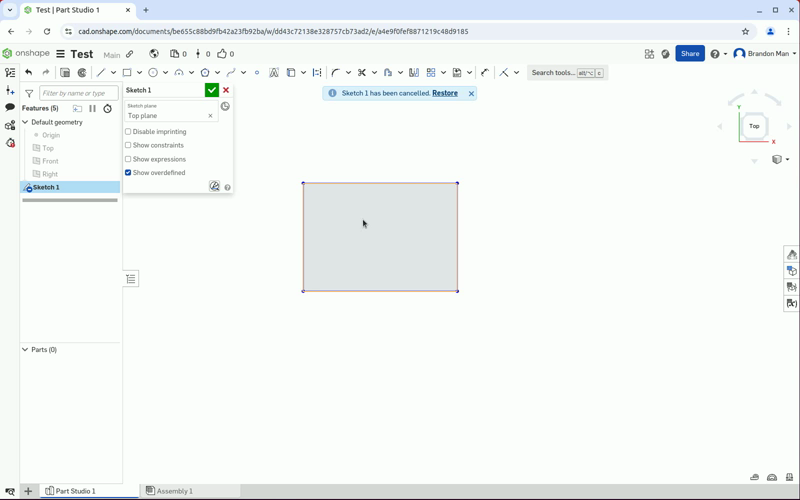
scroll(6)
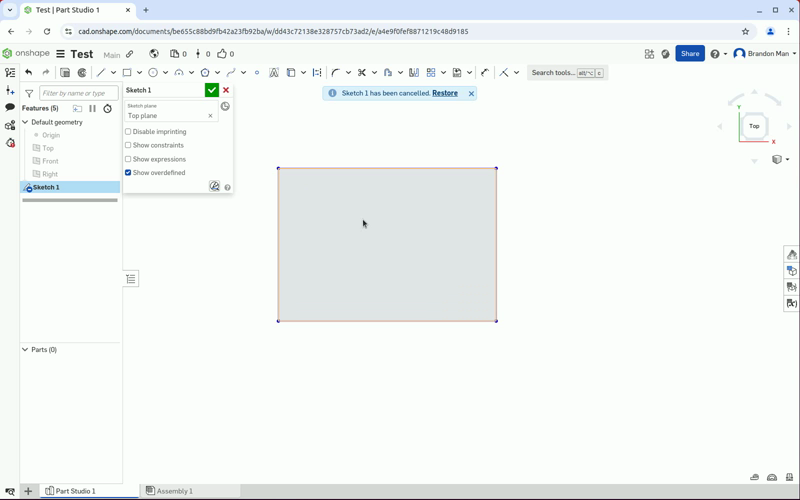
scroll(6)
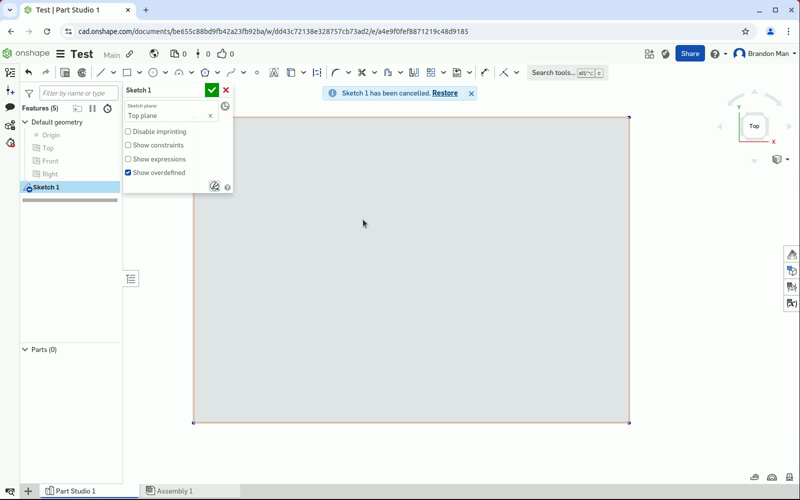
click(363, 219)
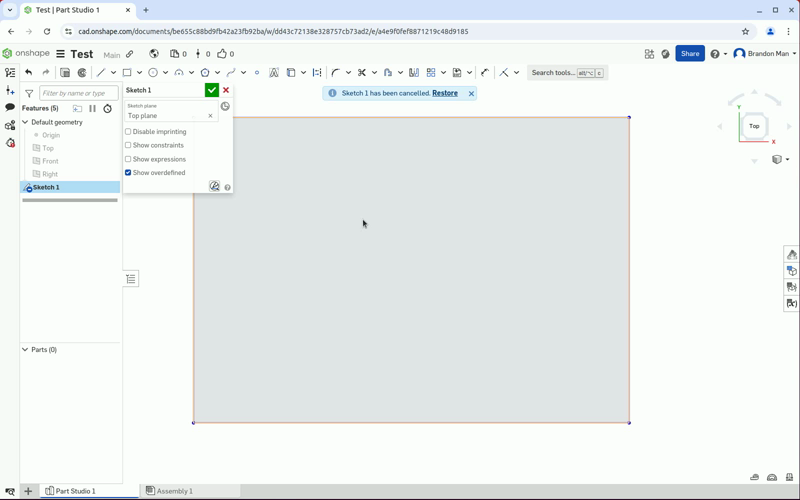
scroll(-6)
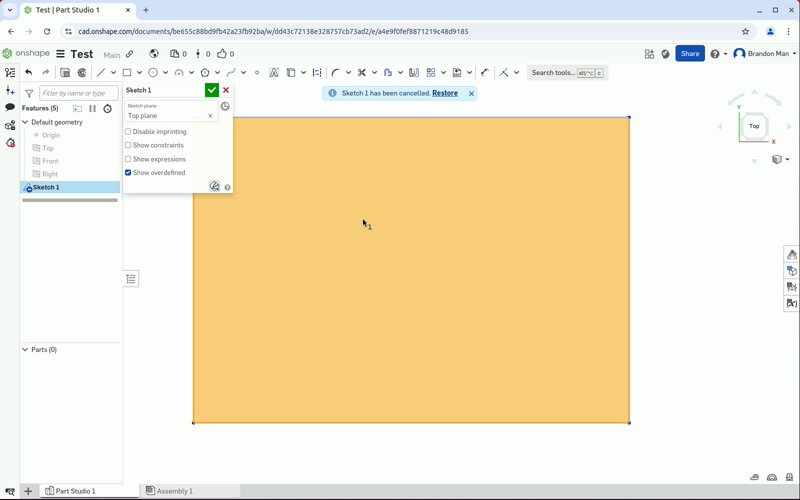
scroll(-6)
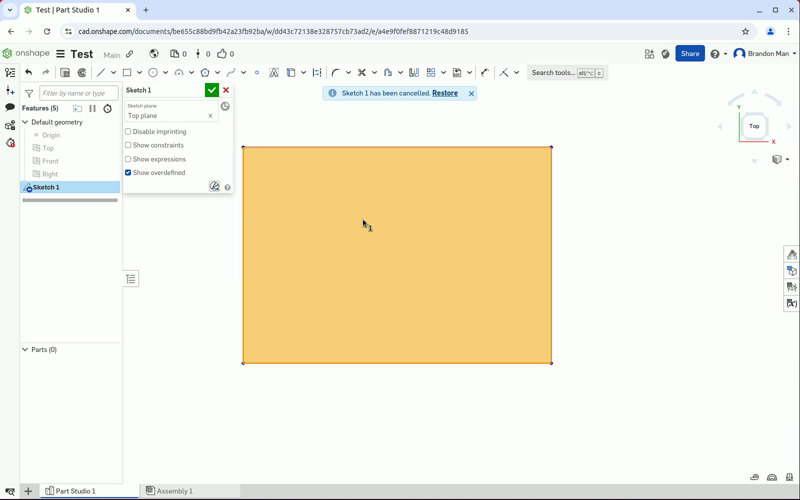
scroll(-6)
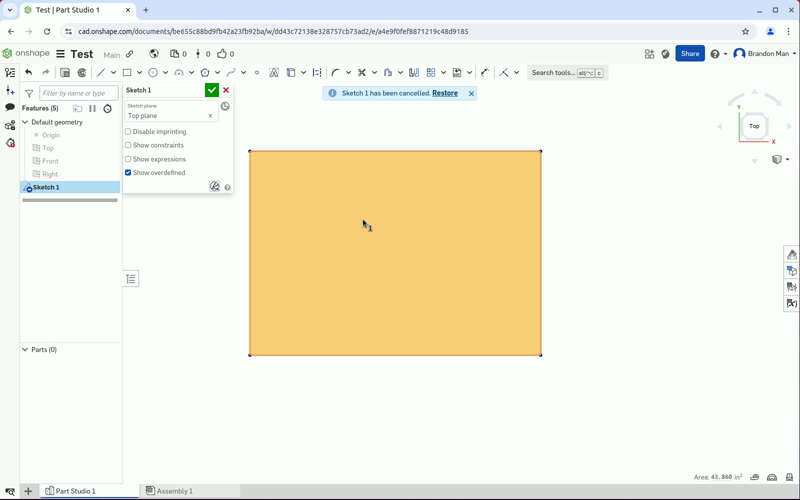
scroll(-6)
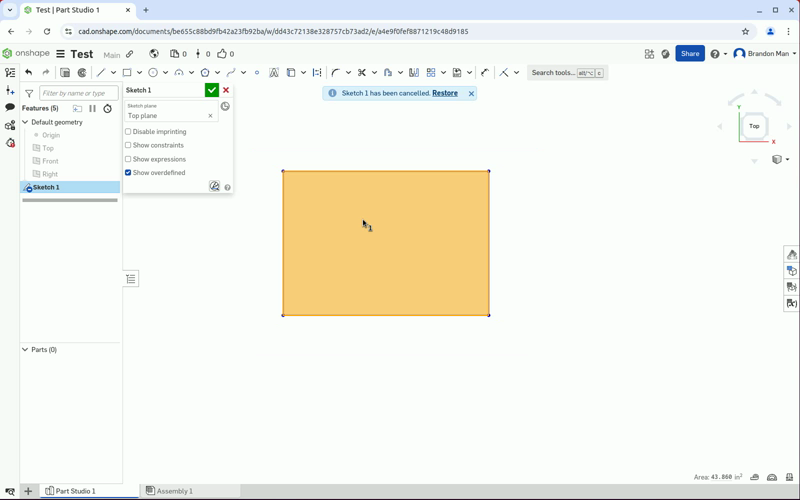
scroll(-6)
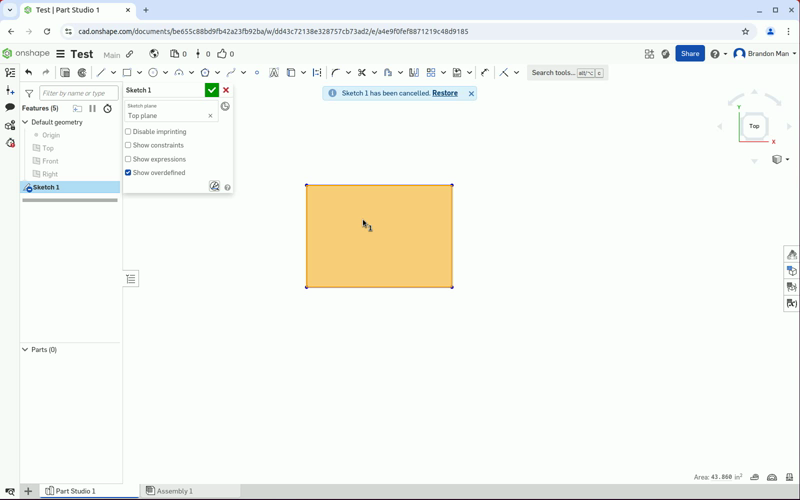
scroll(-6)
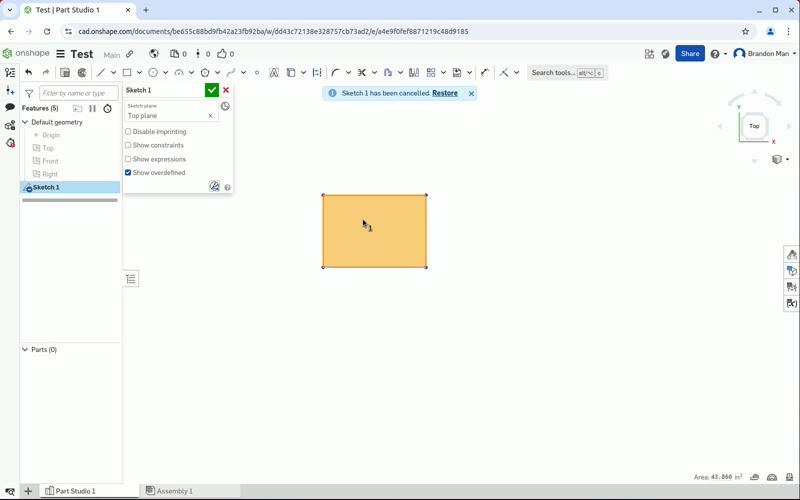
scroll(-6)
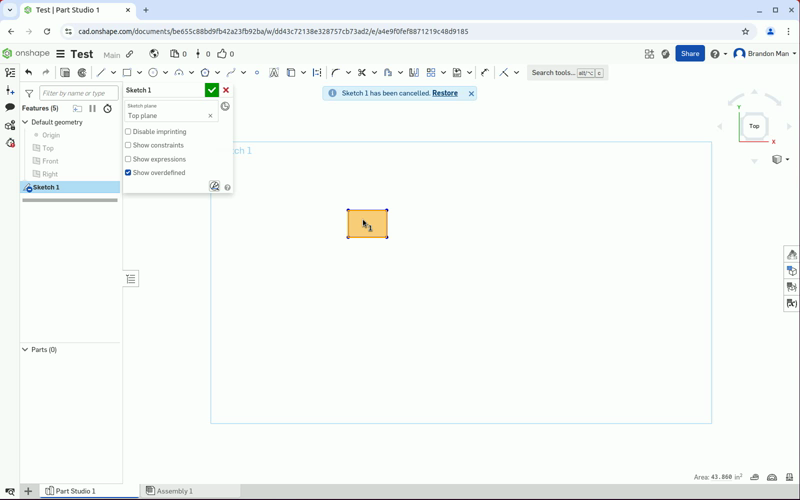
mouse_move(73, 352)
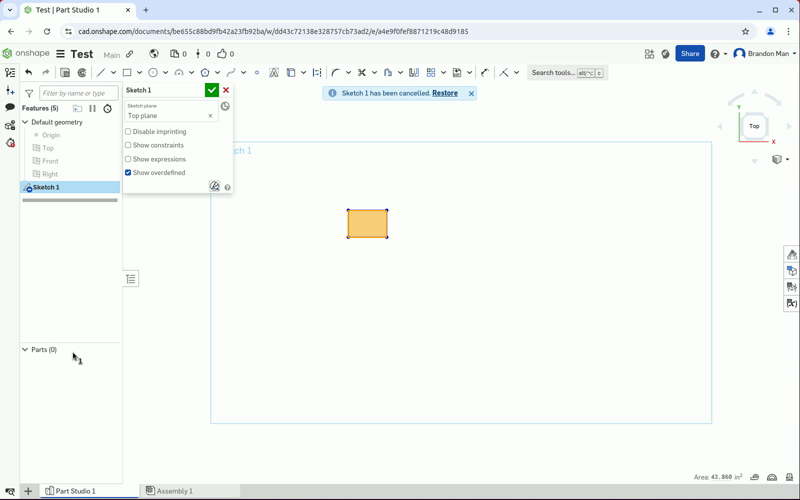
key(shift+y)
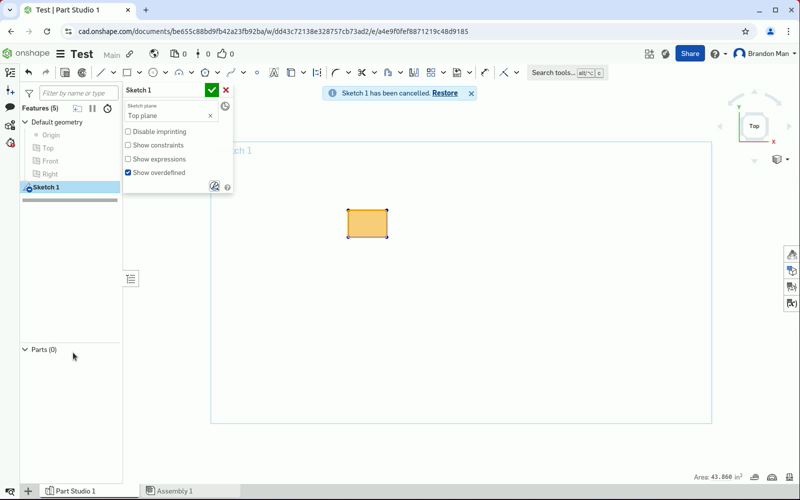
key(shift+e)
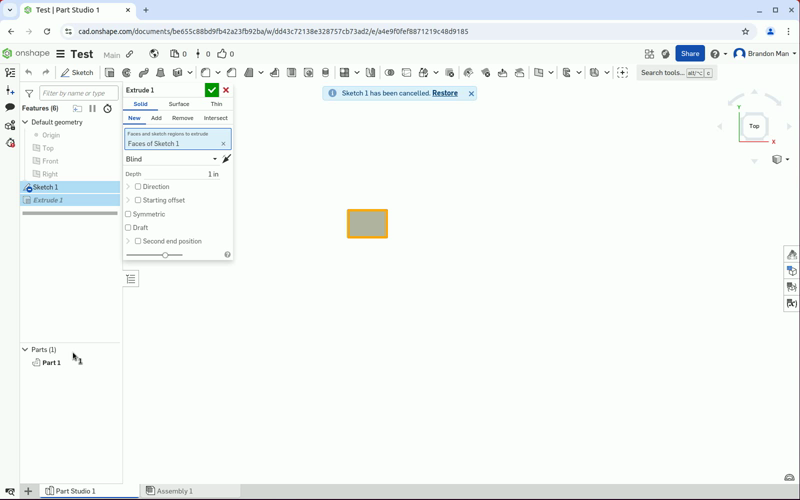
mouse_move(143, 106)
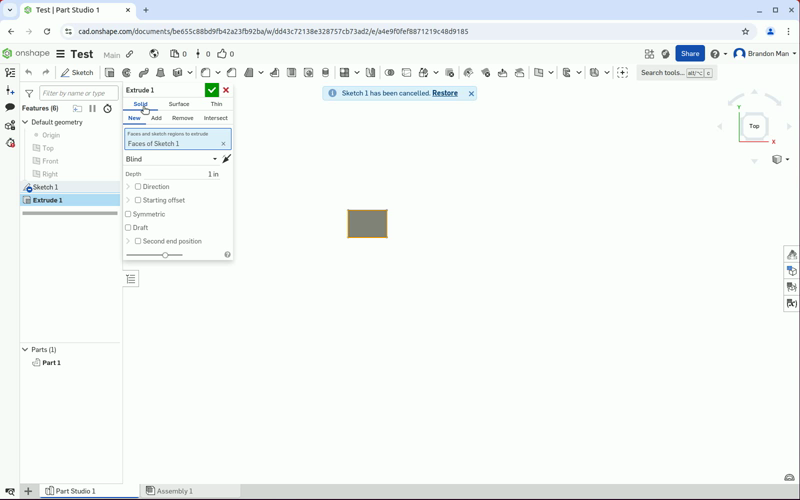
click(143, 106)
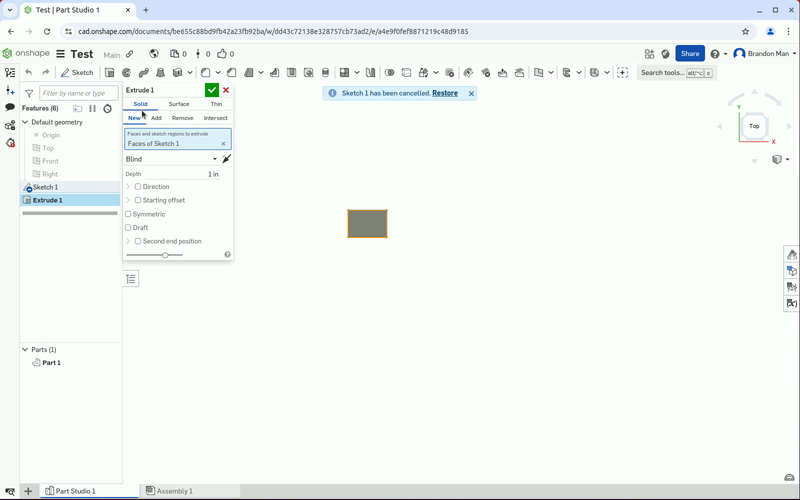
mouse_move(137, 120)
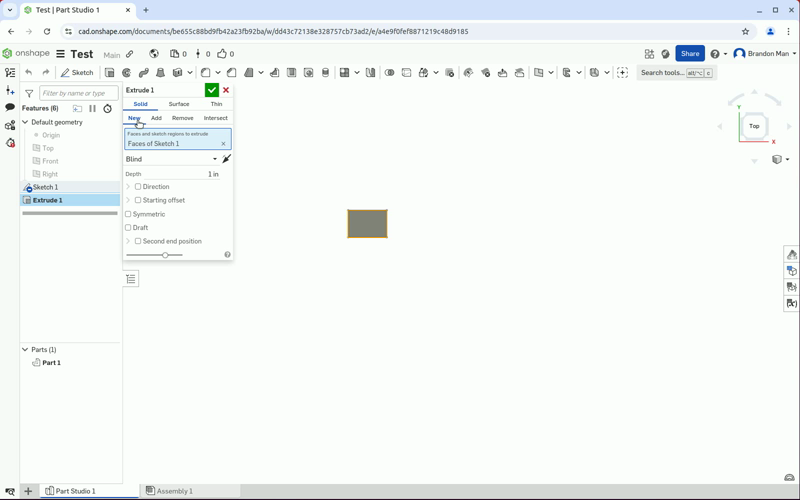
click(137, 120)
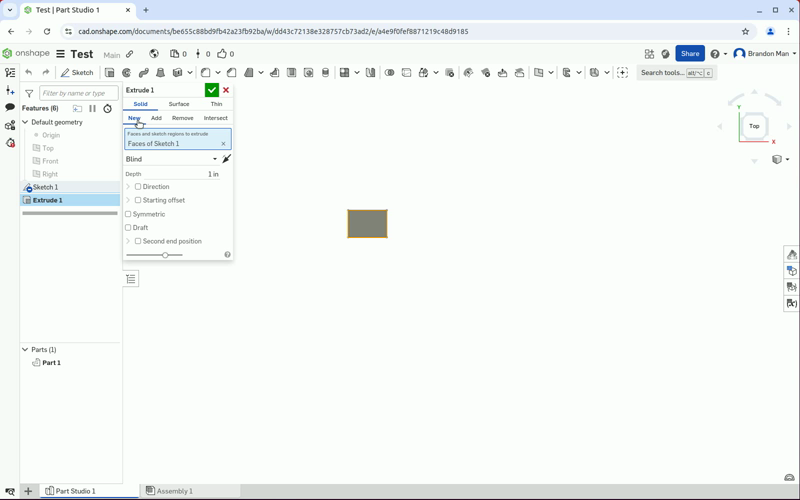
key(tab, 4)
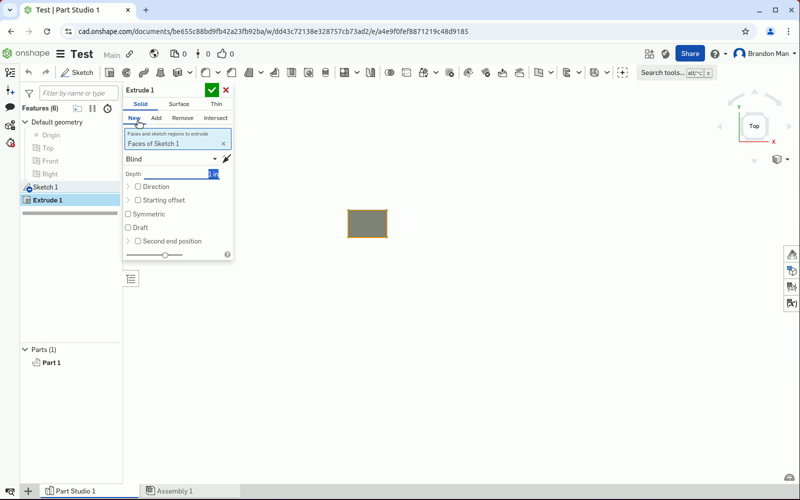
text(1.444)
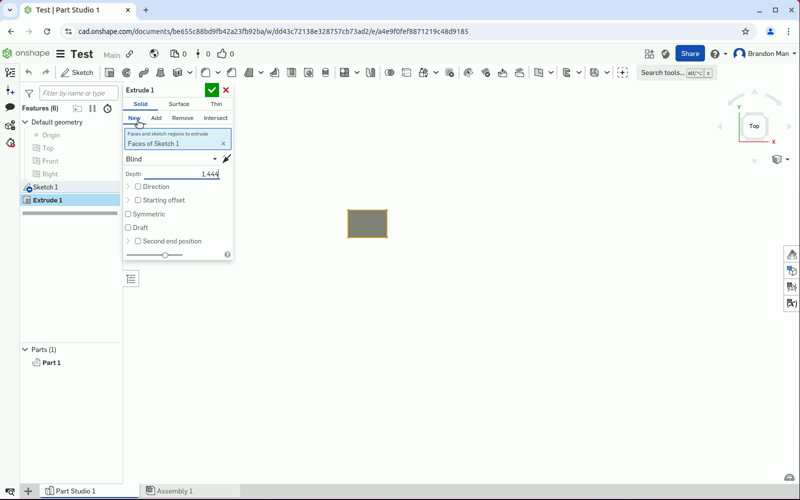
key(enter)
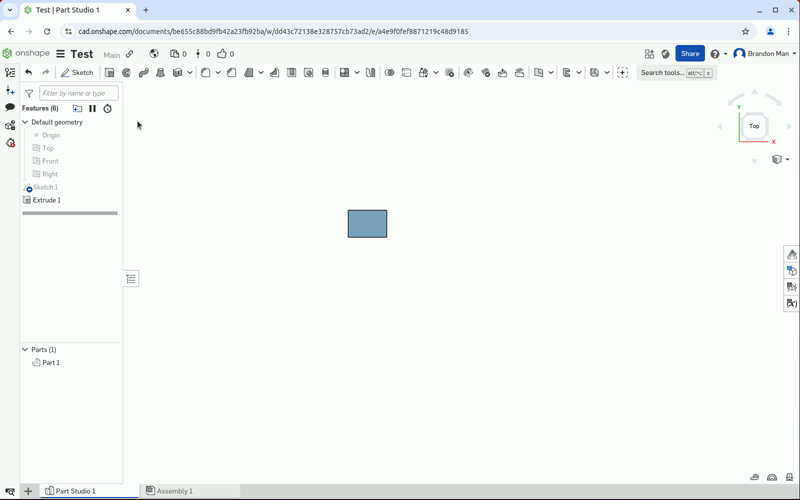
key(shift+h)
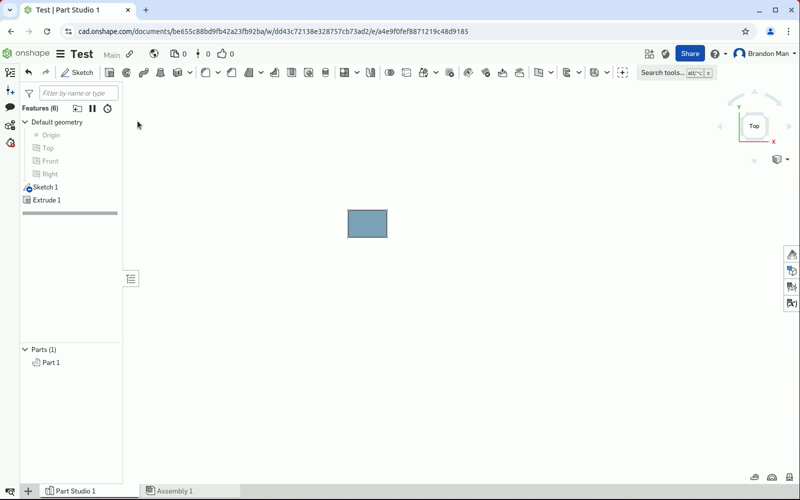
key(shift+h)
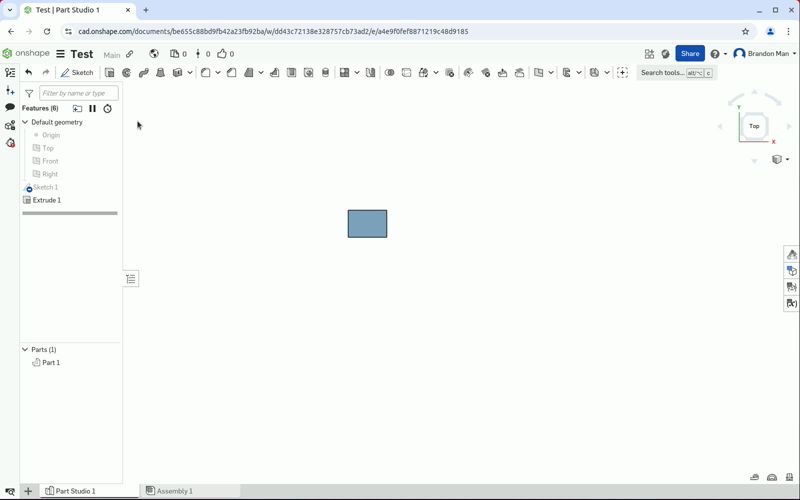
mouse_move(73, 189)
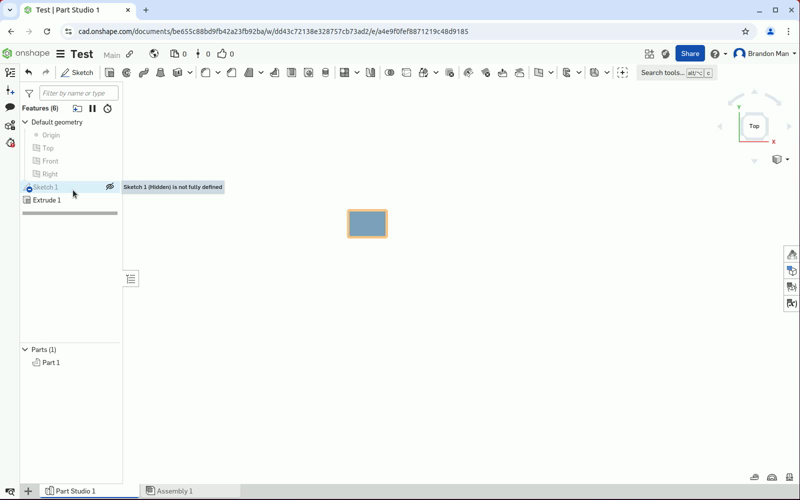
click(73, 189)
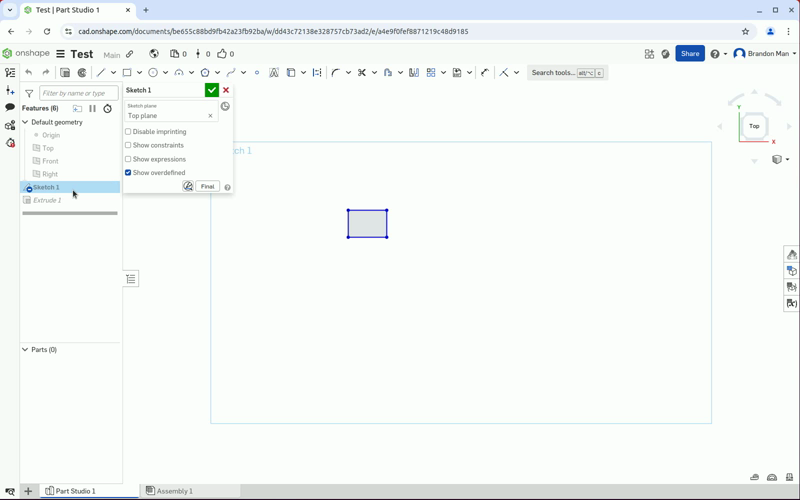
mouse_move(229, 92)
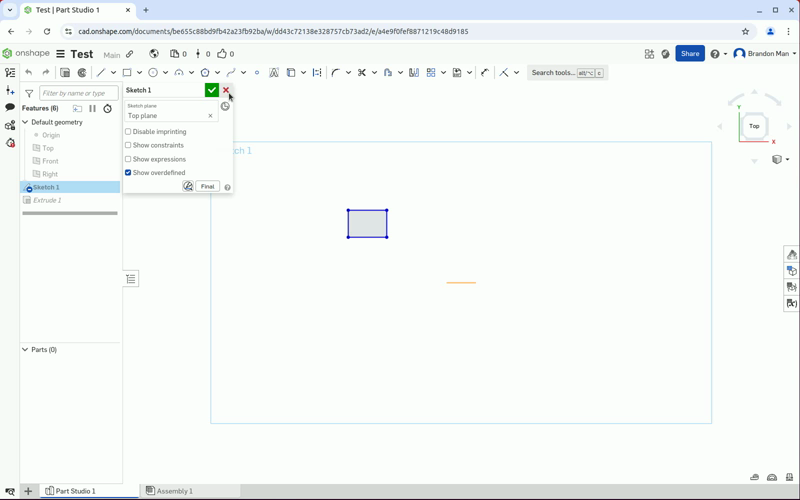
click(229, 92)
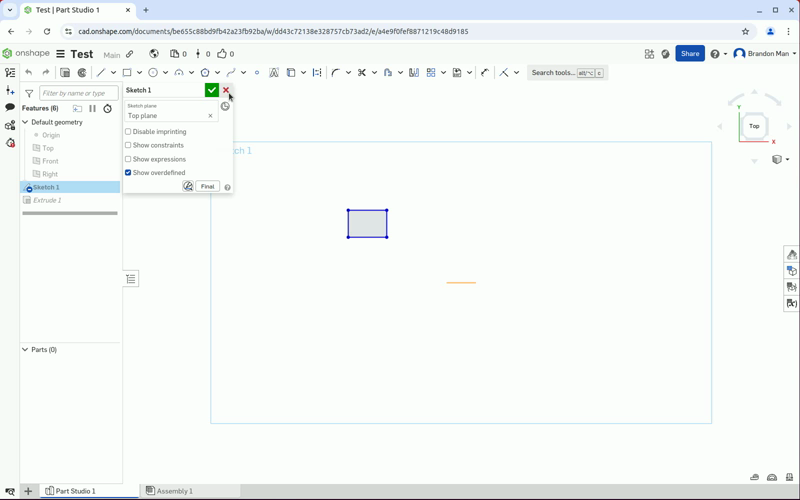
key(shift+s)
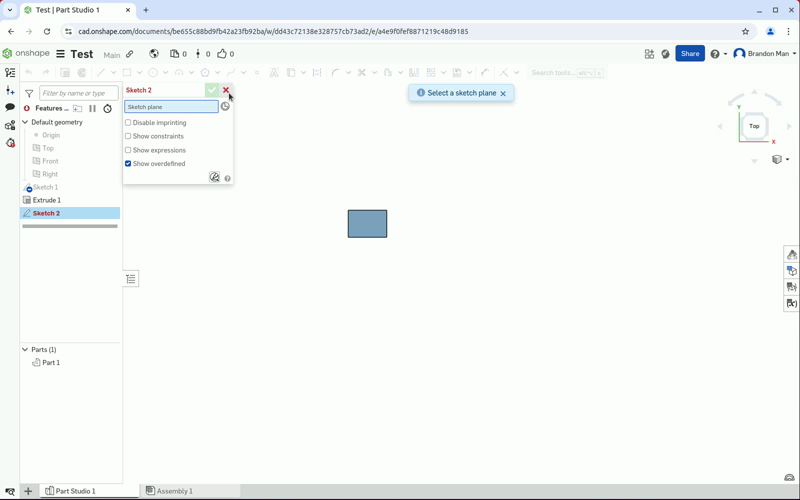
mouse_move(73, 150)
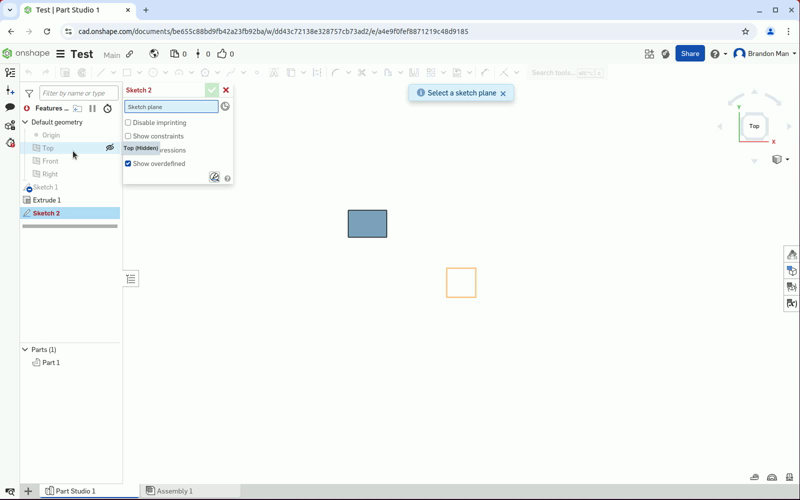
click(73, 150)
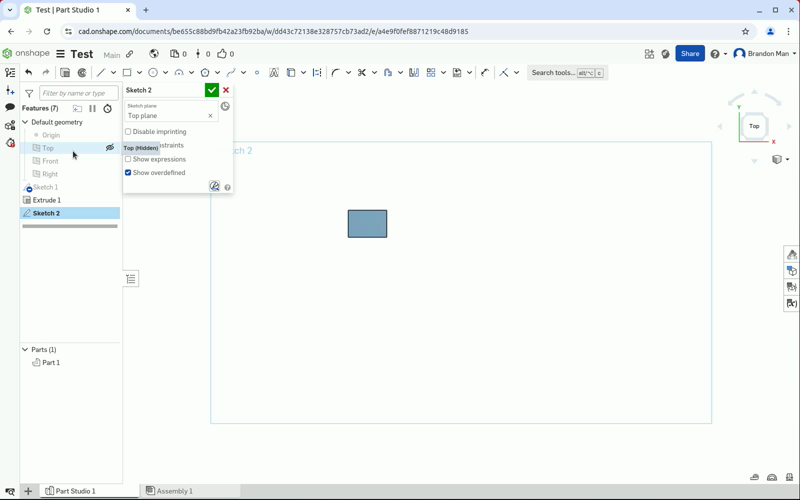
mouse_move(73, 352)
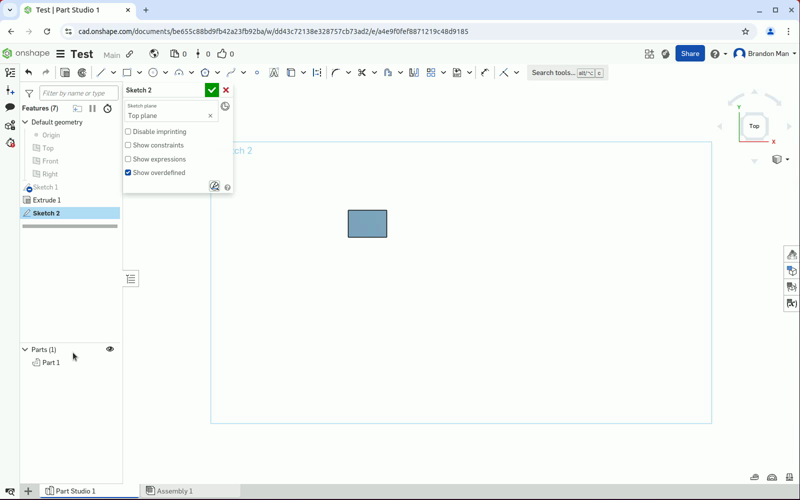
key(y)
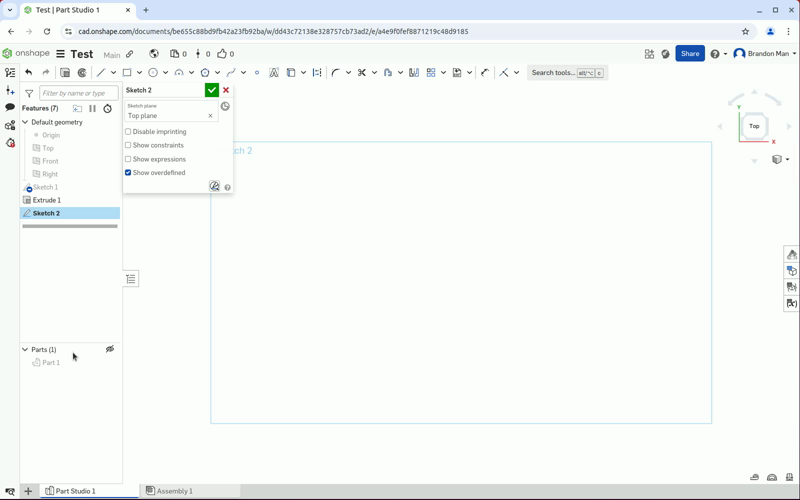
key(c)
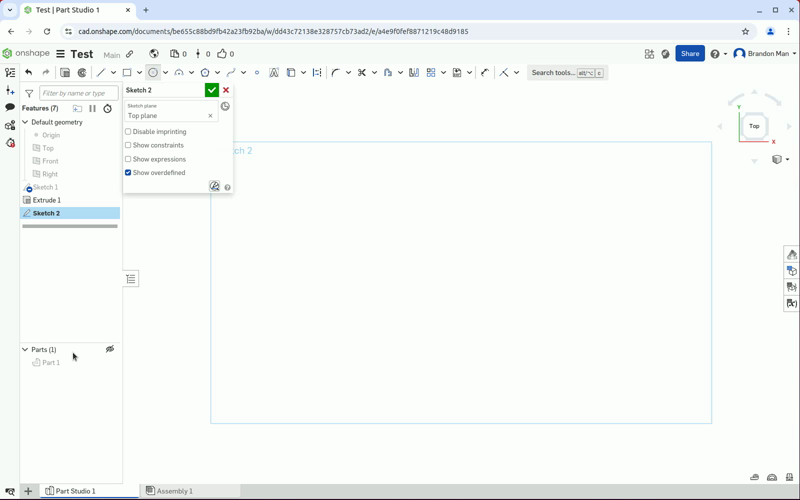
key_down(shift)
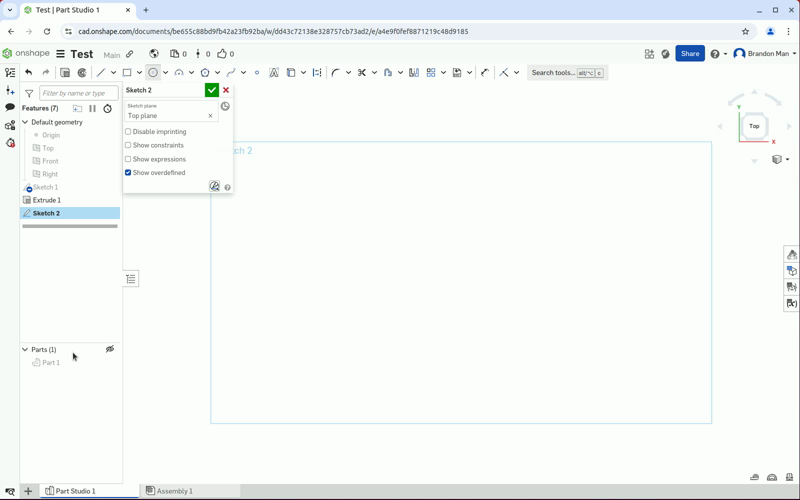
mouse_move(355, 217)
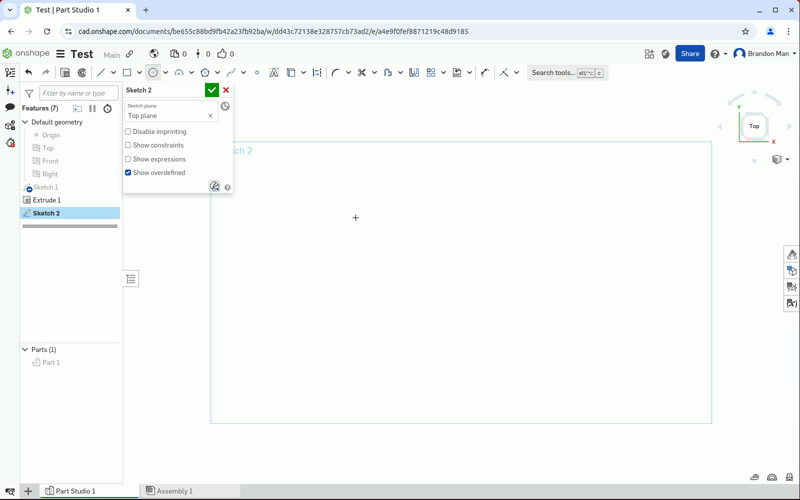
click(355, 217)
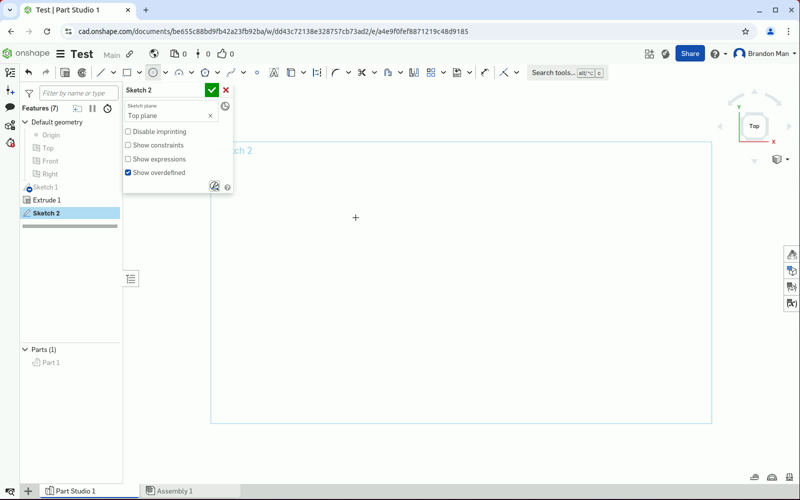
key_up(shift)
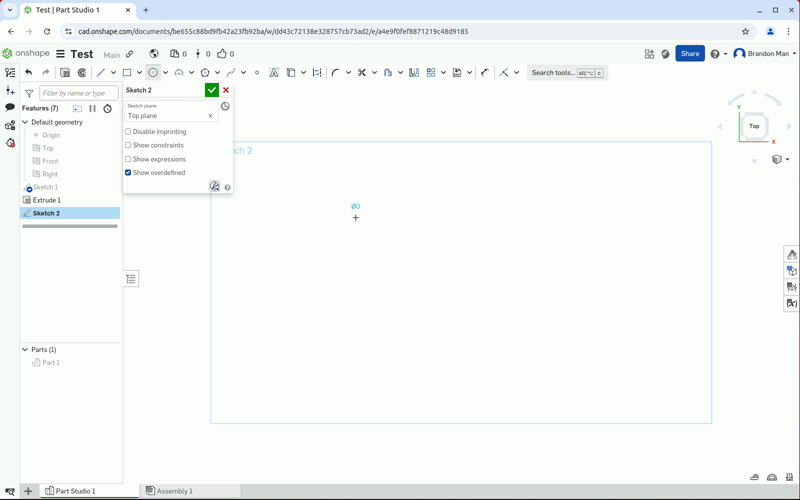
mouse_move(358, 217)
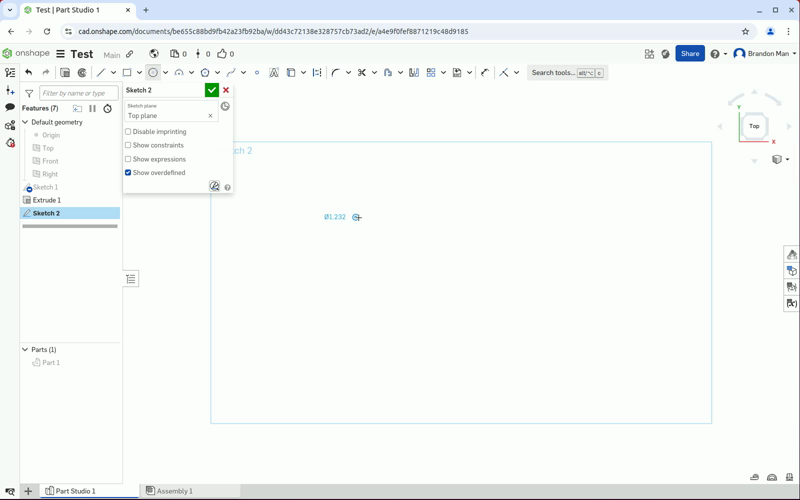
click(358, 217)
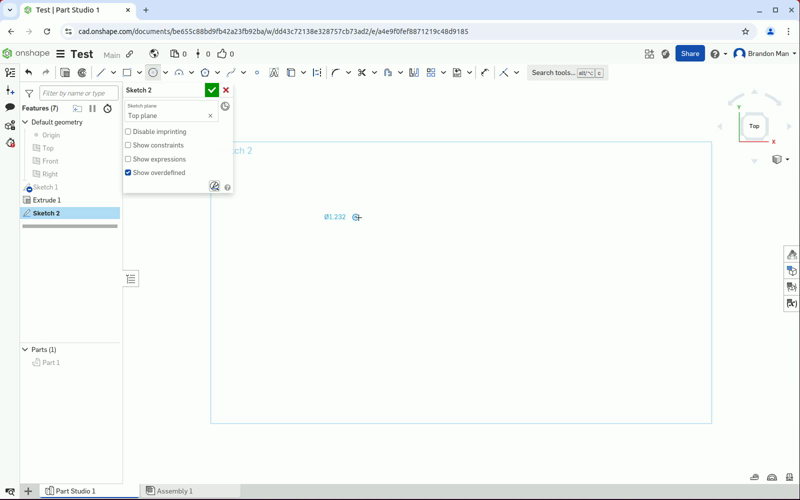
key(esc)
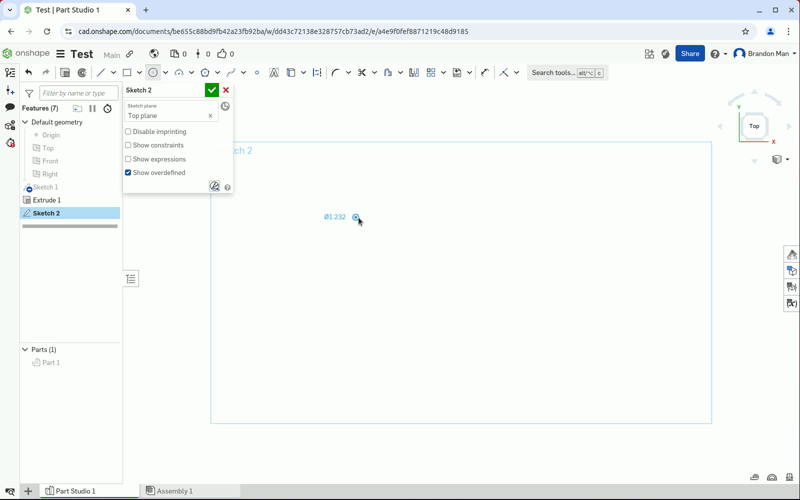
mouse_move(355, 216)
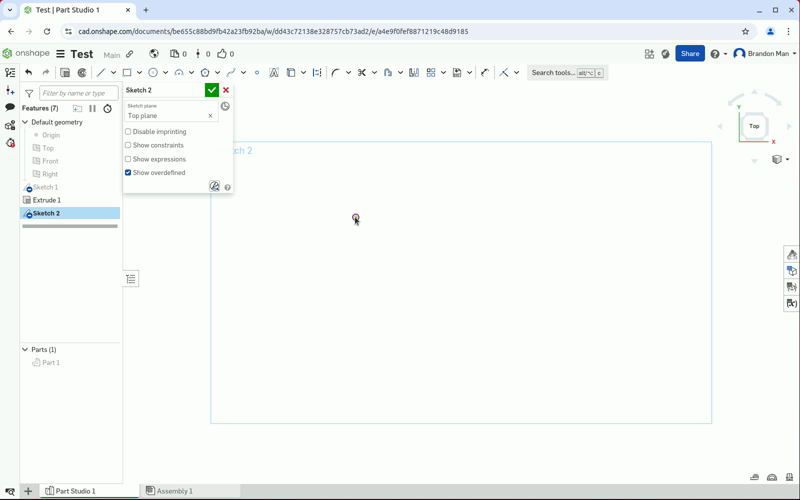
scroll(6)
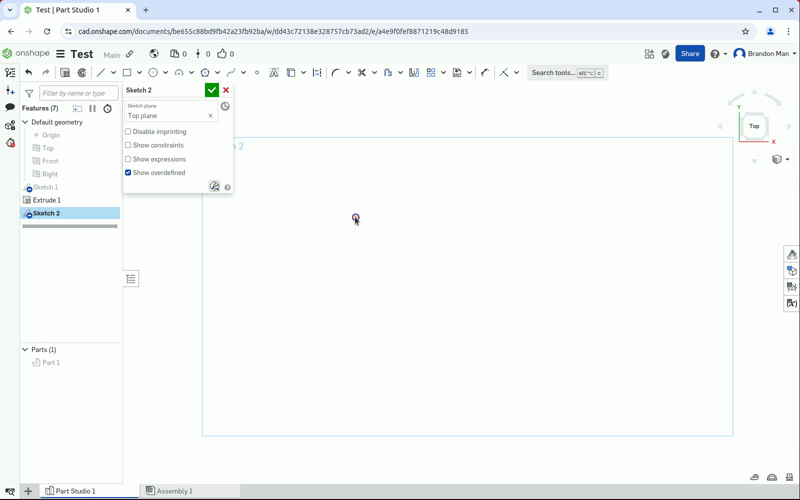
scroll(6)
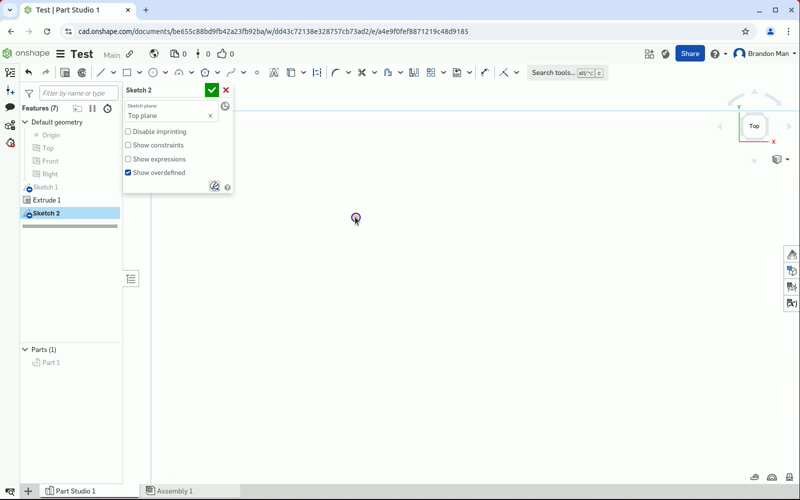
scroll(6)
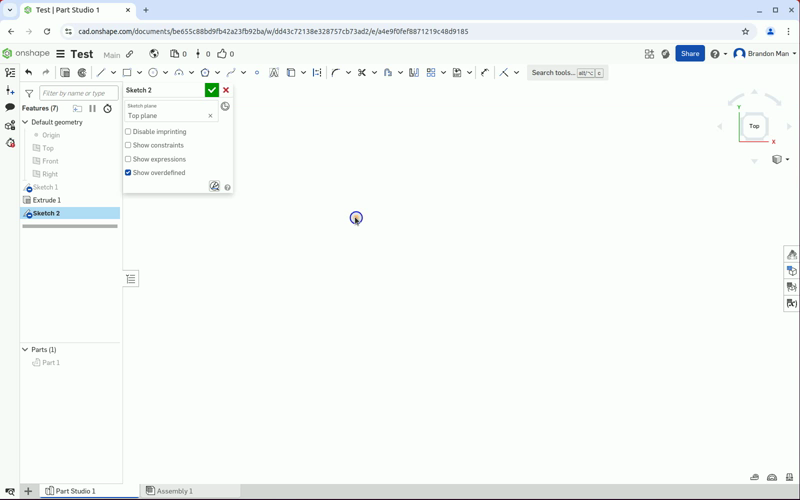
scroll(6)
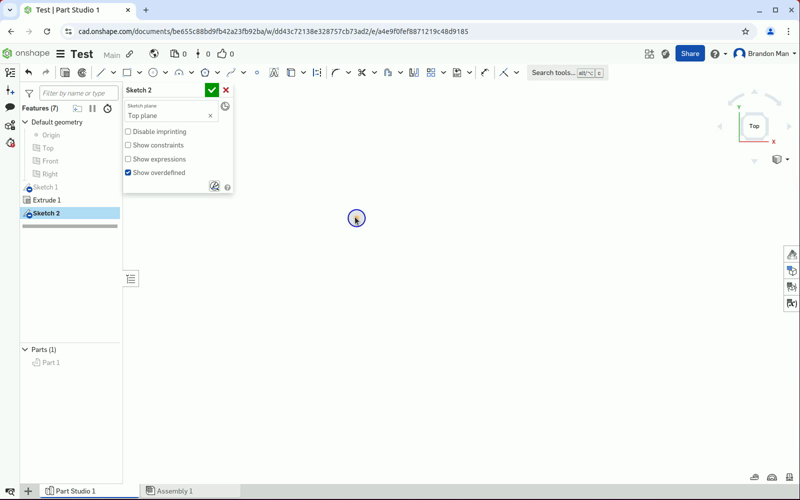
scroll(6)
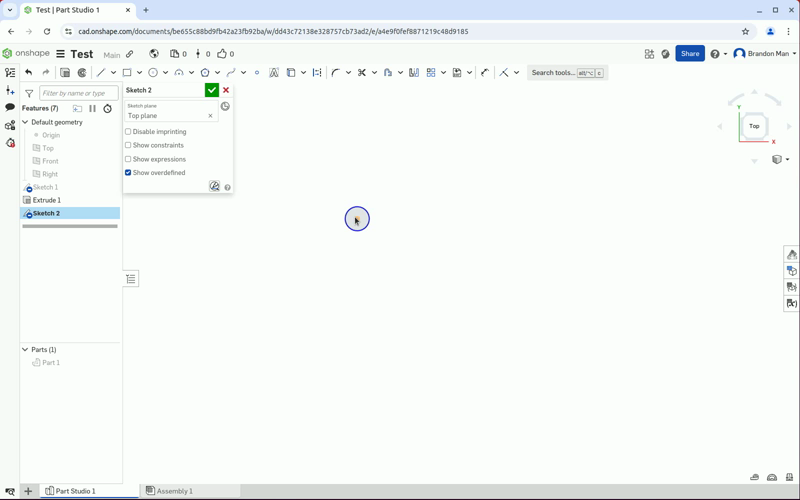
scroll(6)
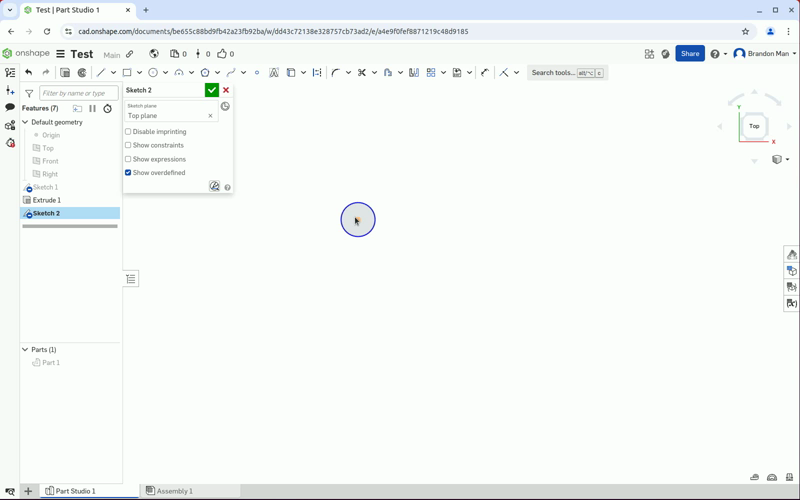
scroll(6)
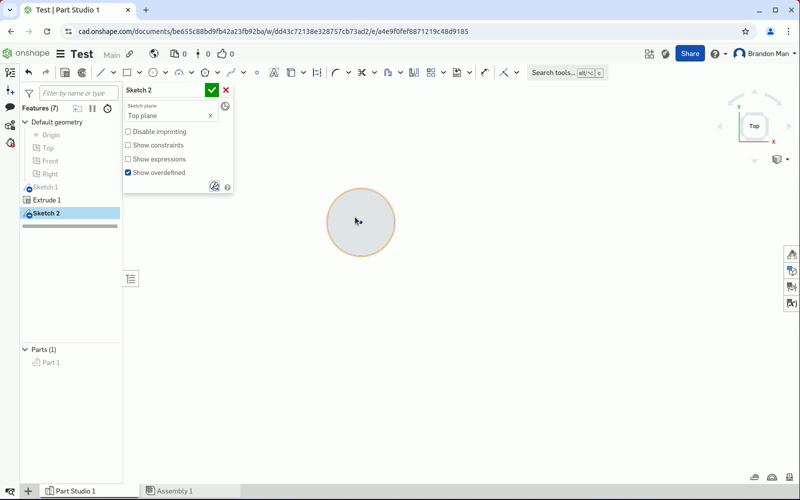
click(355, 216)
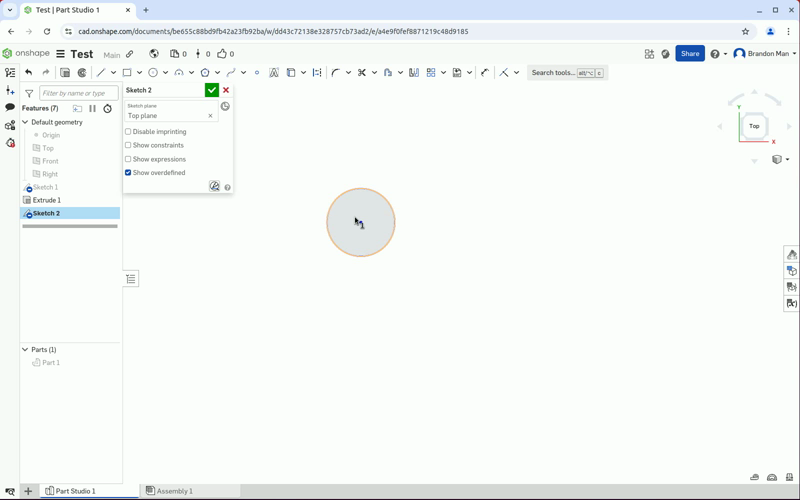
scroll(-6)
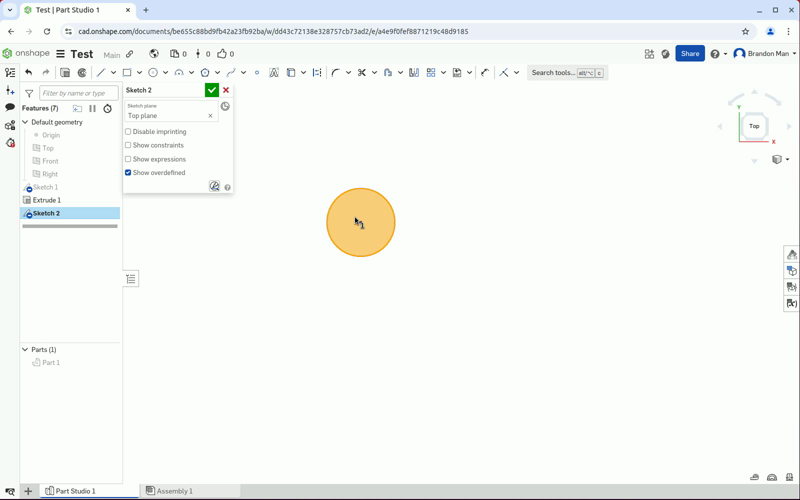
scroll(-6)
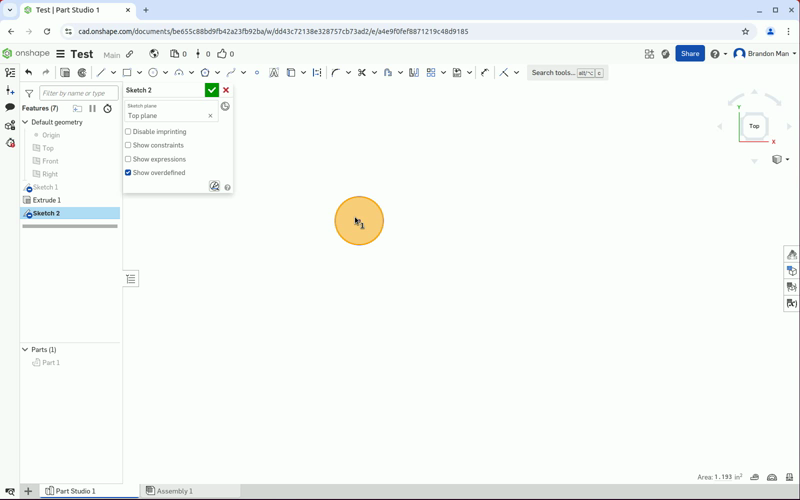
scroll(-6)
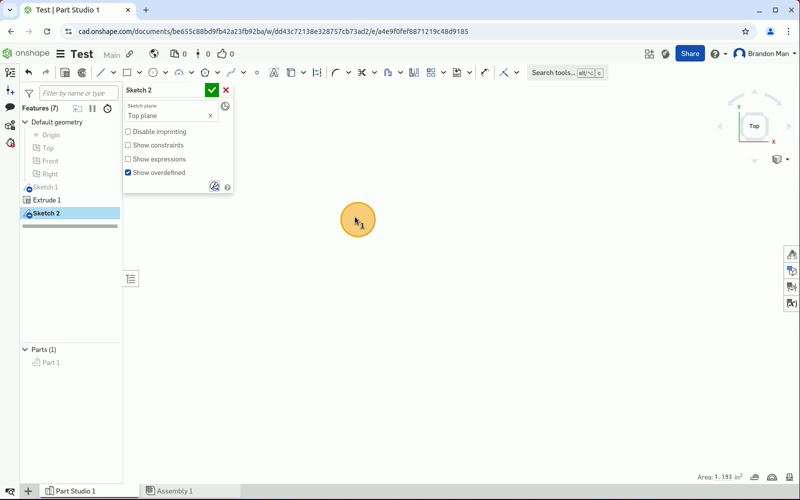
scroll(-6)
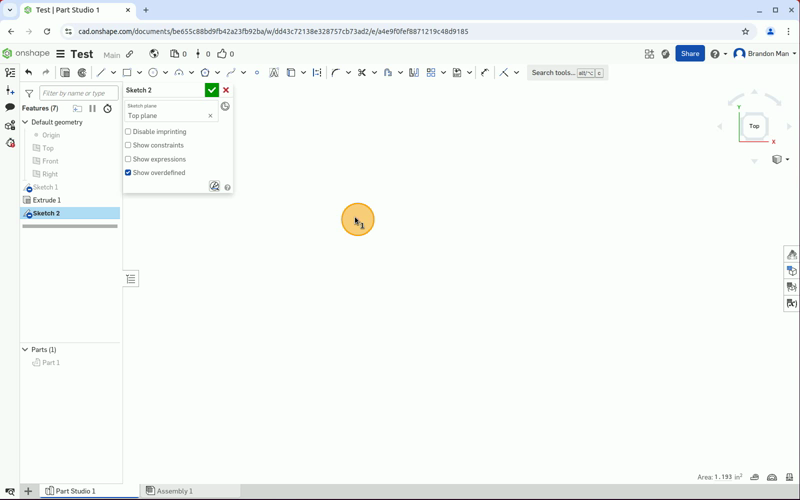
scroll(-6)
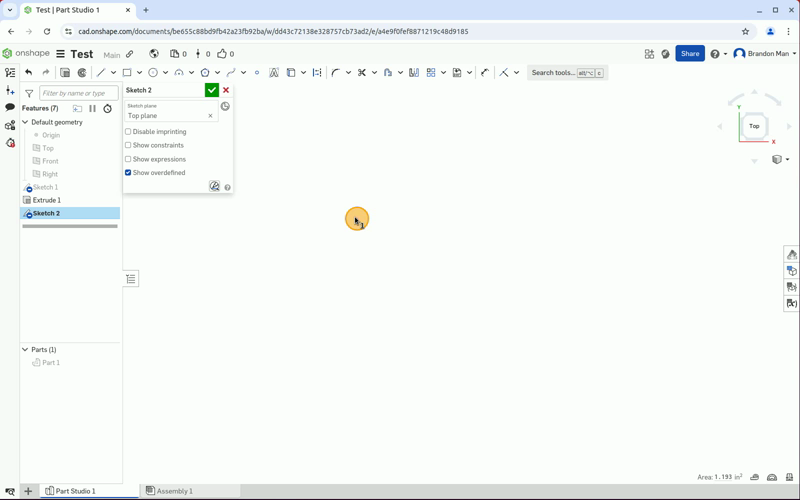
scroll(-6)
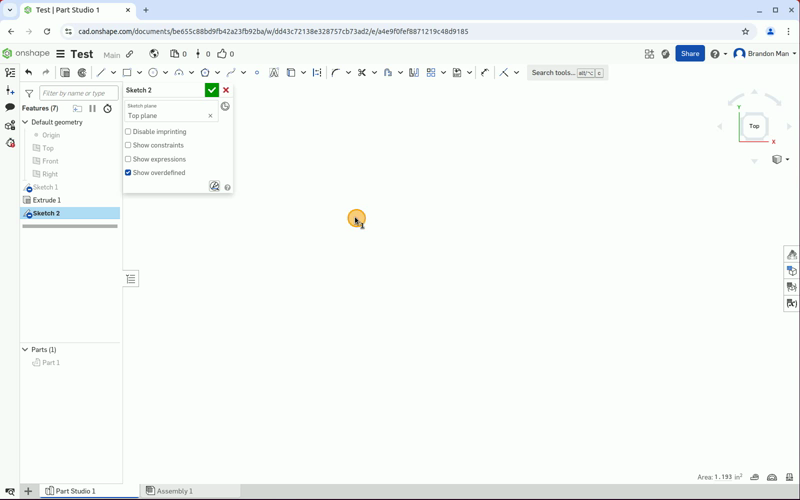
scroll(-6)
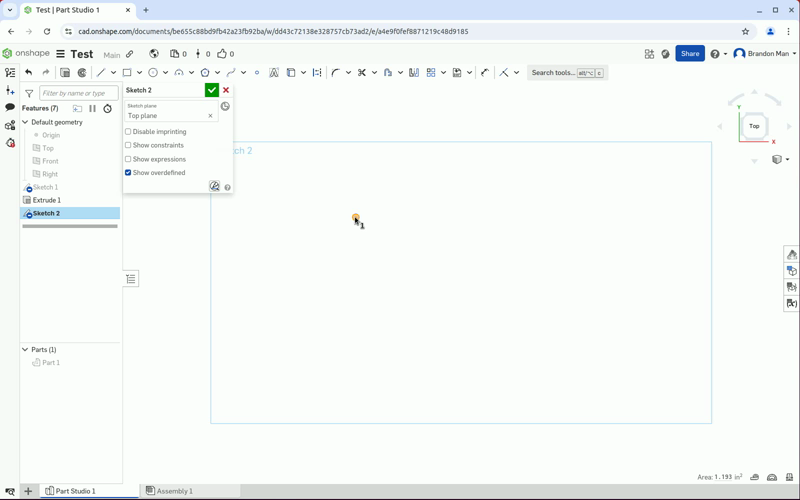
mouse_move(73, 352)
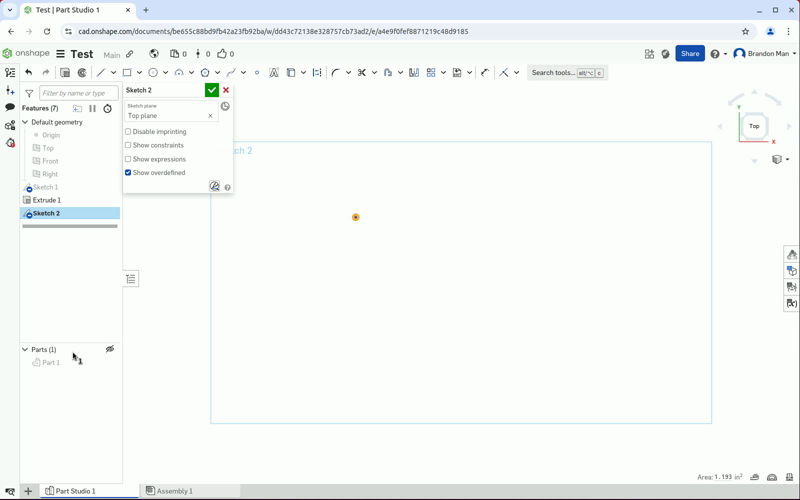
key(shift+y)
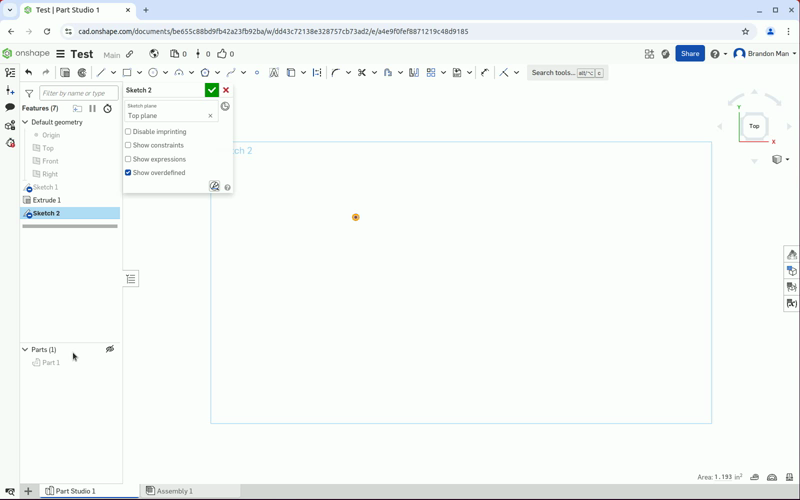
key(shift+e)
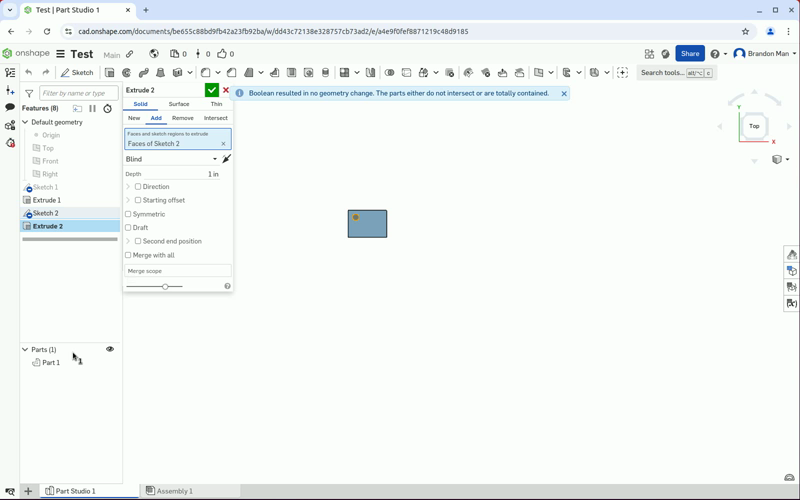
mouse_move(143, 106)
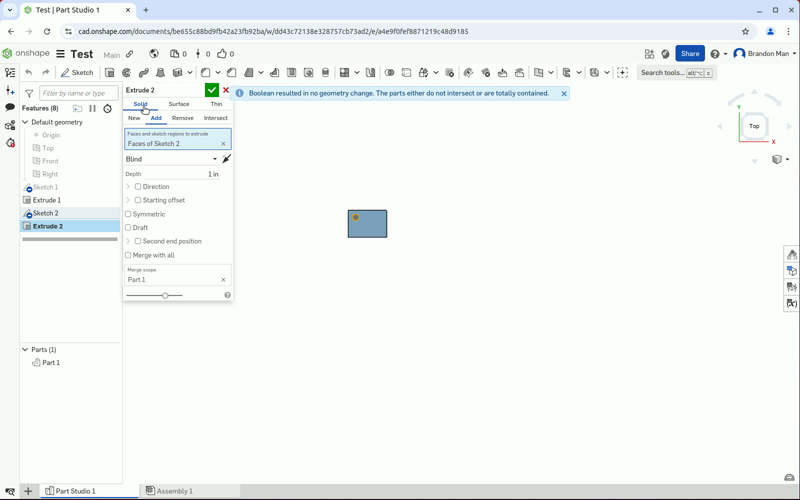
click(143, 106)
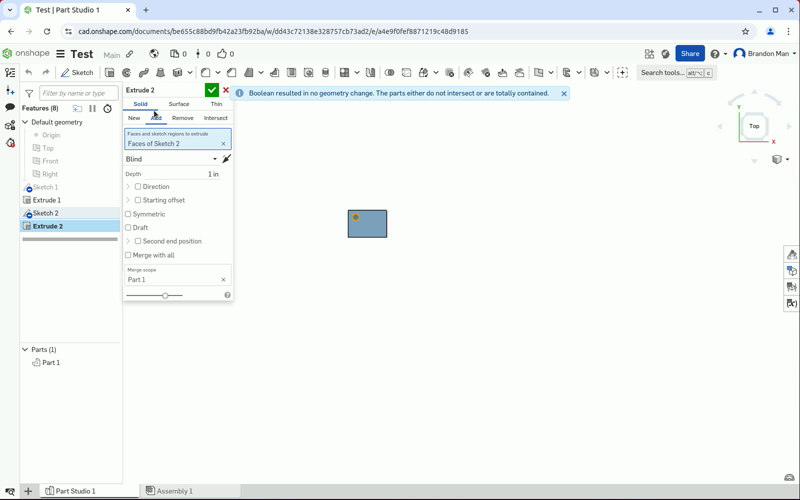
mouse_move(186, 120)
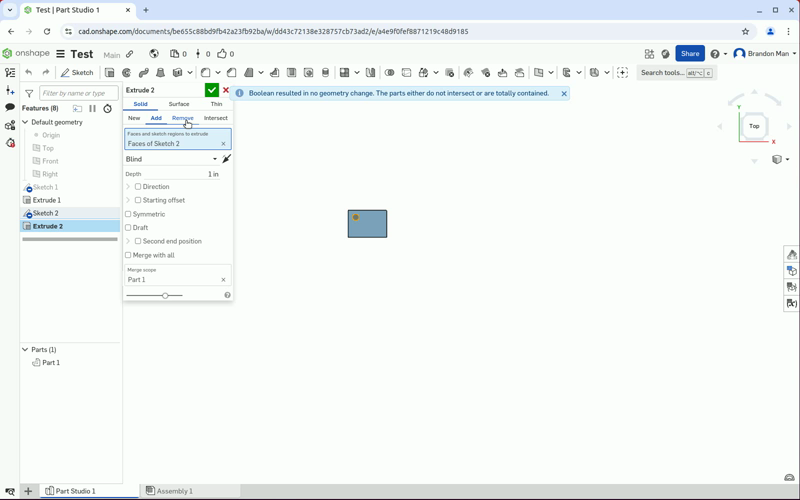
click(186, 120)
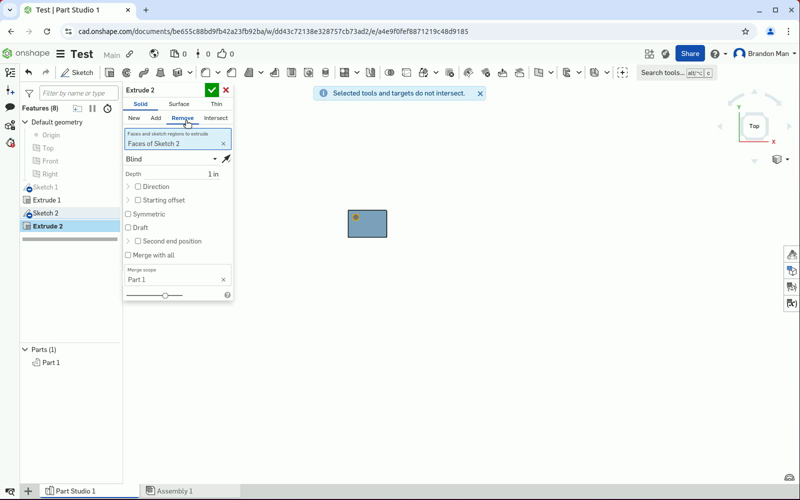
key(tab, 4)
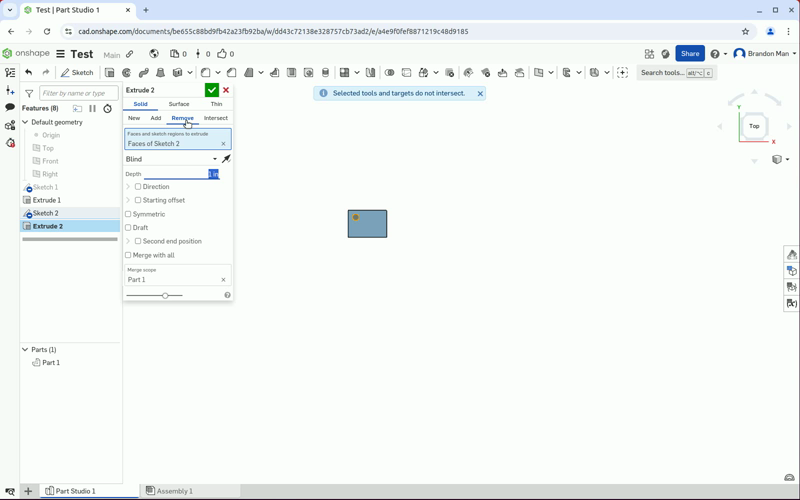
text(-9.628)
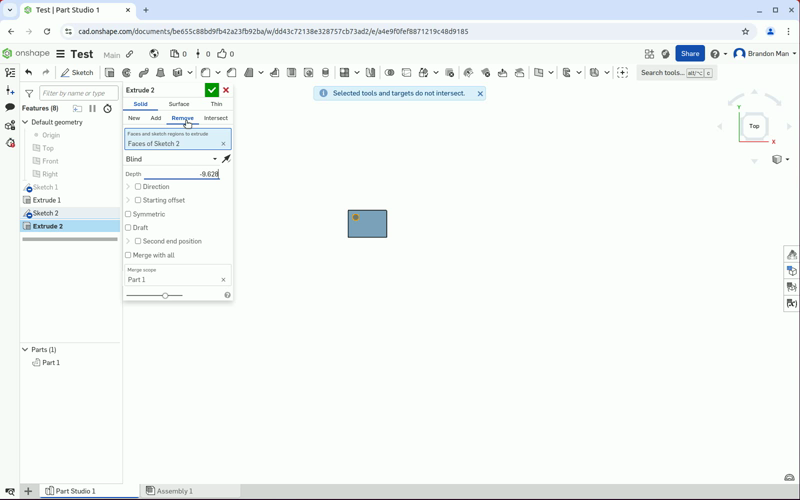
key(tab, 6)
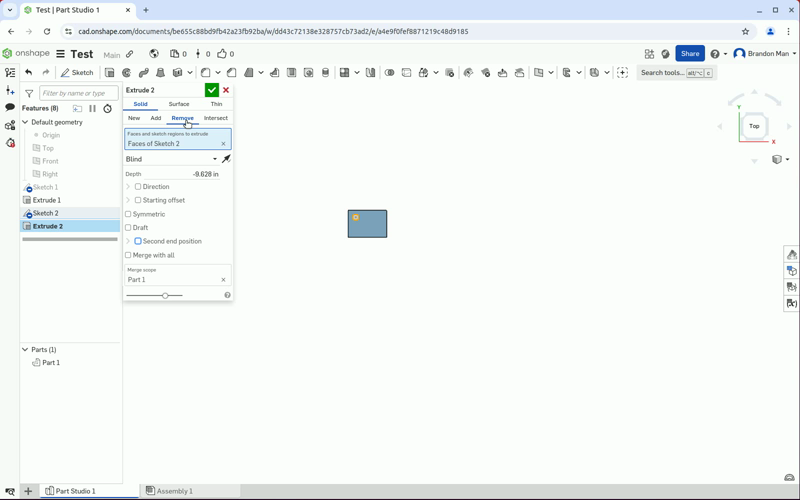
key(space)
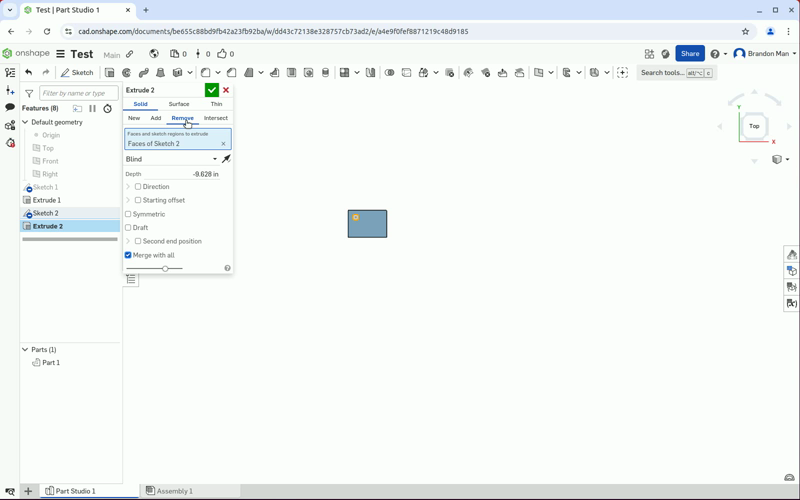
key(enter)
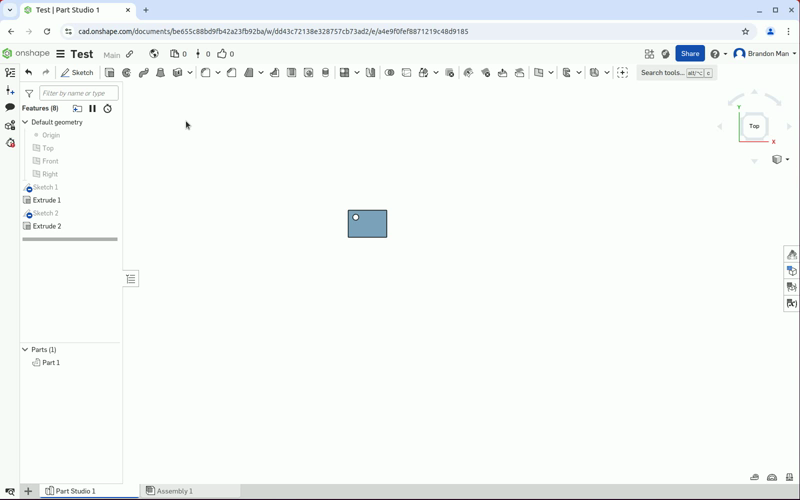
key(shift+h)
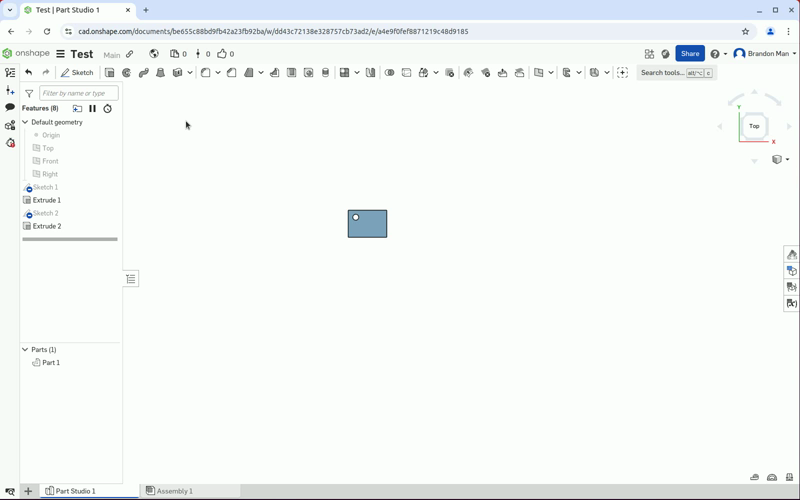
key(shift+h)
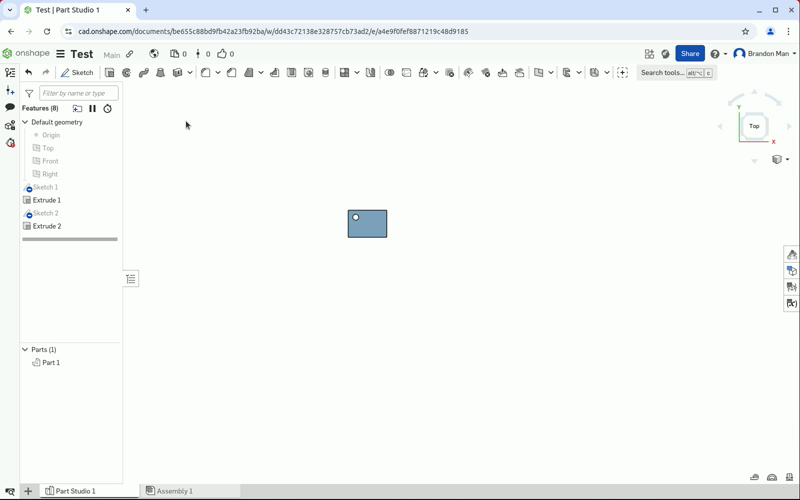
mouse_move(73, 189)
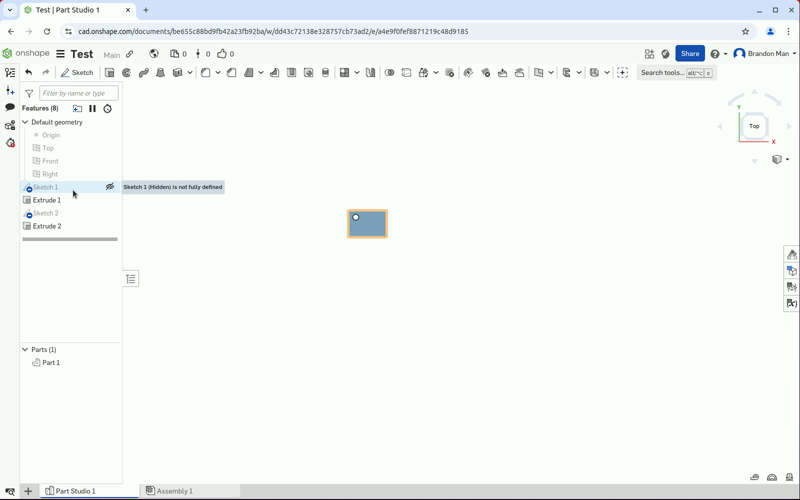
click(73, 189)
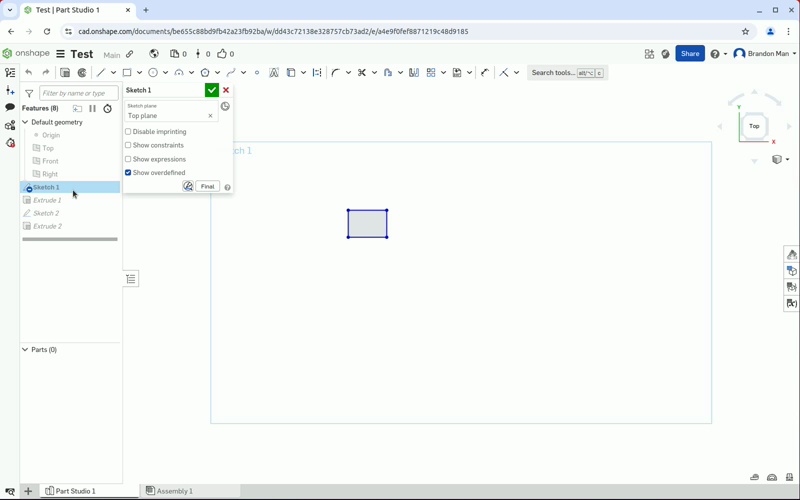
mouse_move(229, 92)
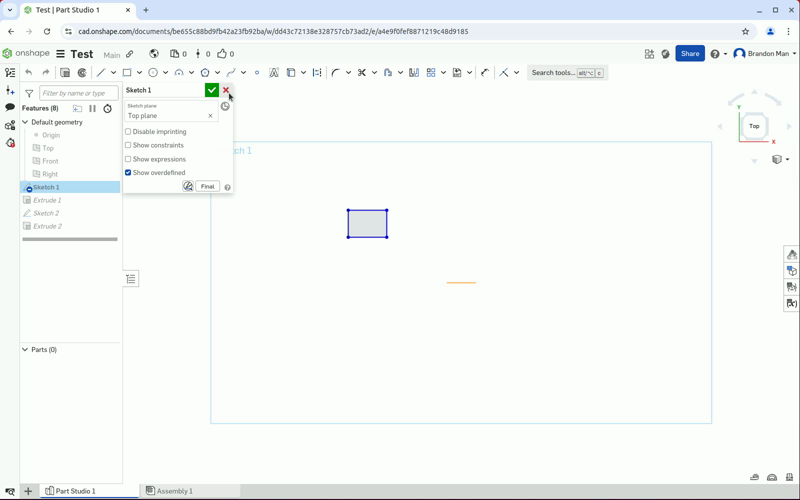
click(229, 92)
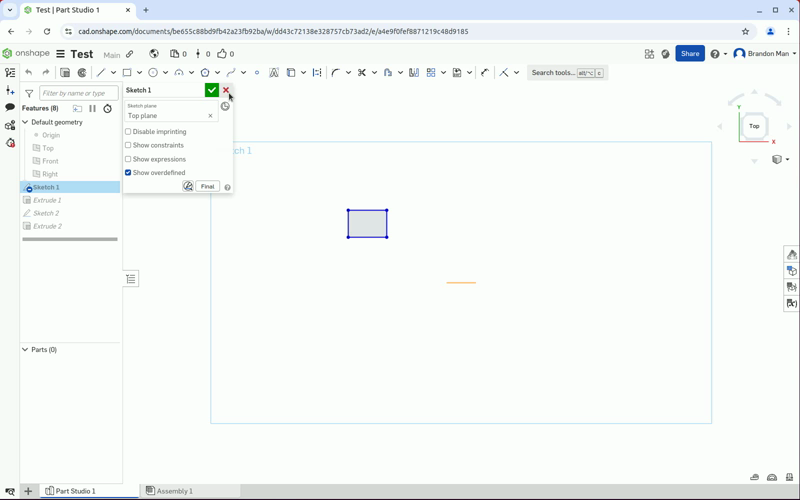
key(shift+s)
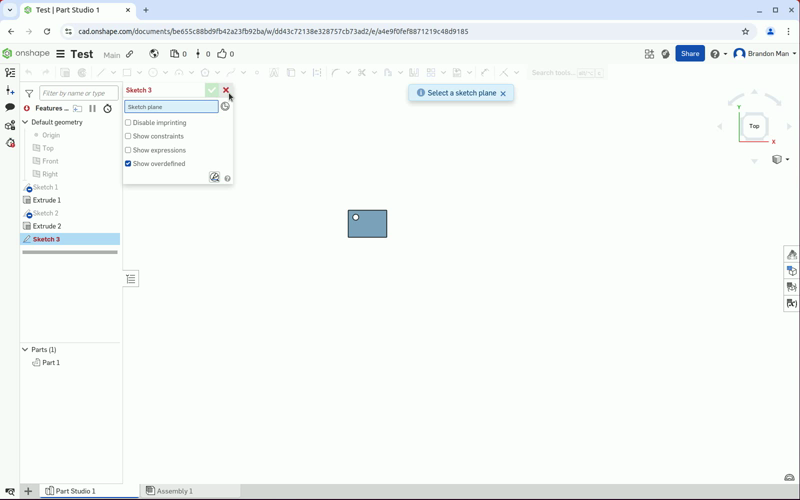
mouse_move(73, 150)
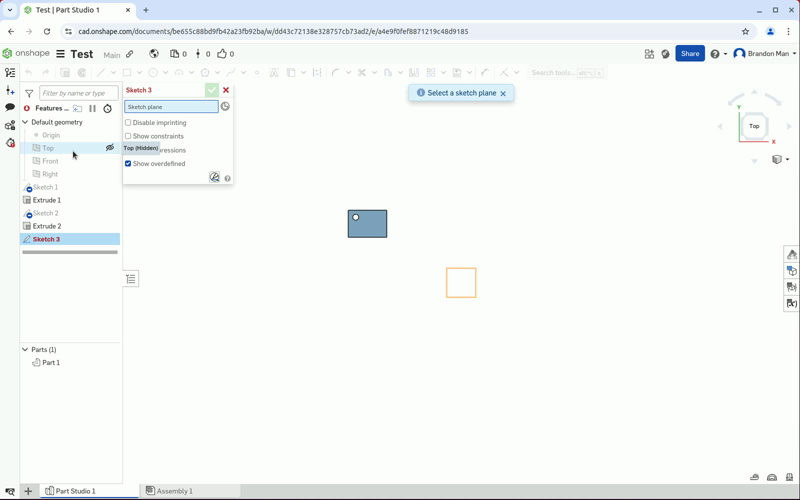
click(73, 150)
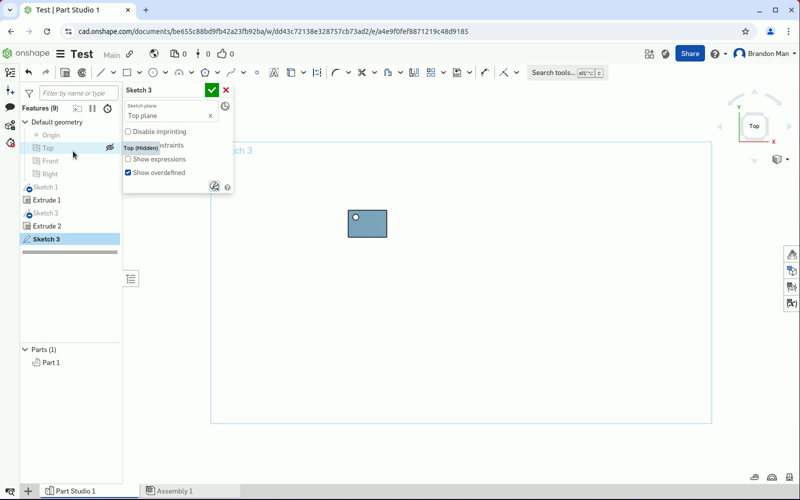
mouse_move(73, 352)
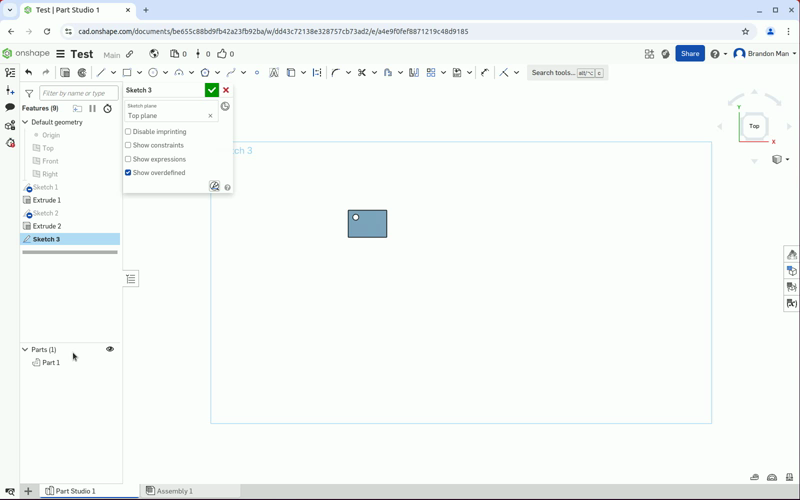
key(y)
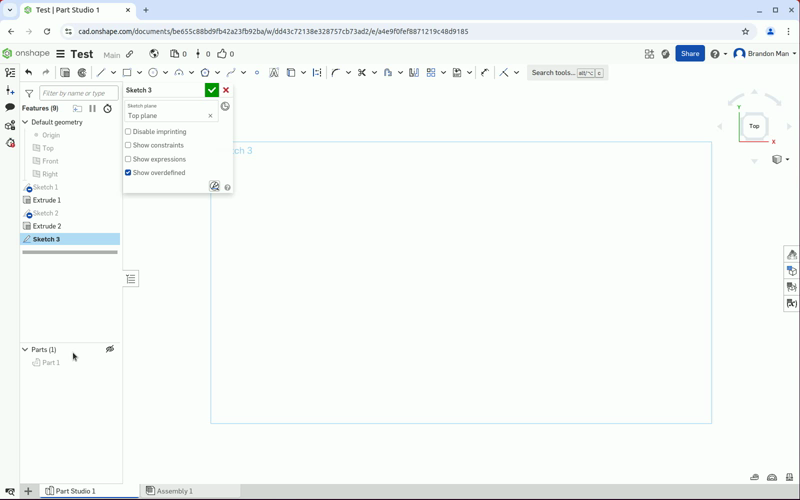
key(c)
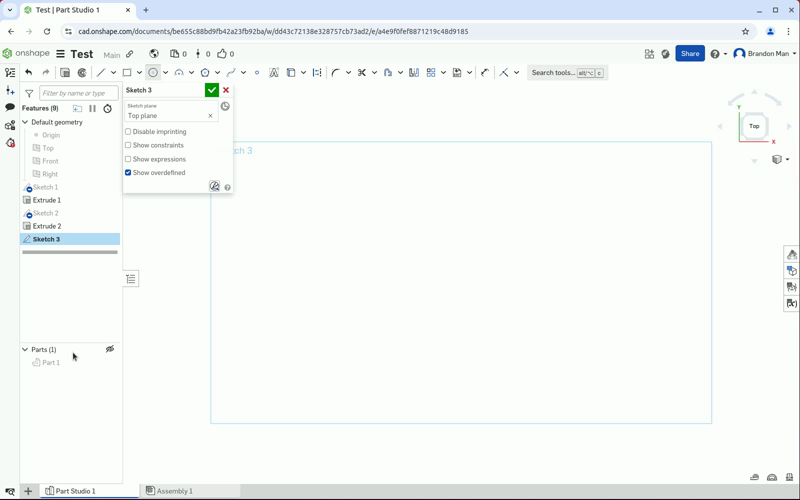
key_down(shift)
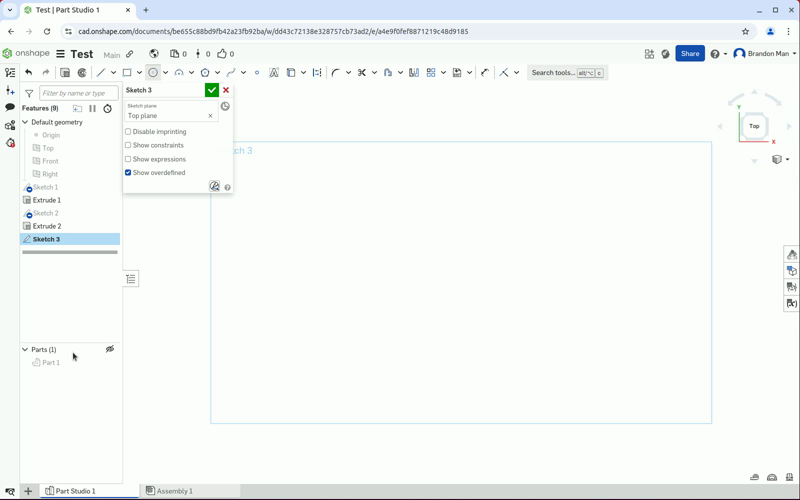
mouse_move(377, 217)
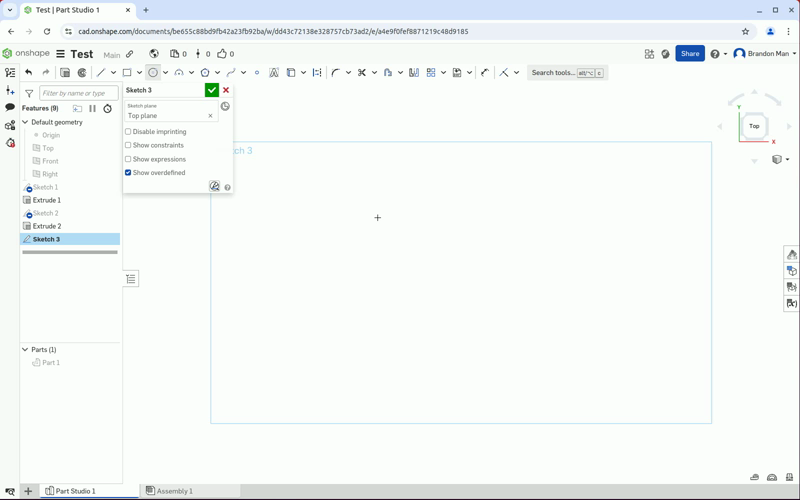
click(377, 217)
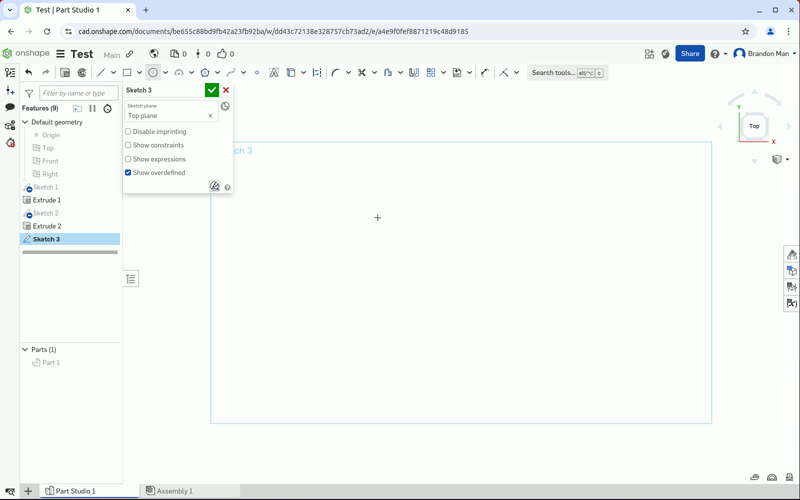
key_up(shift)
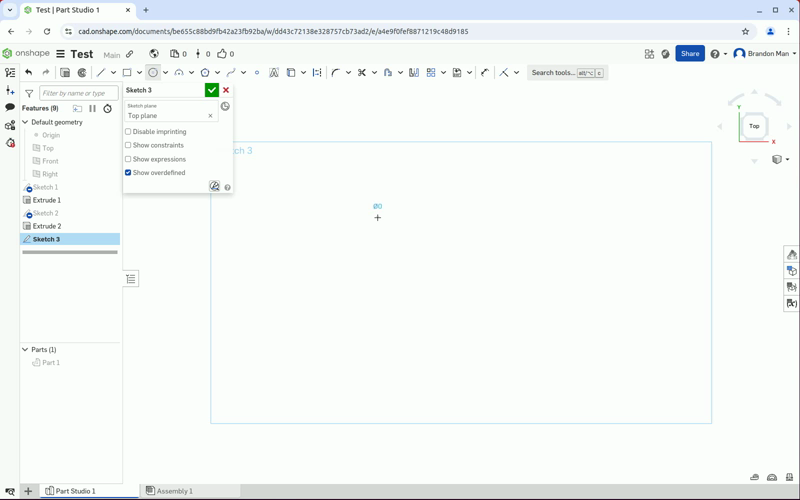
mouse_move(380, 217)
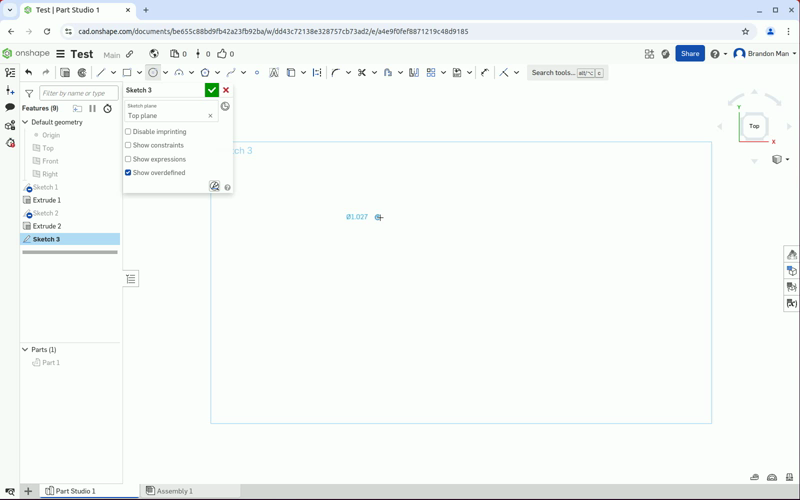
scroll(6)
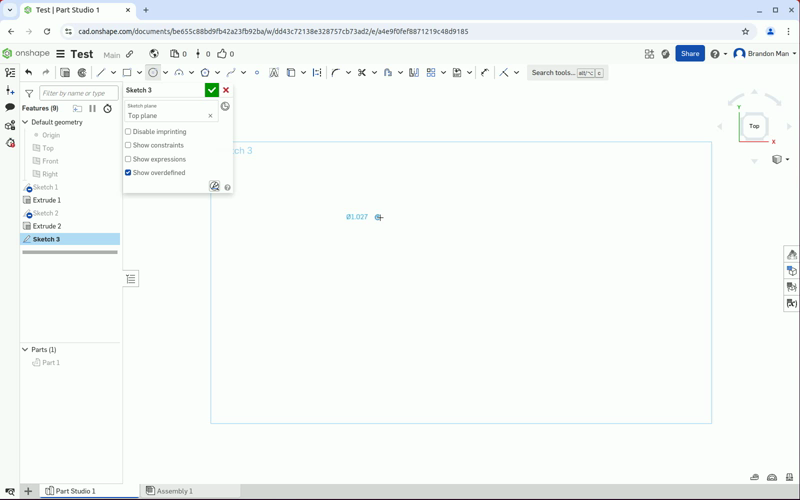
scroll(6)
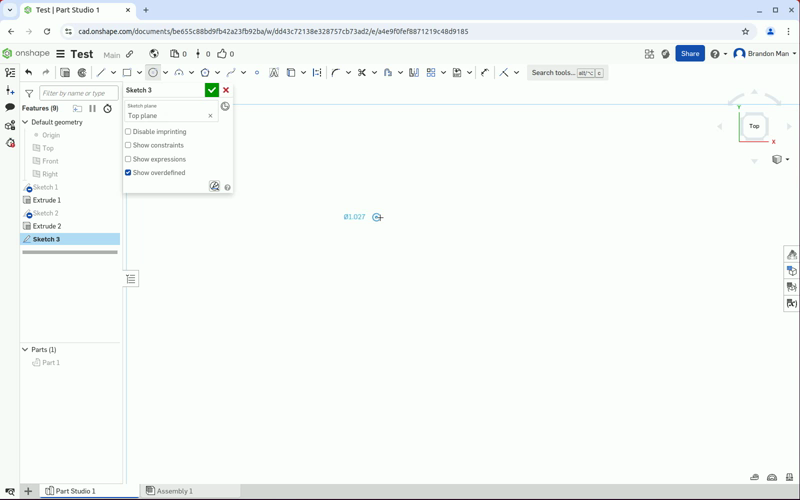
scroll(6)
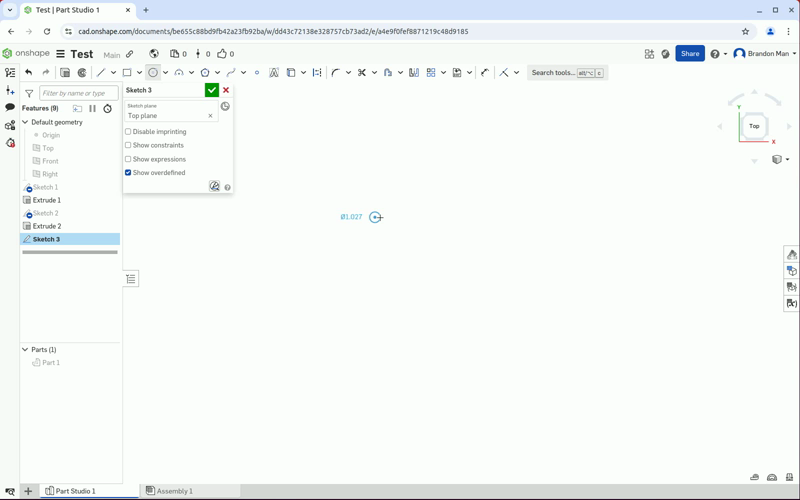
scroll(6)
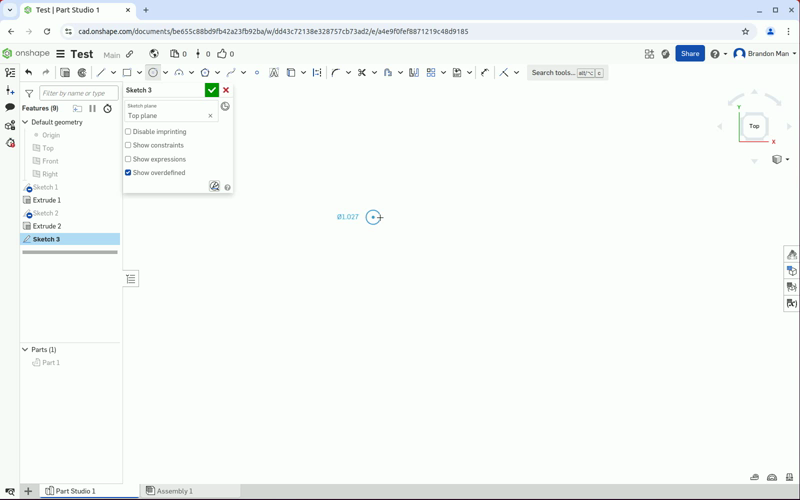
scroll(6)
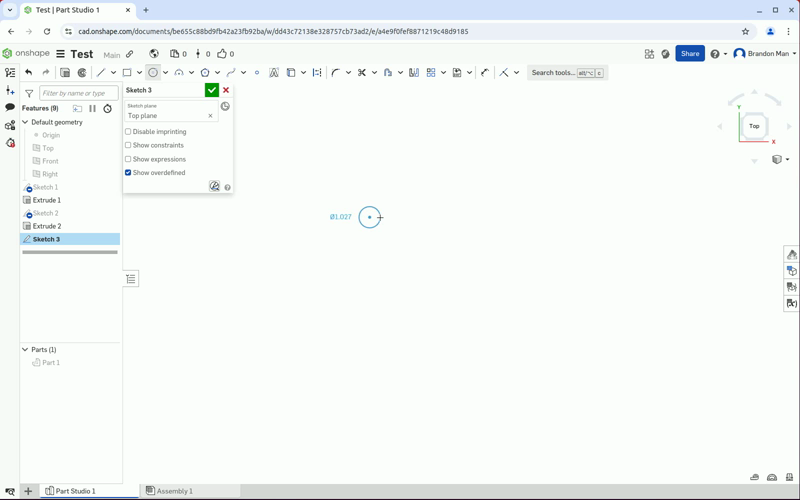
scroll(6)
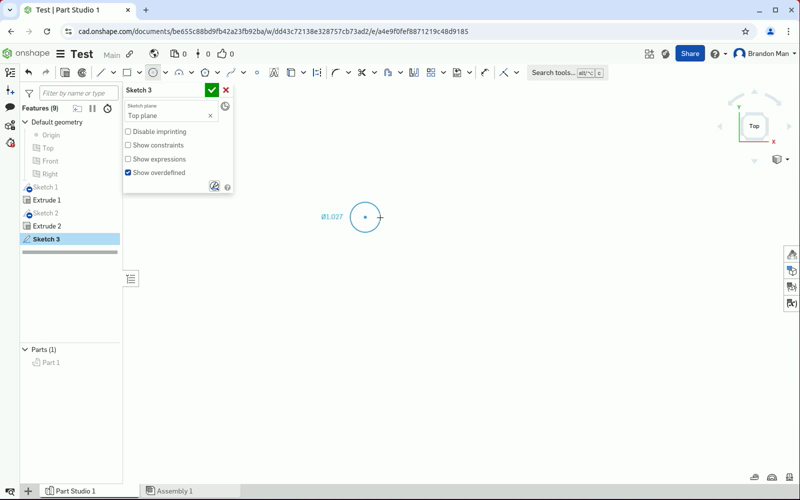
scroll(6)
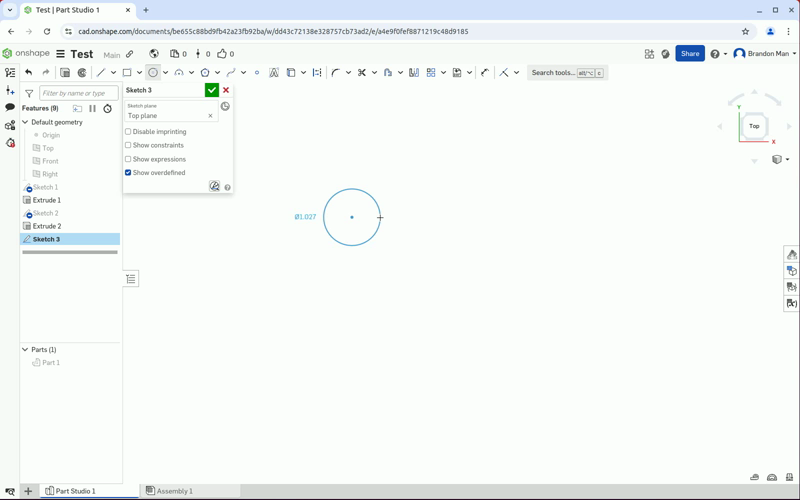
click(380, 217)
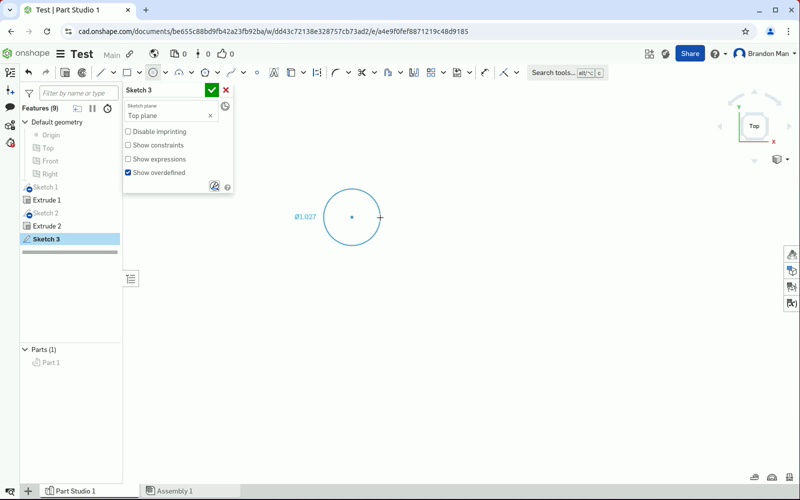
scroll(-6)
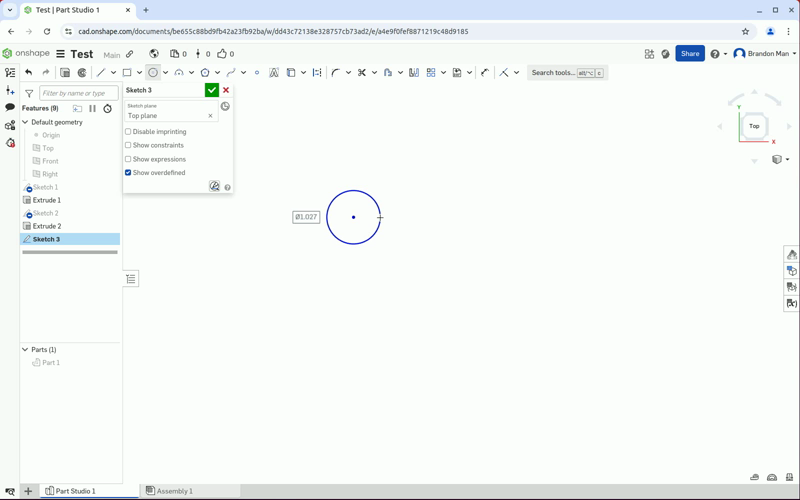
scroll(-6)
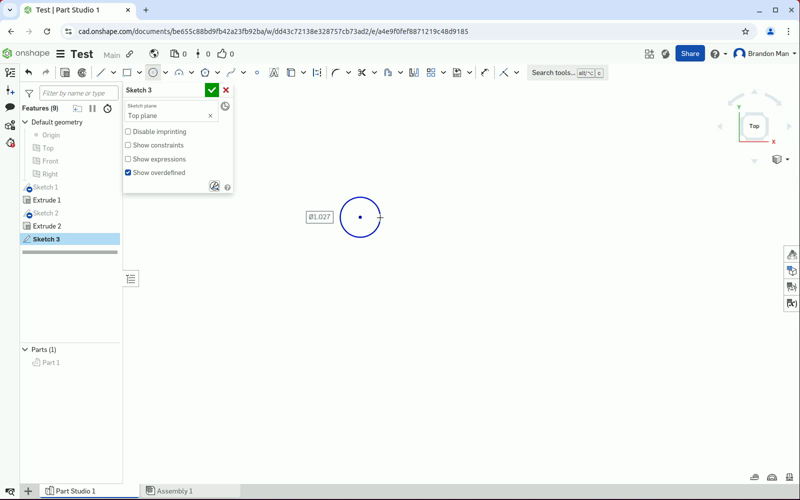
scroll(-6)
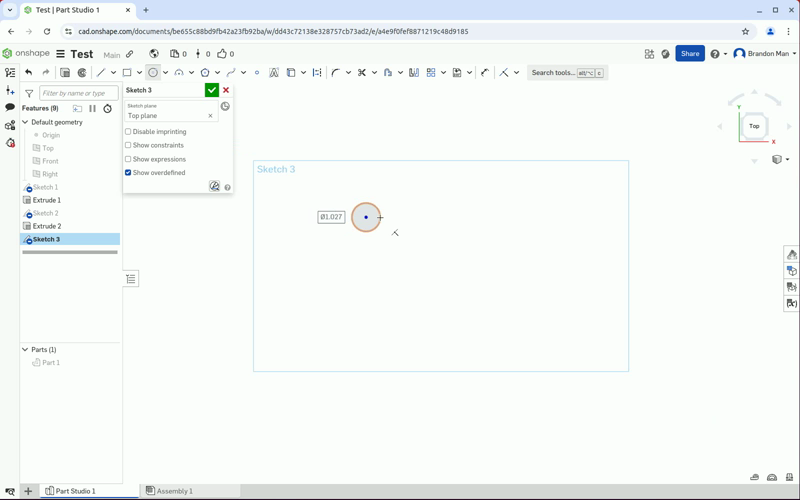
scroll(-6)
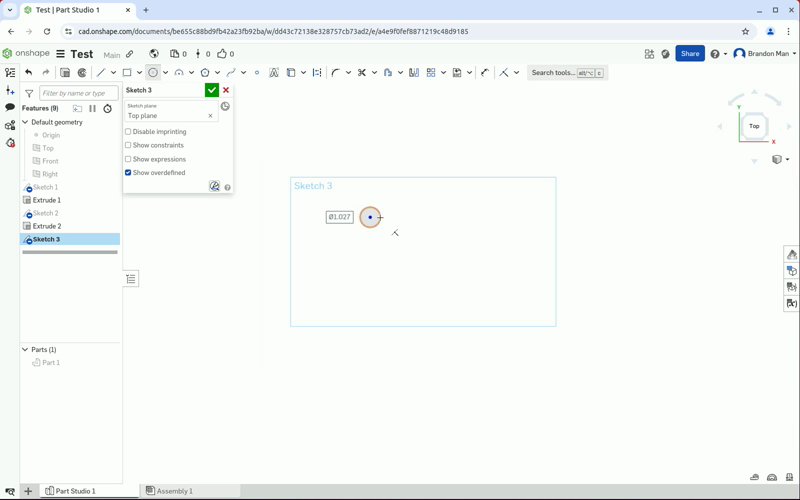
scroll(-6)
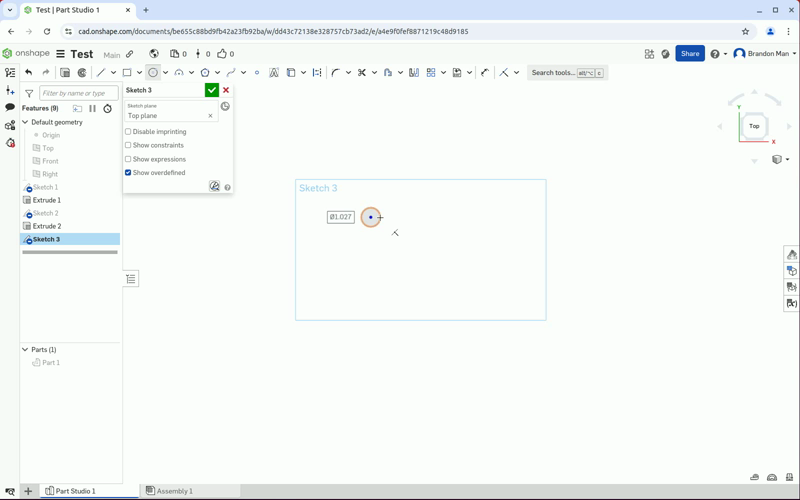
scroll(-6)
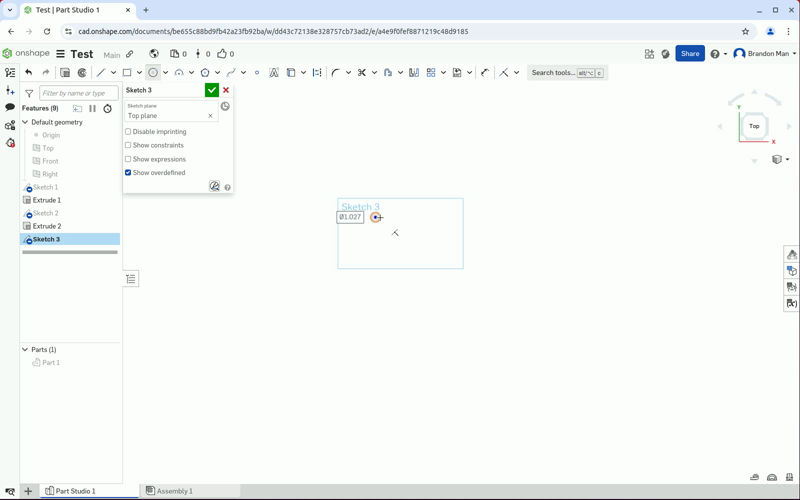
scroll(-6)
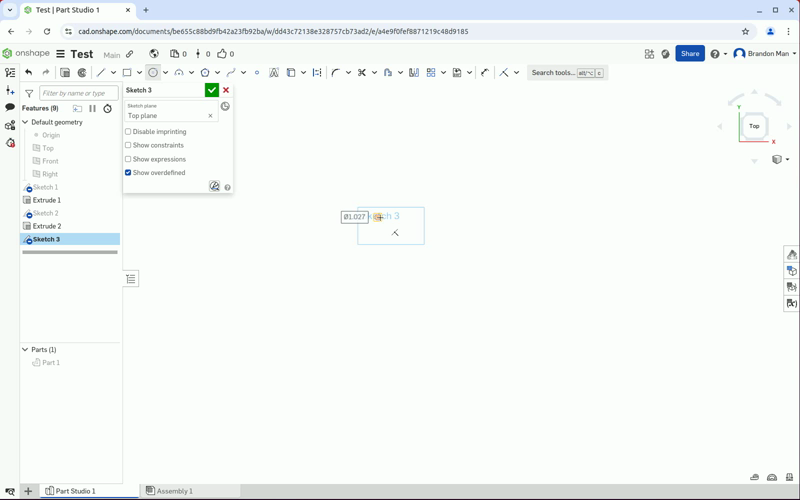
key(esc)
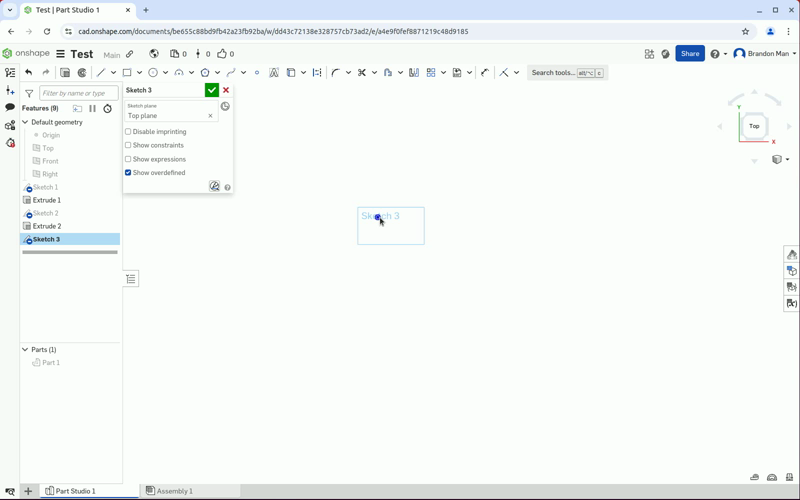
mouse_move(378, 217)
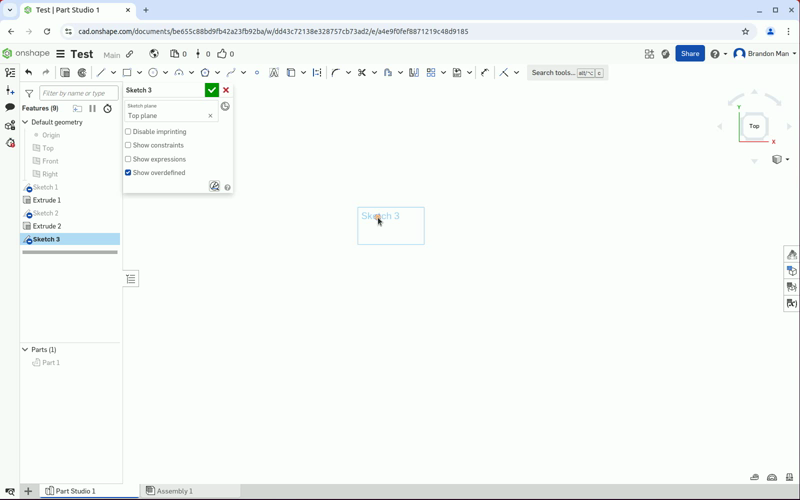
scroll(6)
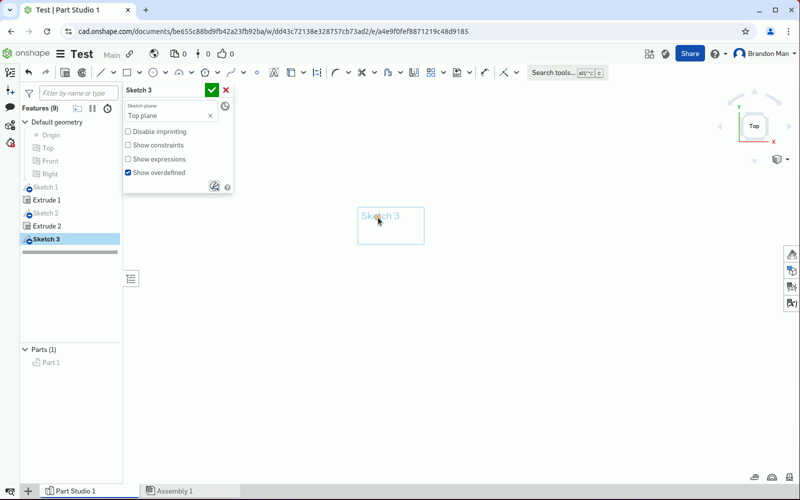
scroll(6)
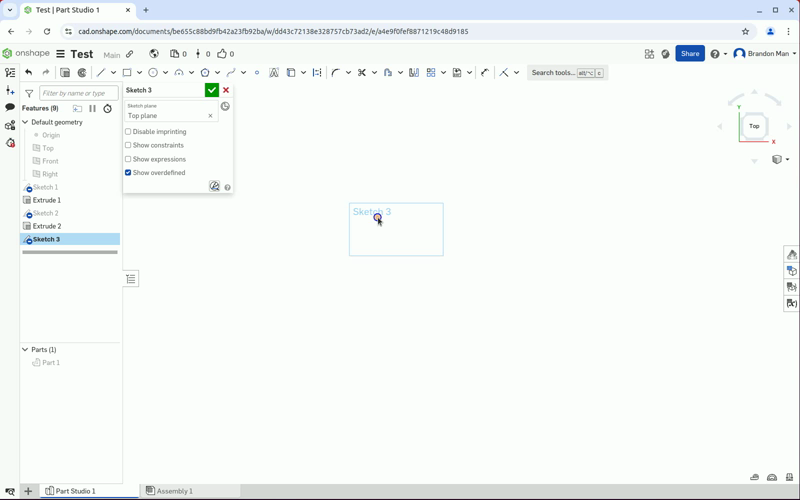
scroll(6)
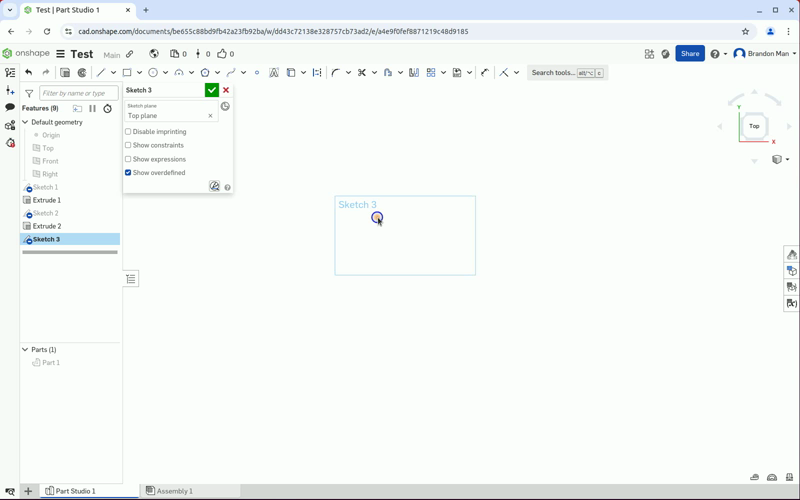
scroll(6)
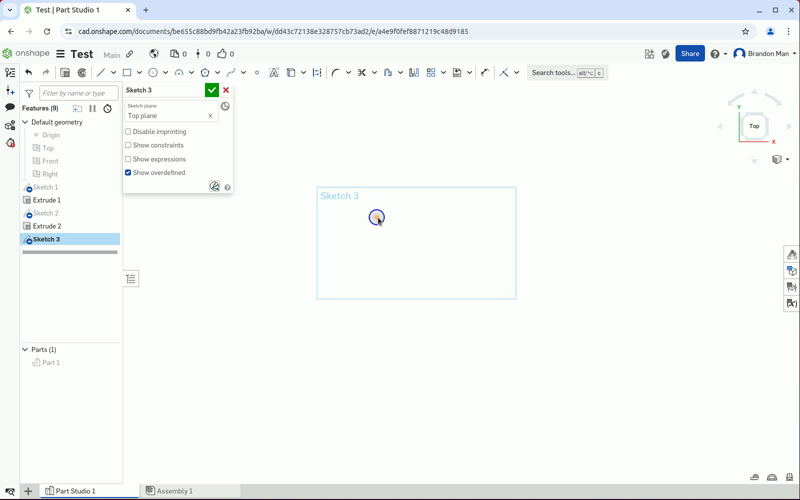
scroll(6)
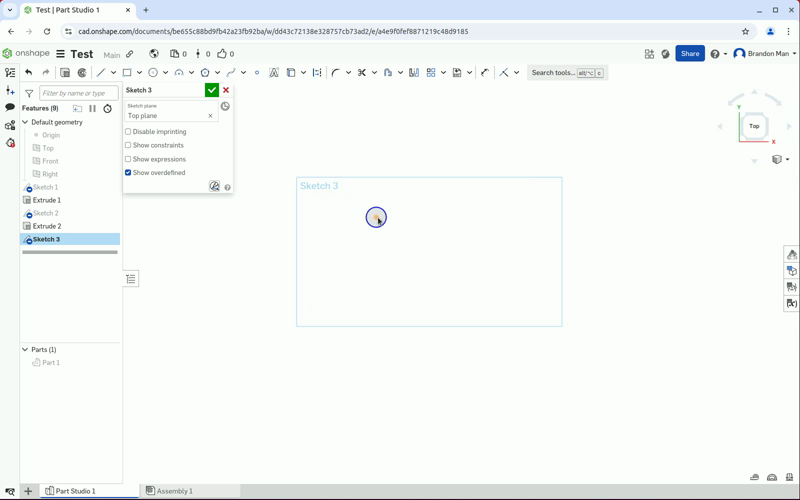
scroll(6)
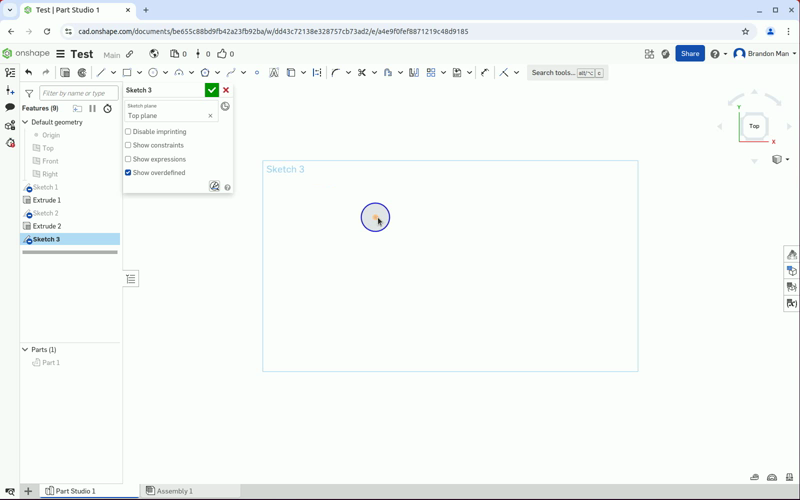
scroll(6)
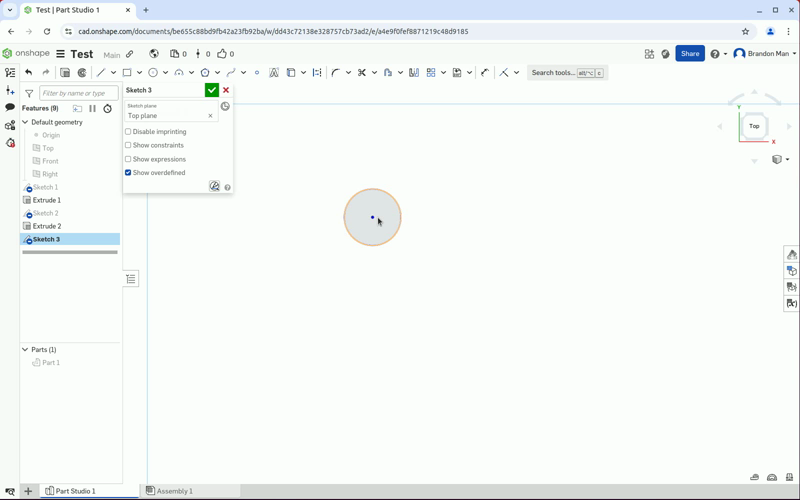
click(378, 217)
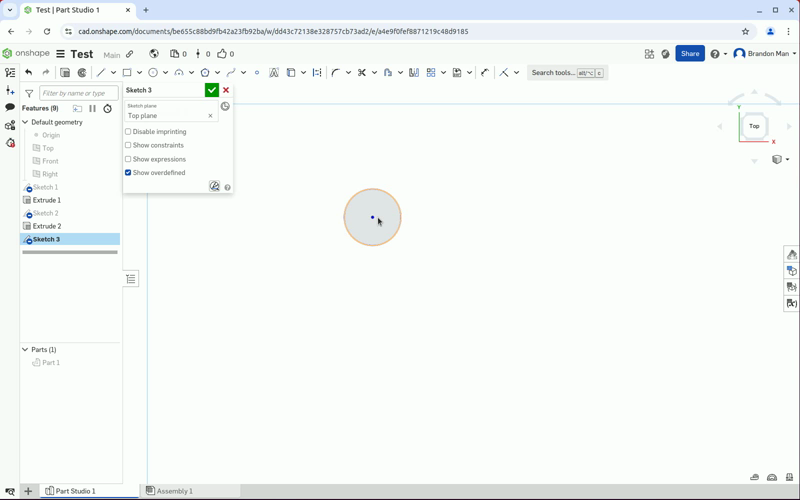
scroll(-6)
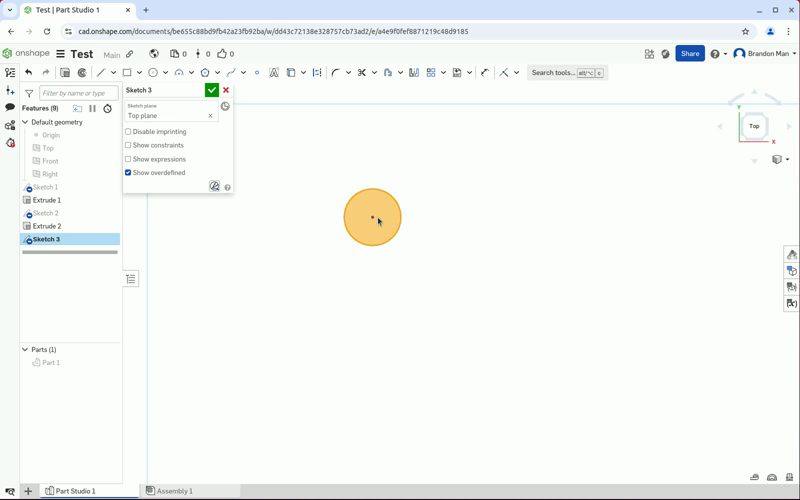
scroll(-6)
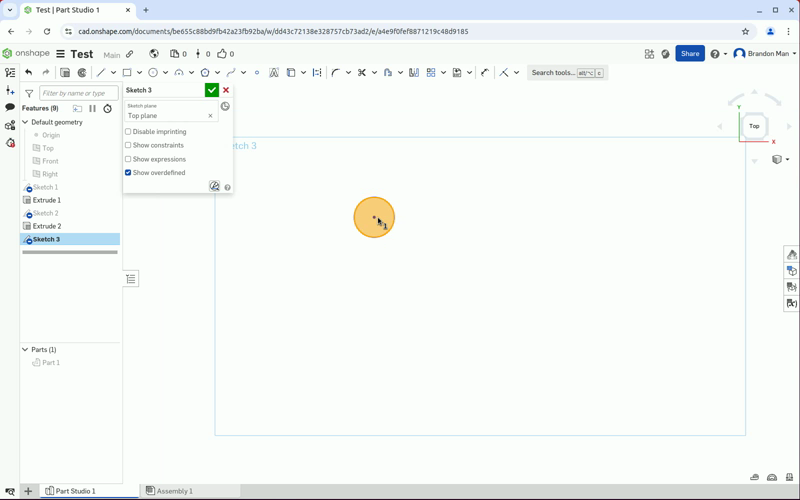
scroll(-6)
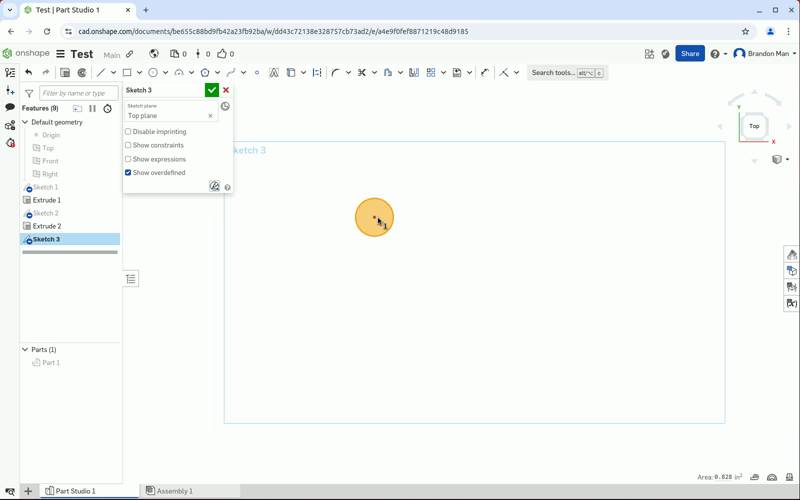
scroll(-6)
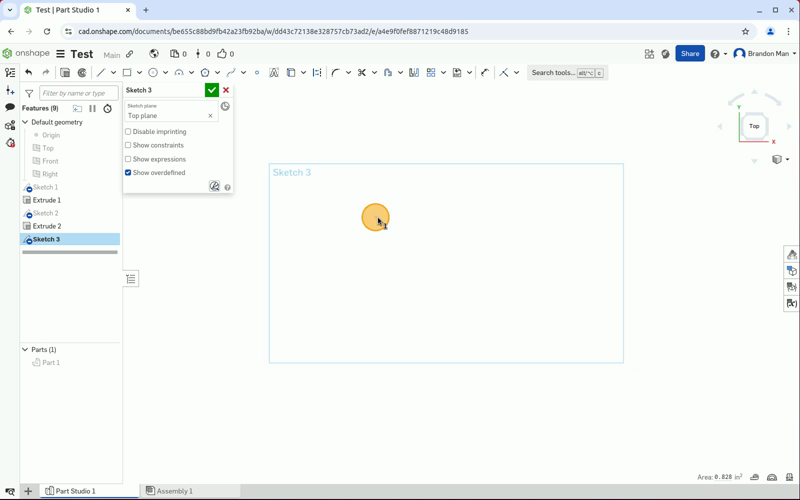
scroll(-6)
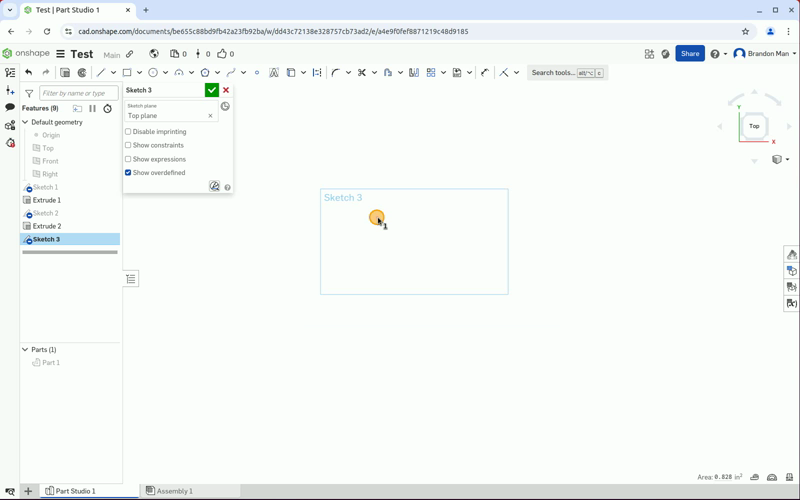
scroll(-6)
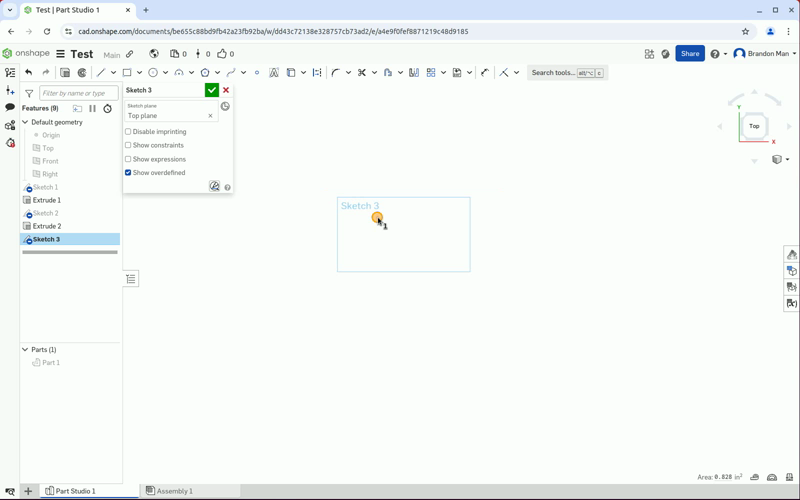
scroll(-6)
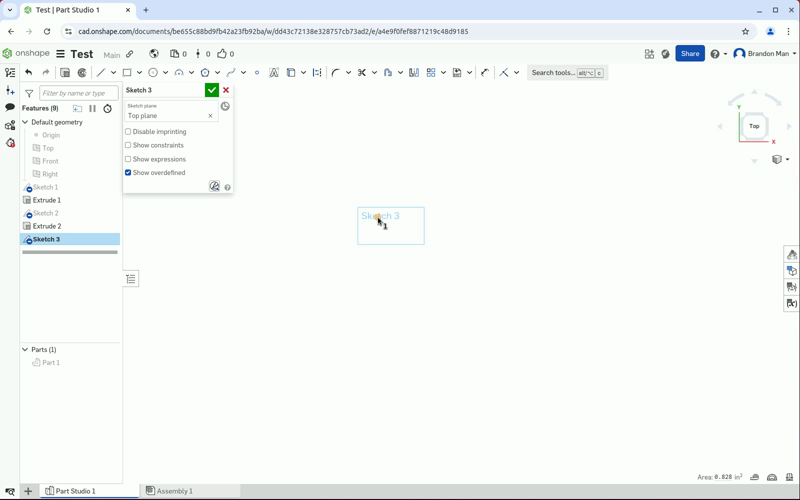
mouse_move(73, 352)
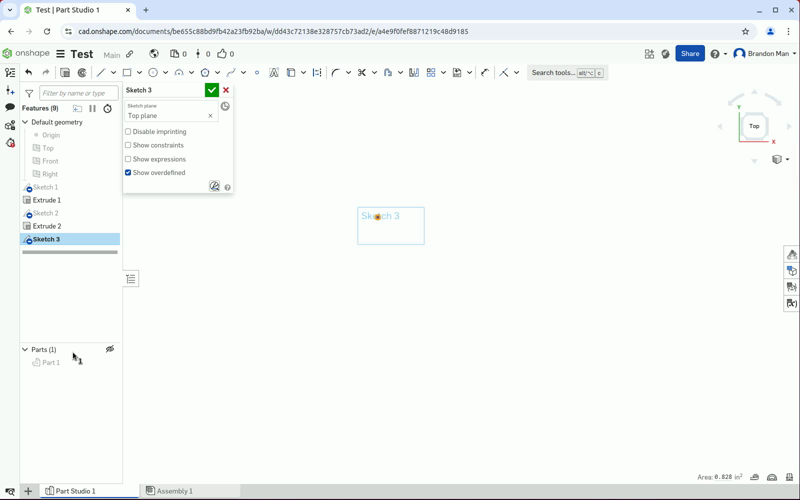
key(shift+y)
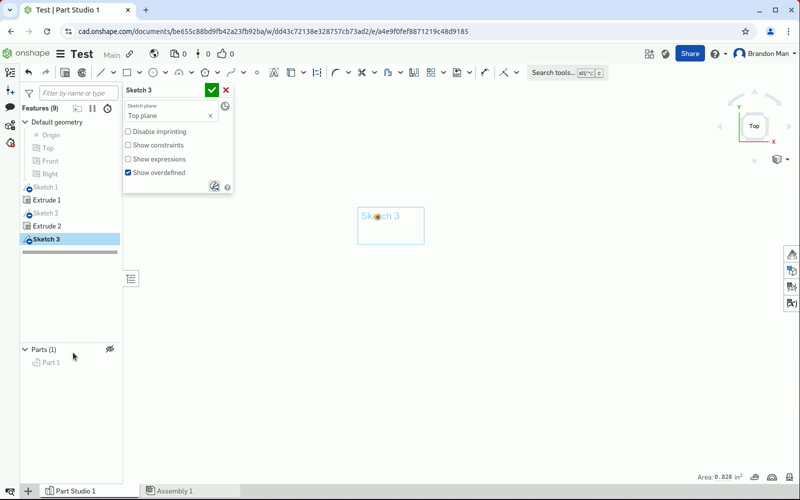
key(shift+e)
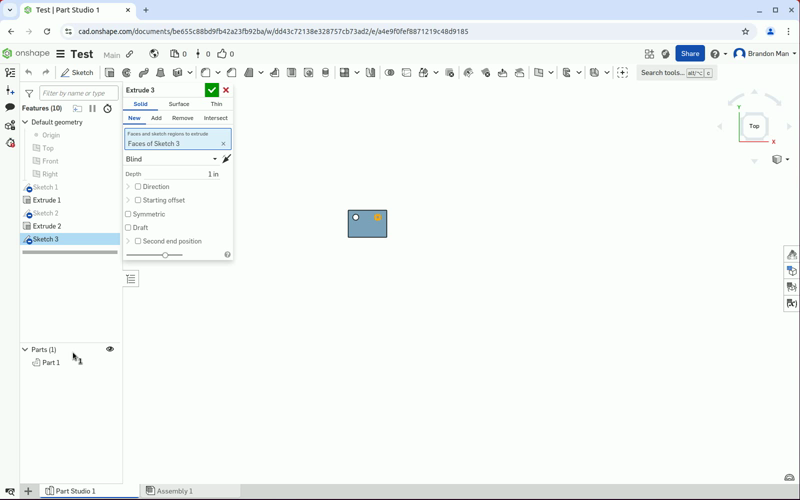
mouse_move(143, 106)
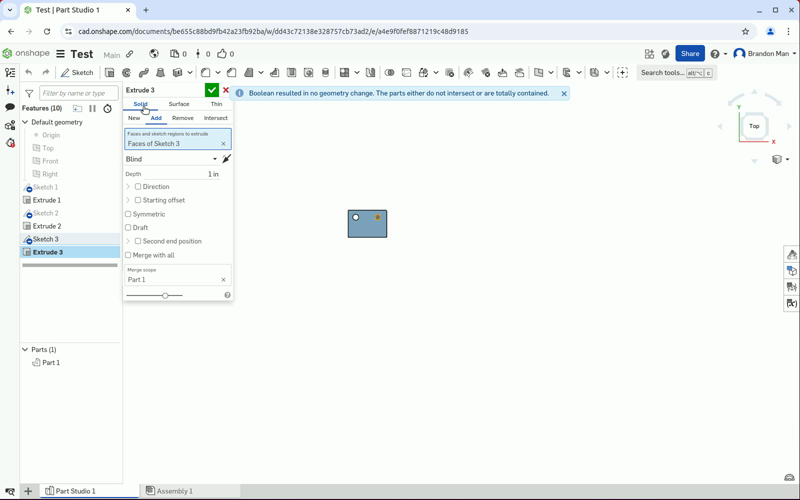
click(143, 106)
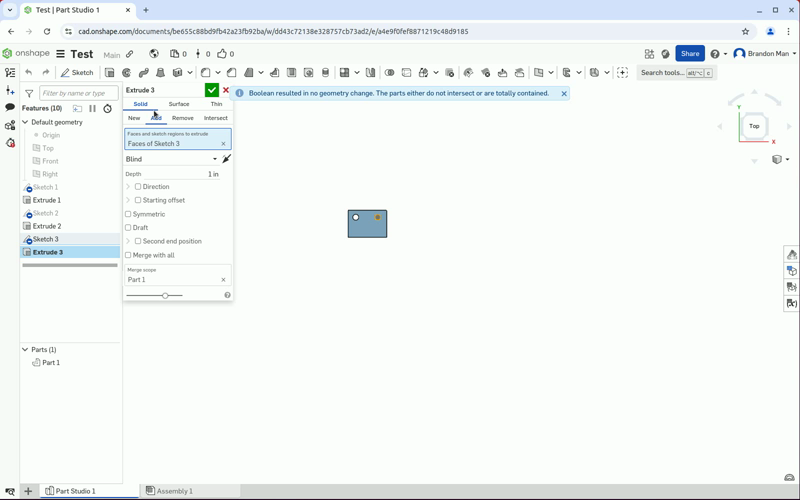
mouse_move(186, 120)
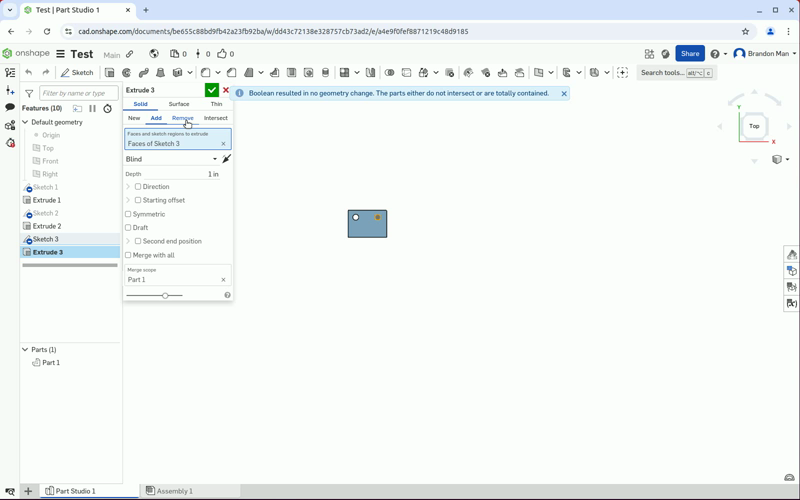
click(186, 120)
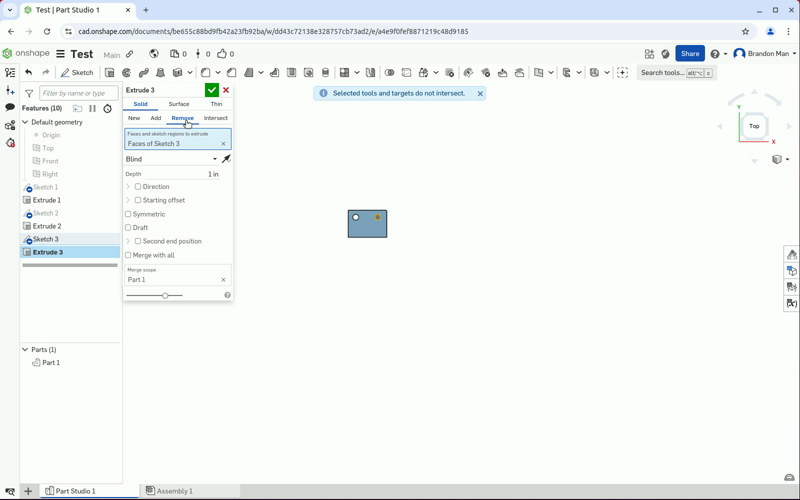
key(tab, 4)
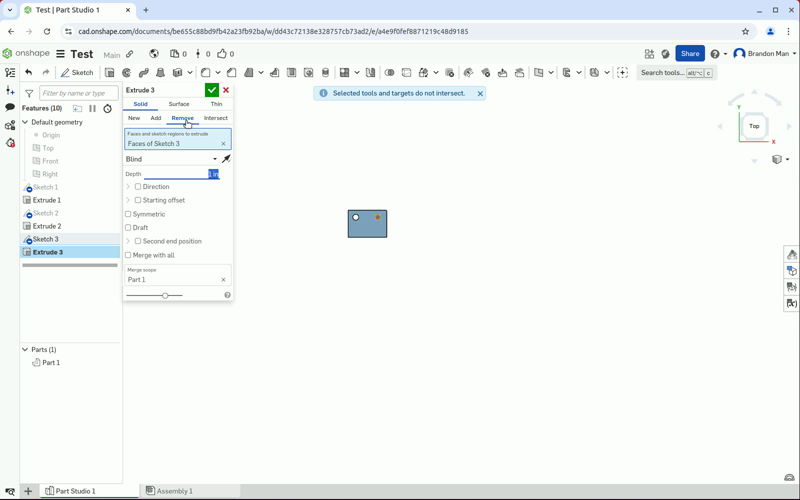
text(-9.628)
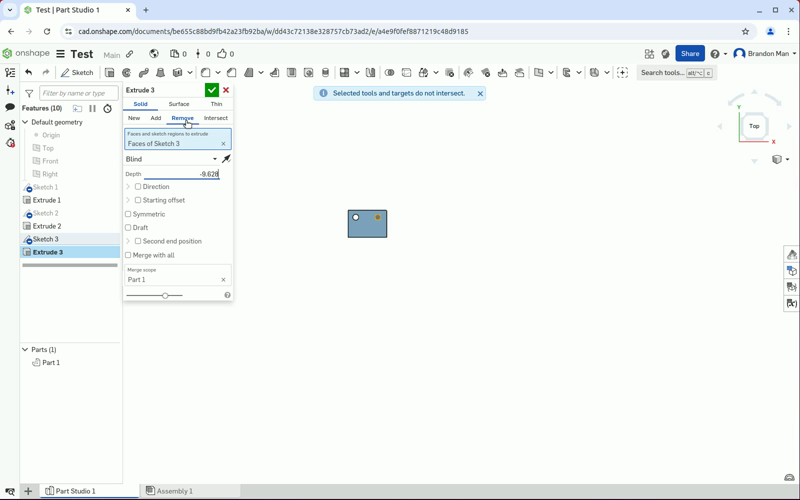
key(tab, 6)
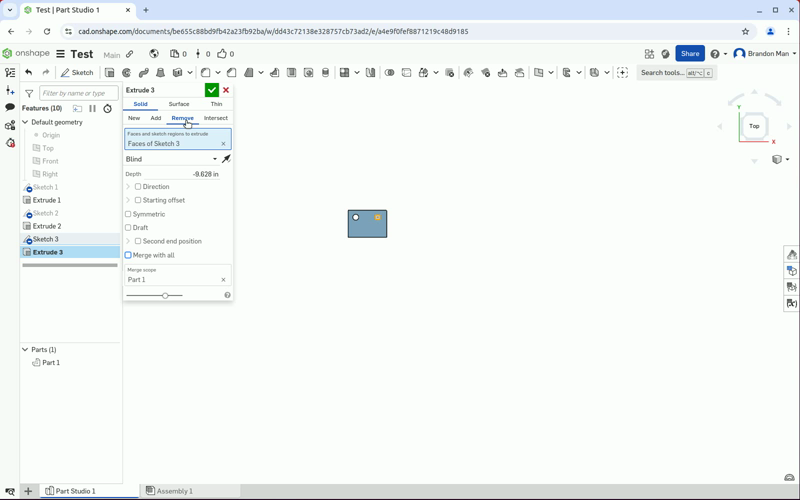
key(space)
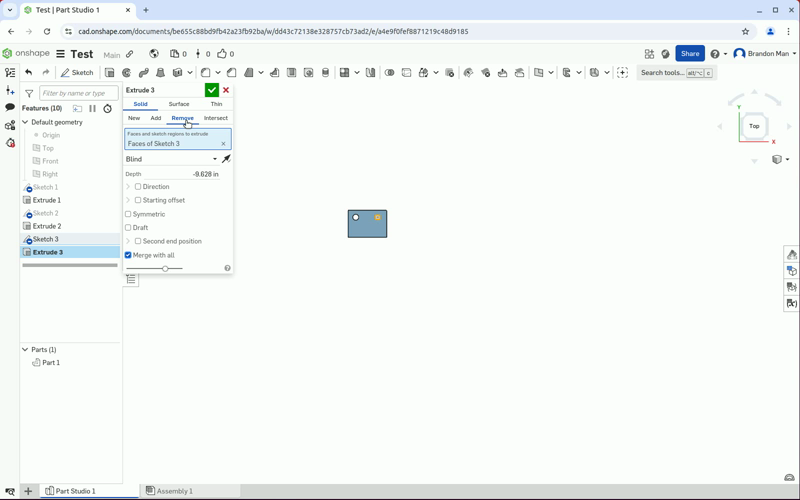
key(enter)
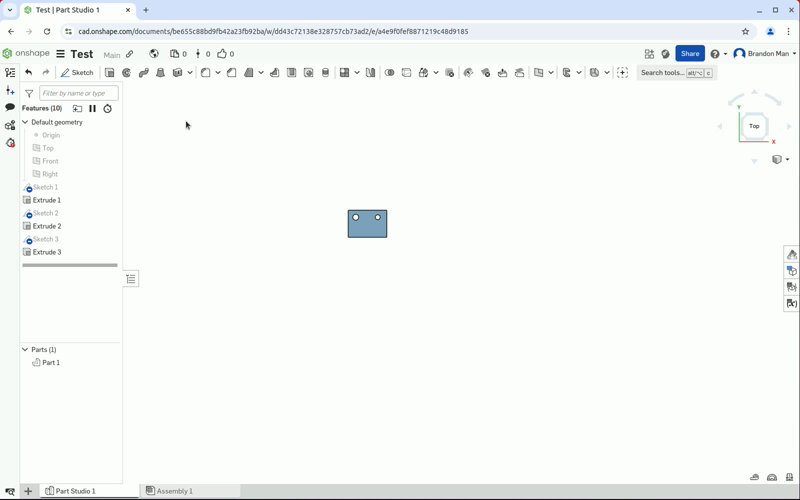
key(shift+h)
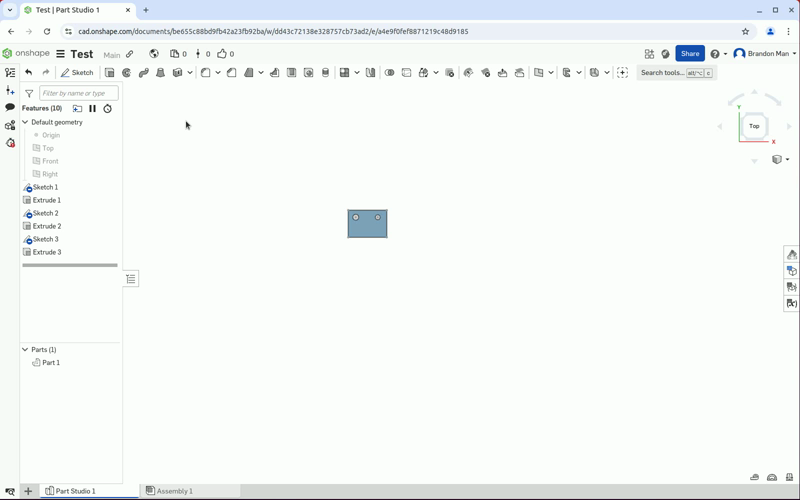
key(shift+h)
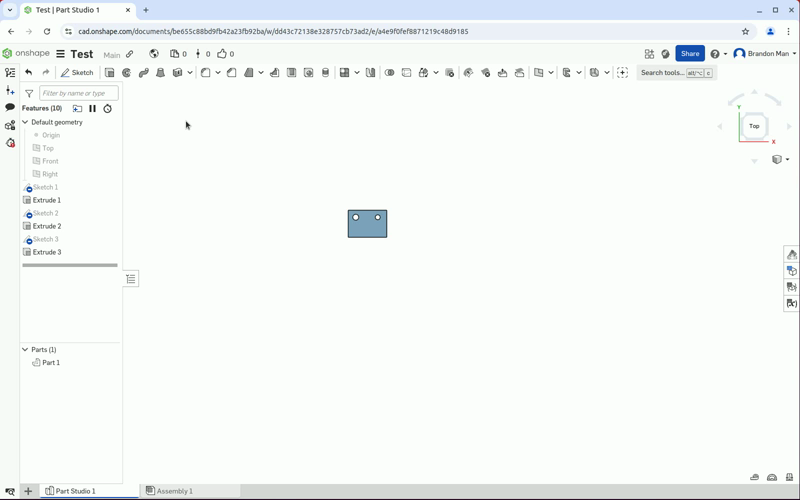
mouse_move(73, 189)
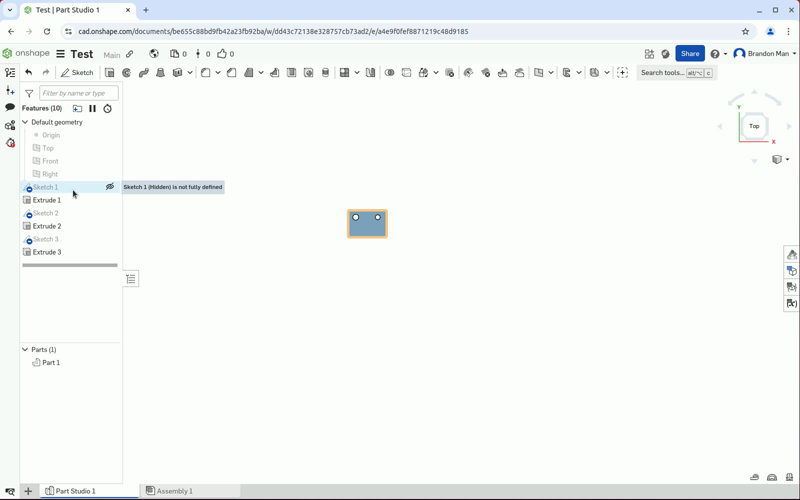
click(73, 189)
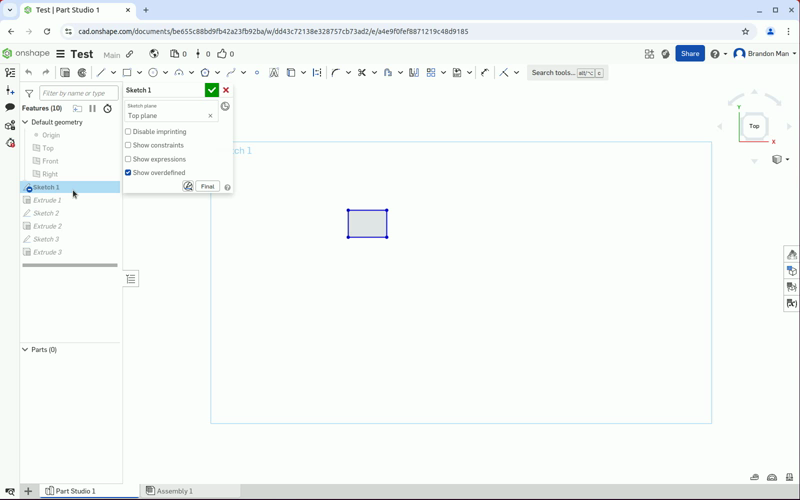
mouse_move(229, 92)
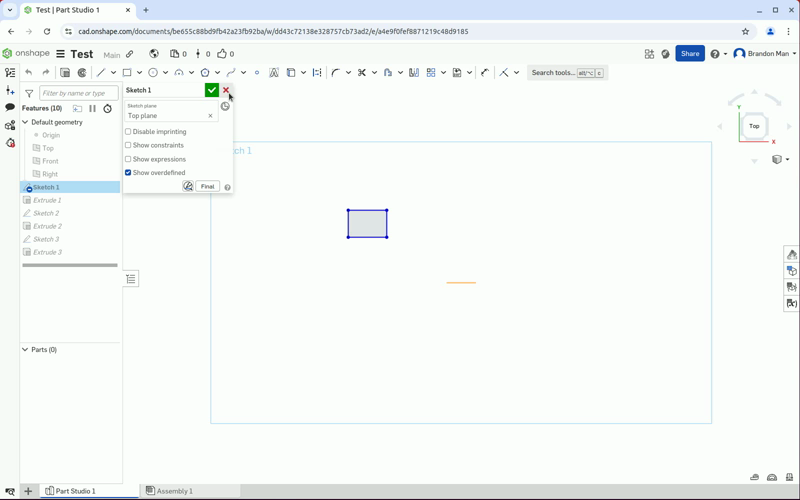
click(229, 92)
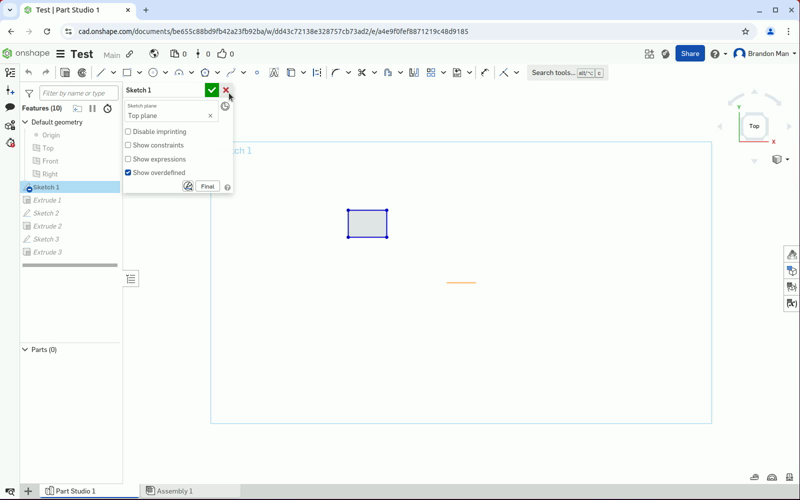
key(shift+s)
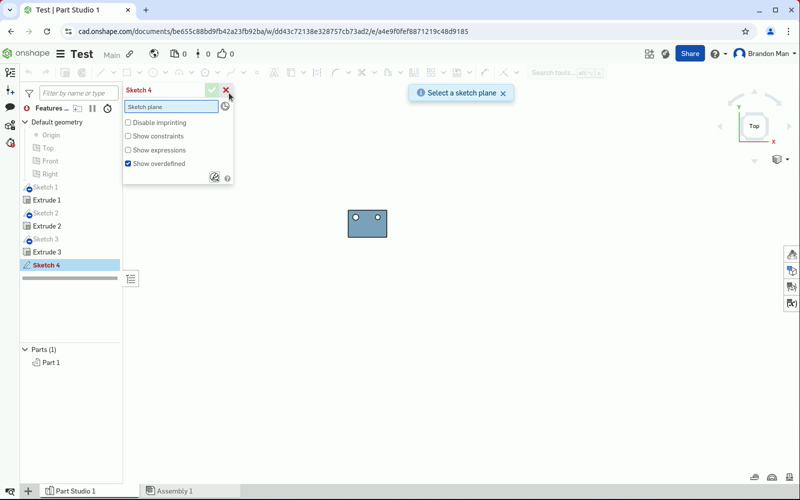
mouse_move(73, 150)
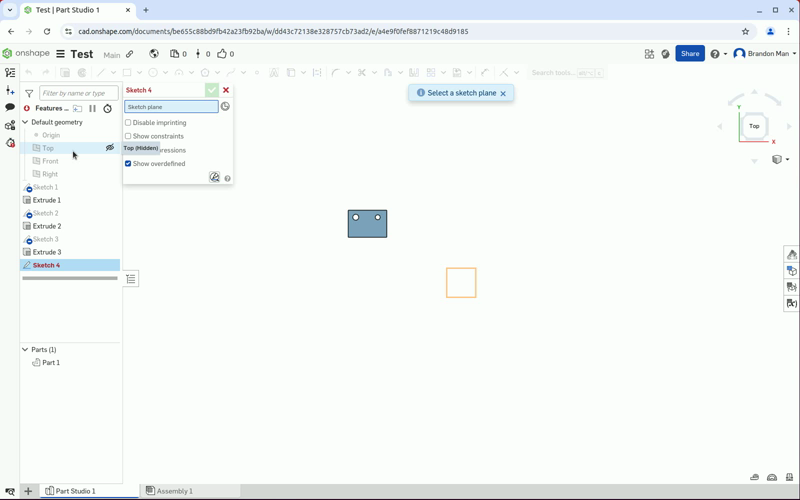
click(73, 150)
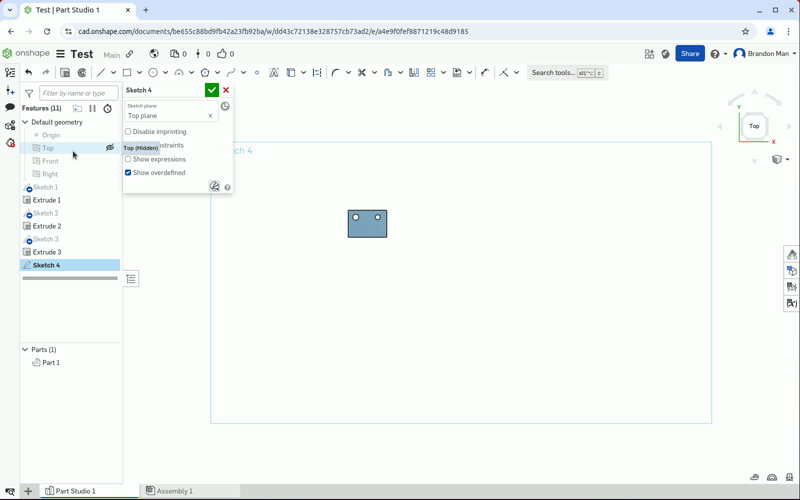
mouse_move(73, 352)
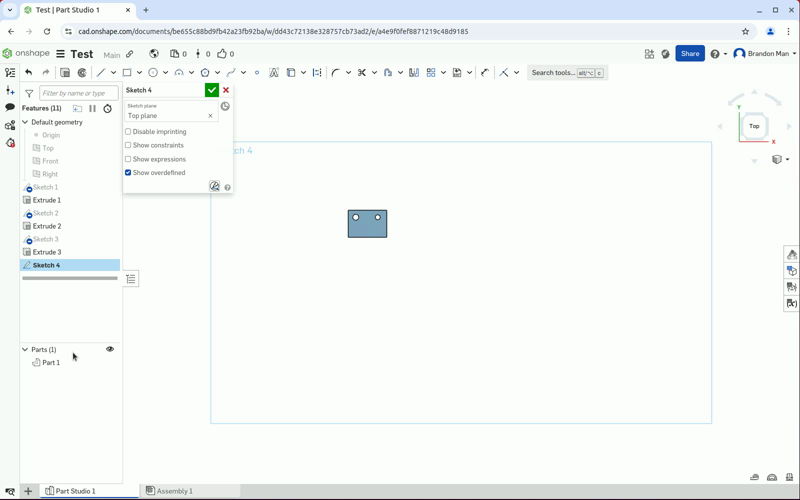
key(y)
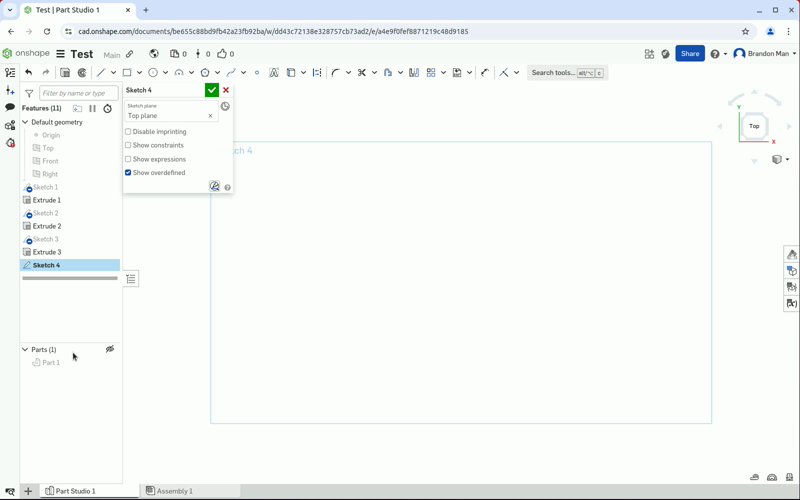
key(c)
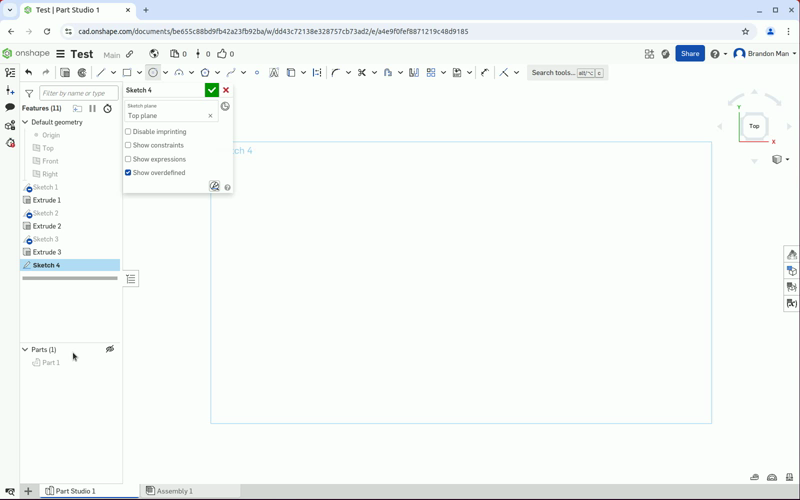
key_down(shift)
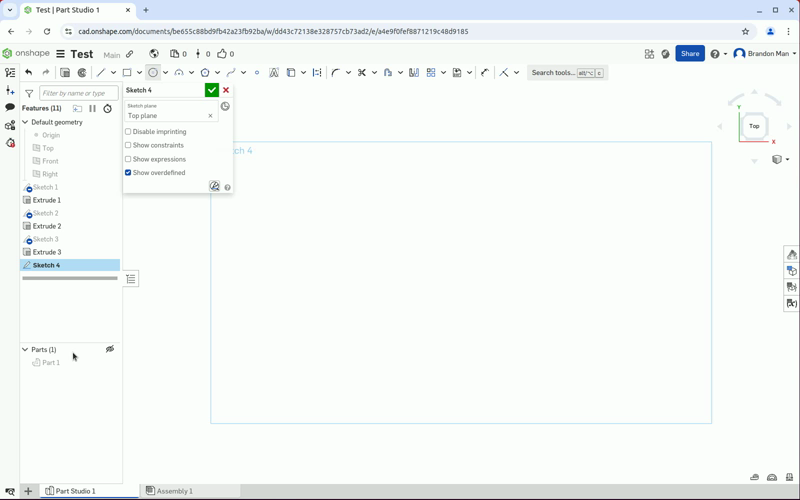
mouse_move(355, 231)
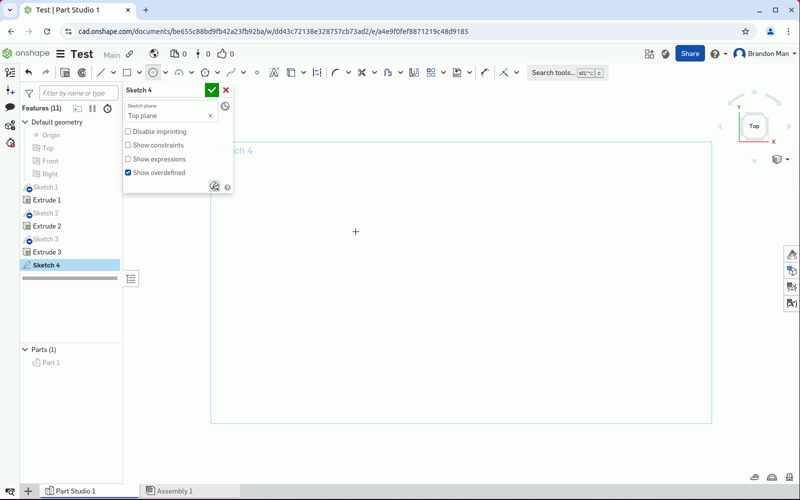
click(355, 231)
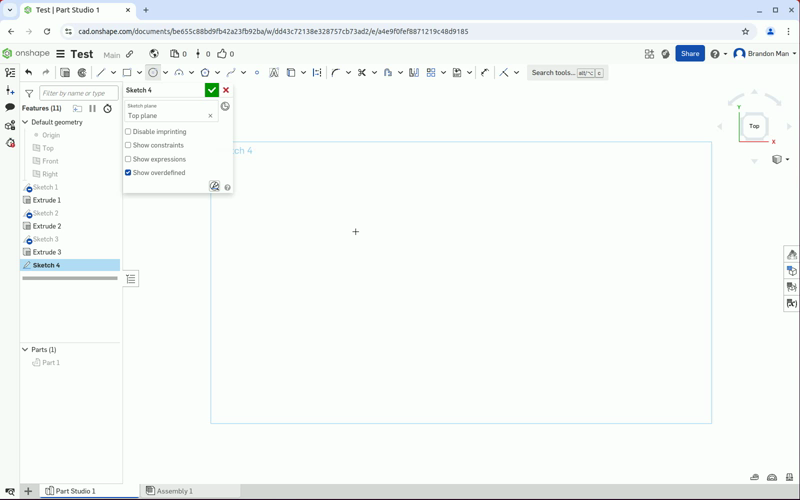
key_up(shift)
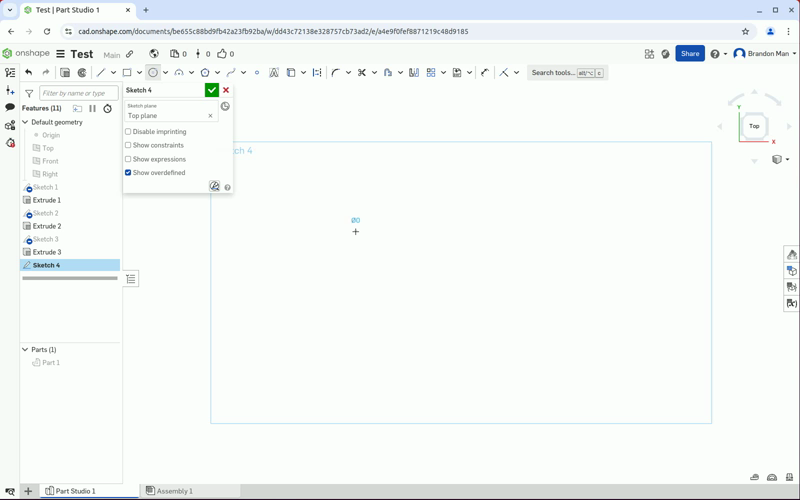
mouse_move(358, 231)
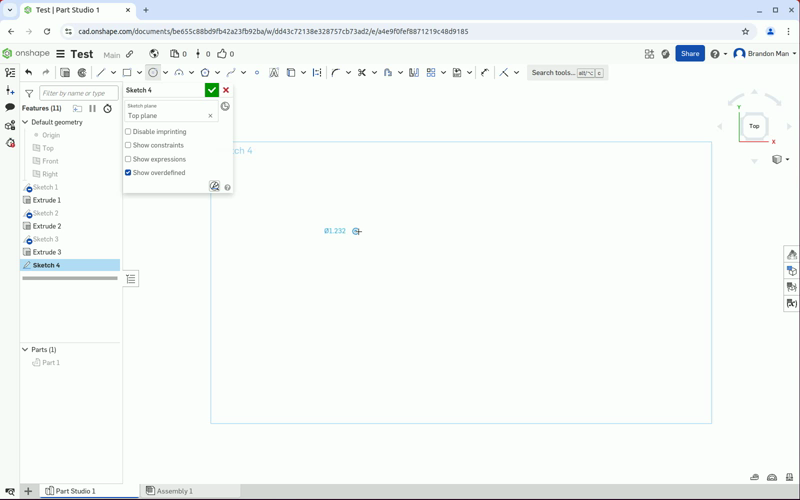
click(358, 231)
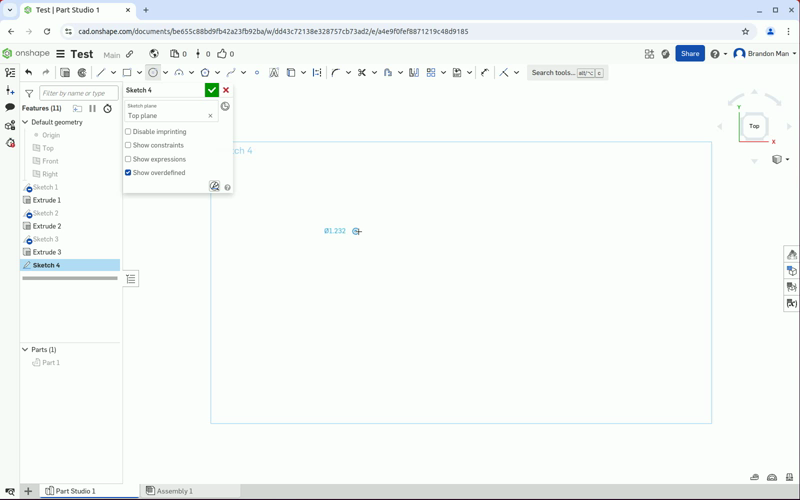
key(esc)
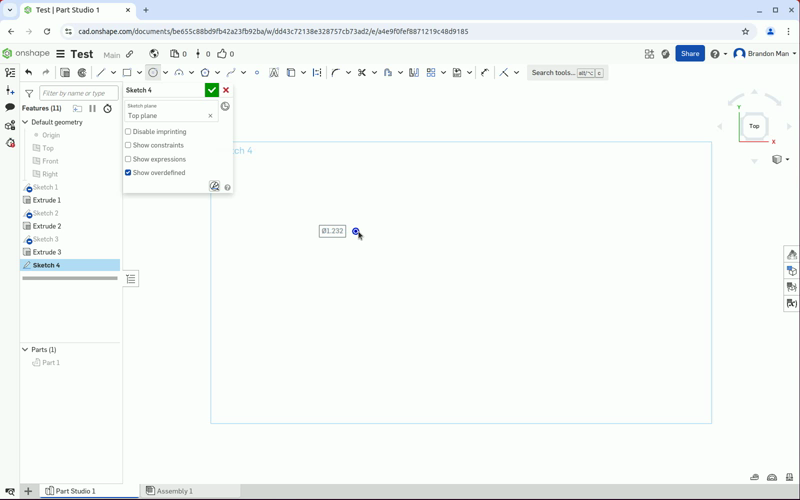
mouse_move(356, 232)
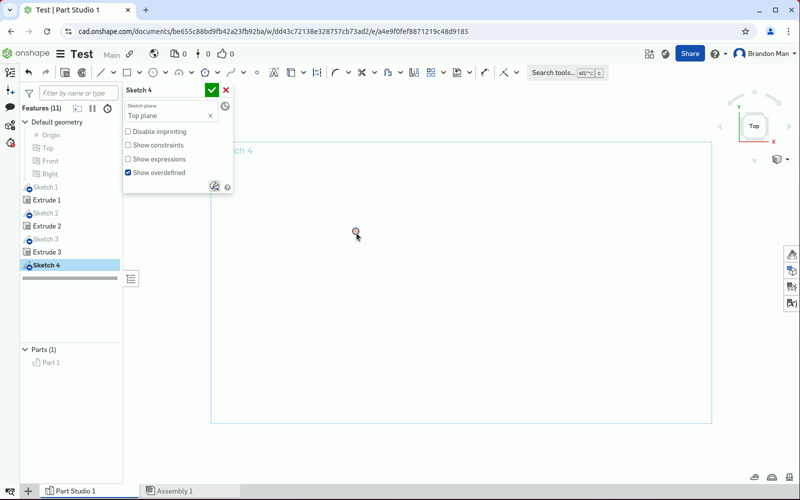
scroll(6)
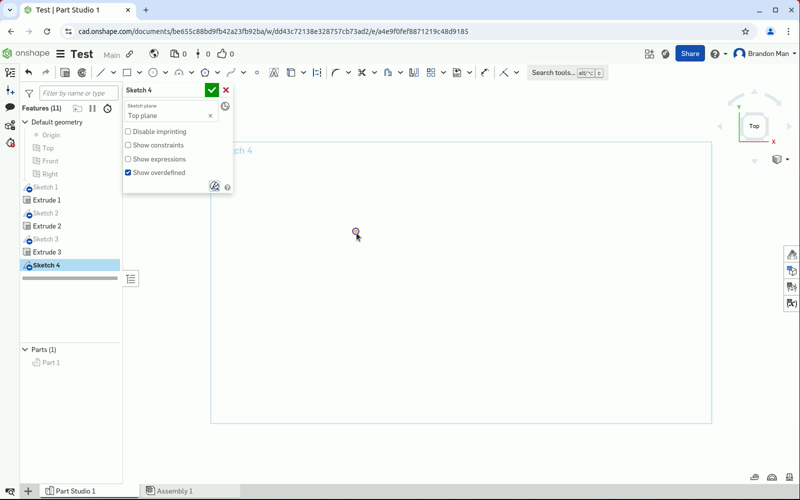
scroll(6)
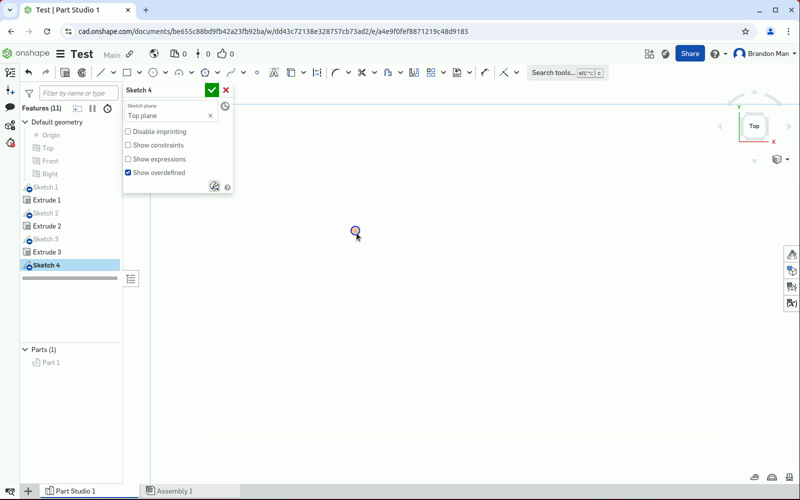
scroll(6)
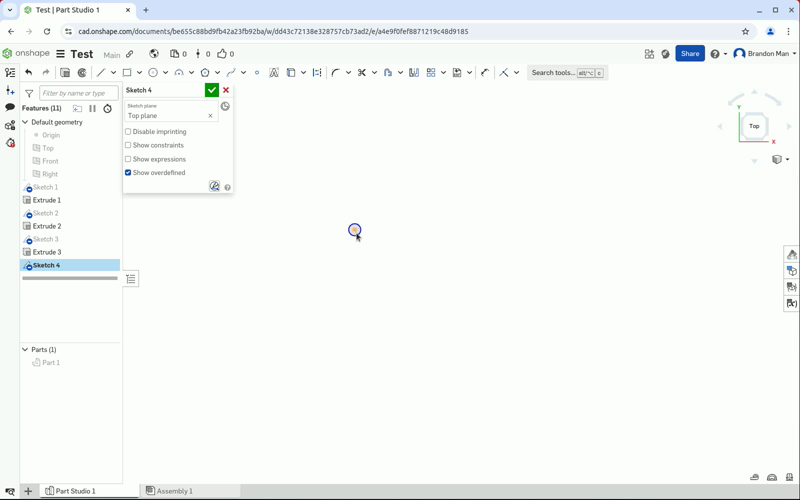
scroll(6)
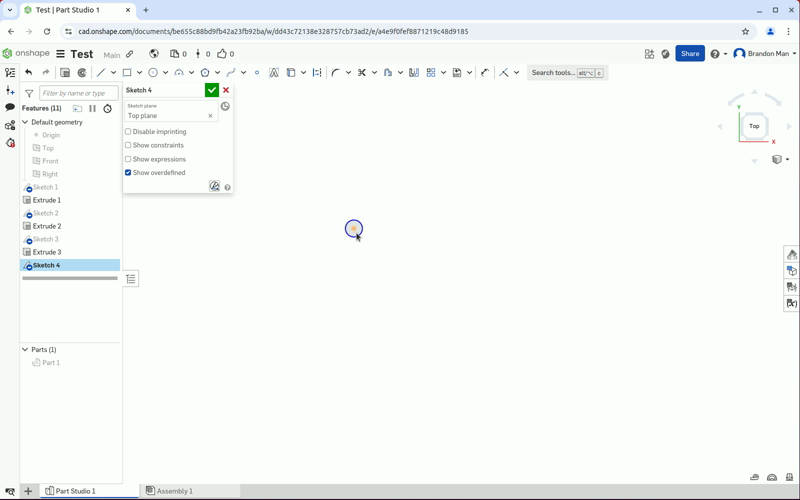
scroll(6)
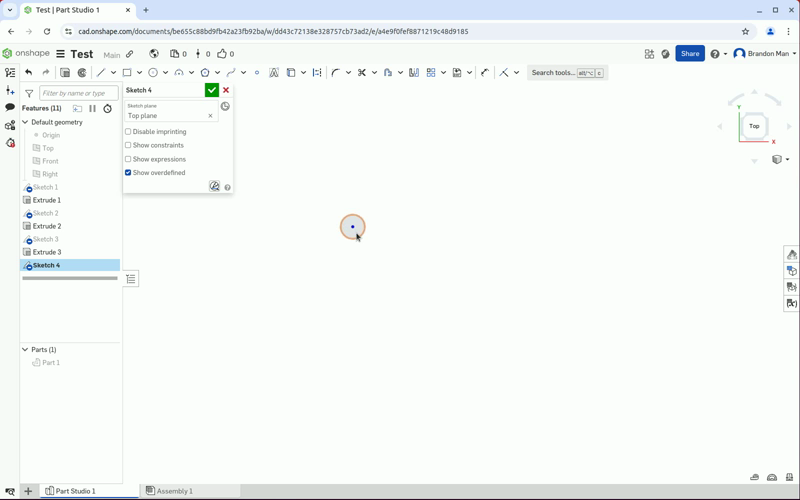
scroll(6)
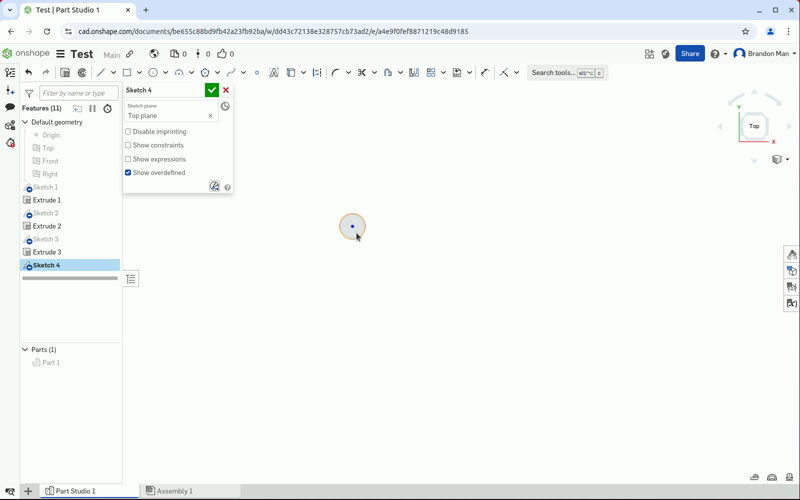
scroll(6)
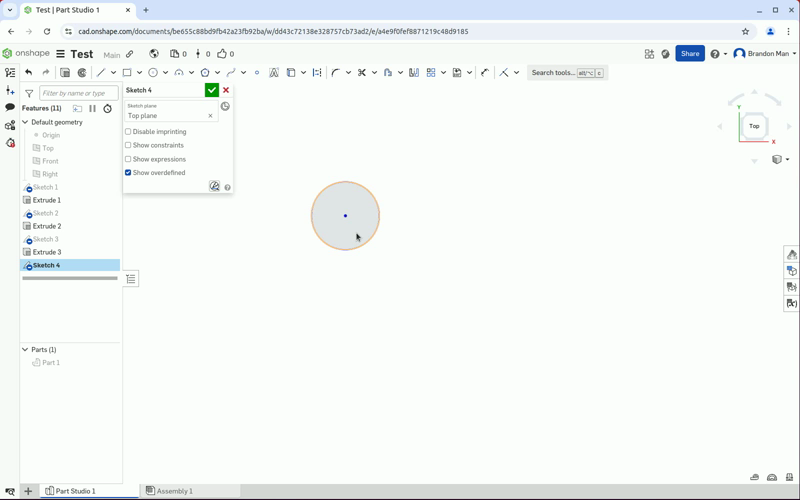
click(356, 232)
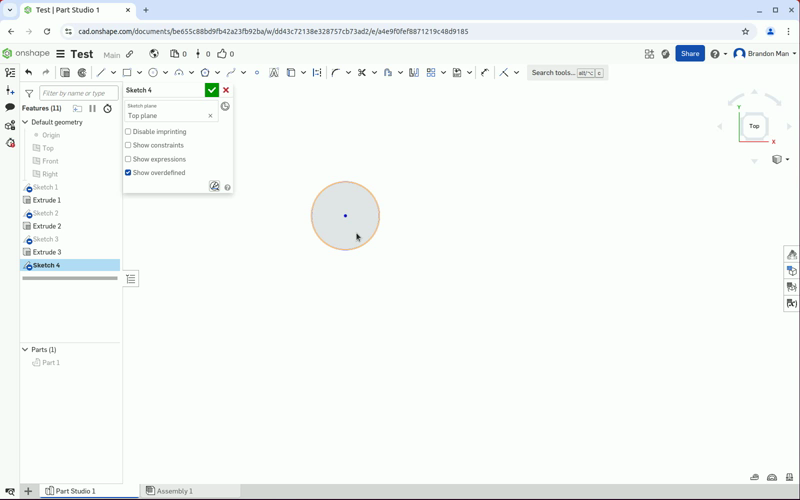
scroll(-6)
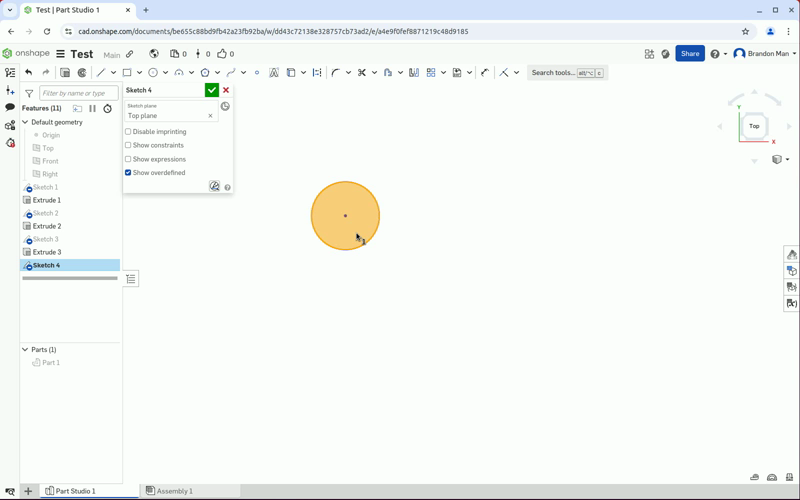
scroll(-6)
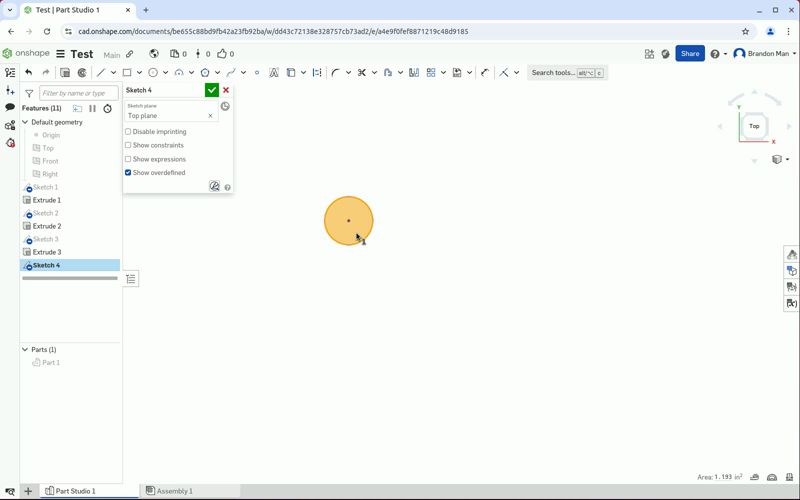
scroll(-6)
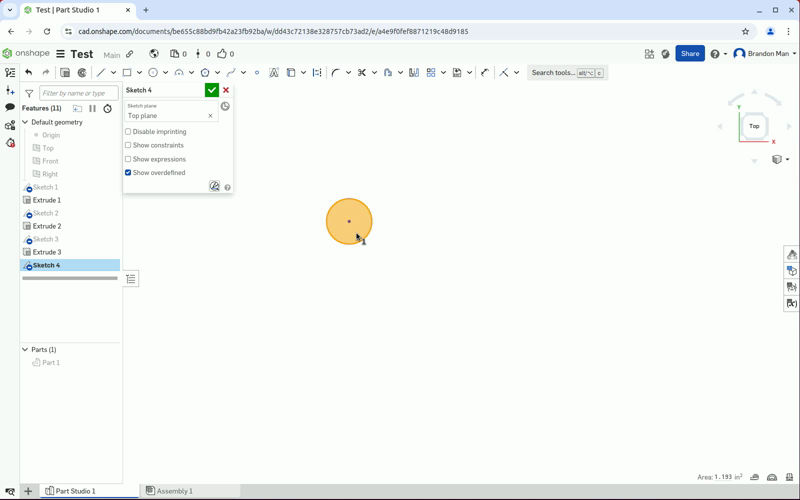
scroll(-6)
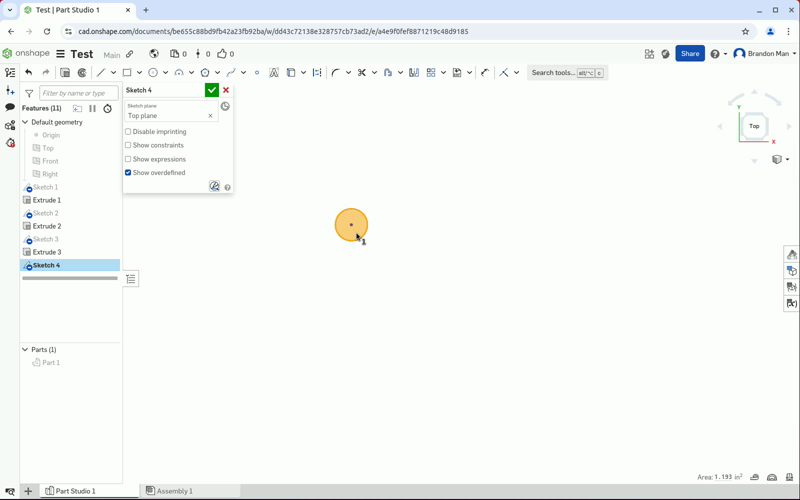
scroll(-6)
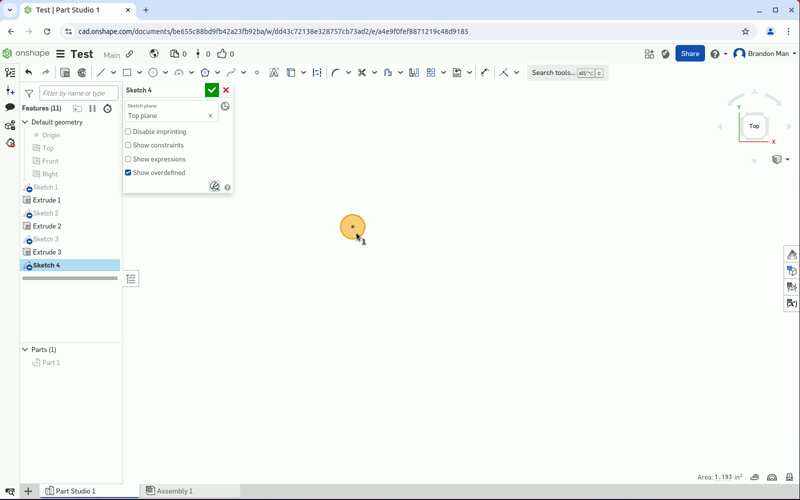
scroll(-6)
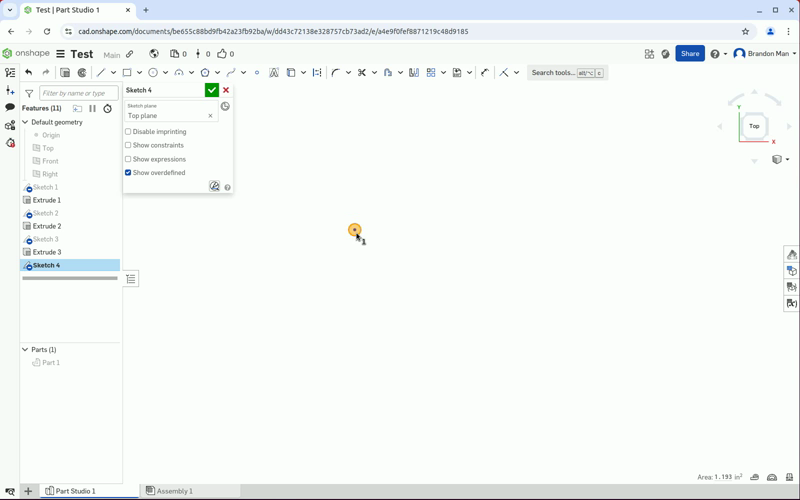
scroll(-6)
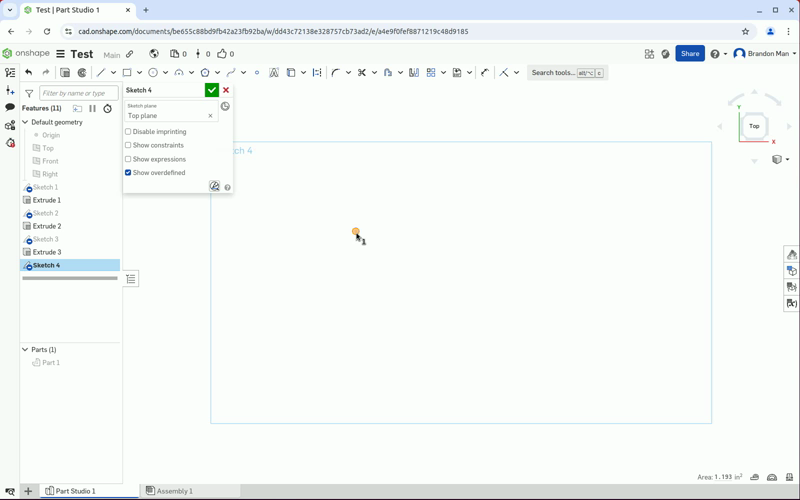
mouse_move(73, 352)
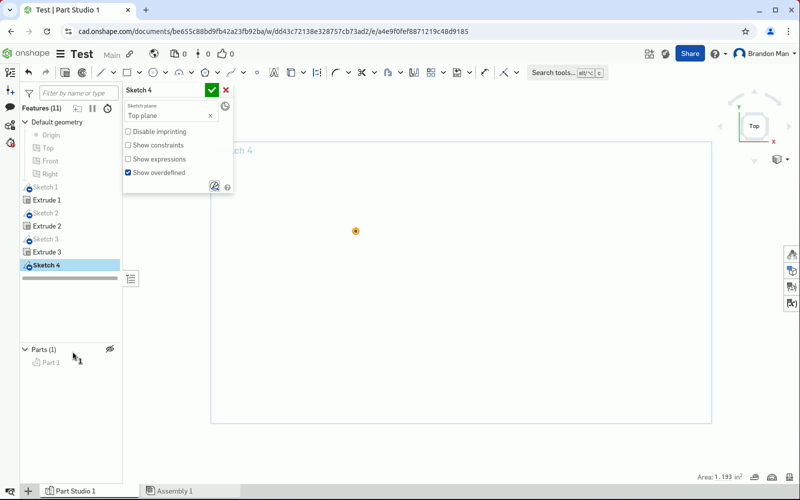
key(shift+y)
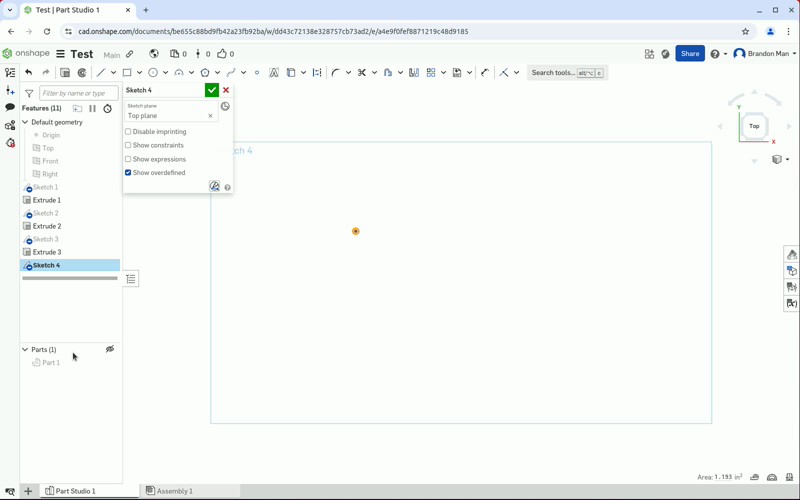
key(shift+e)
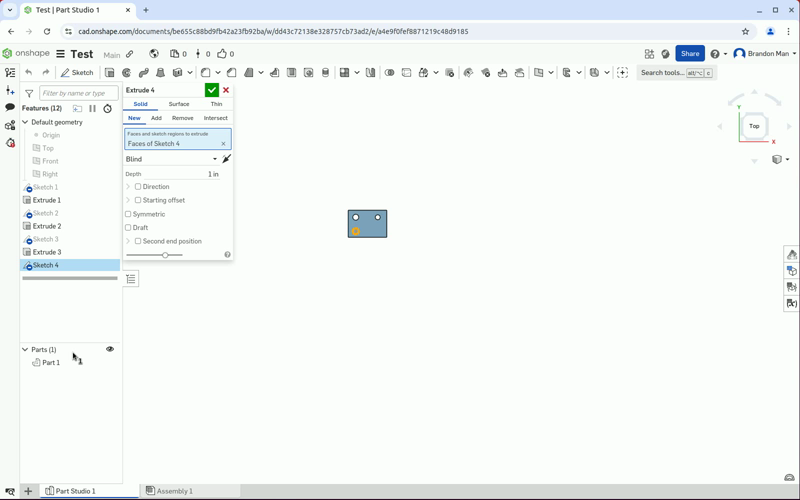
mouse_move(143, 106)
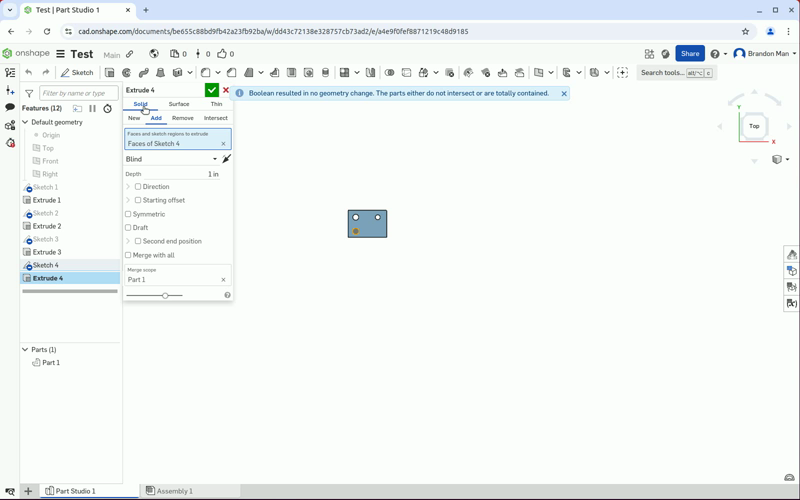
click(143, 106)
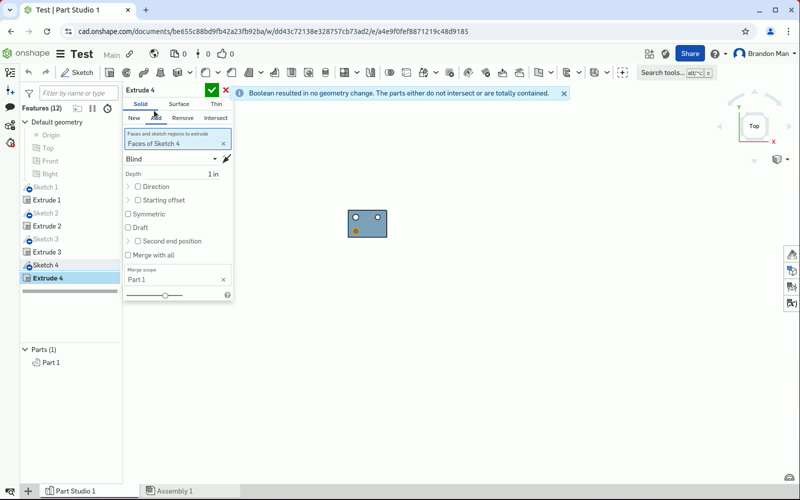
mouse_move(186, 120)
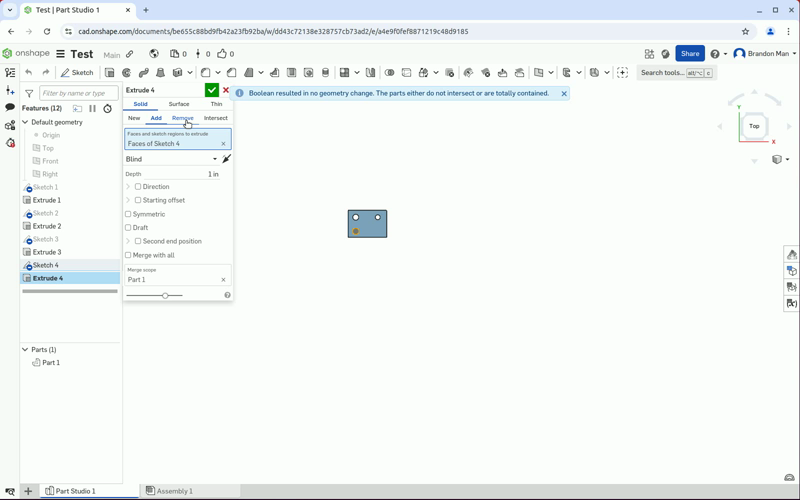
click(186, 120)
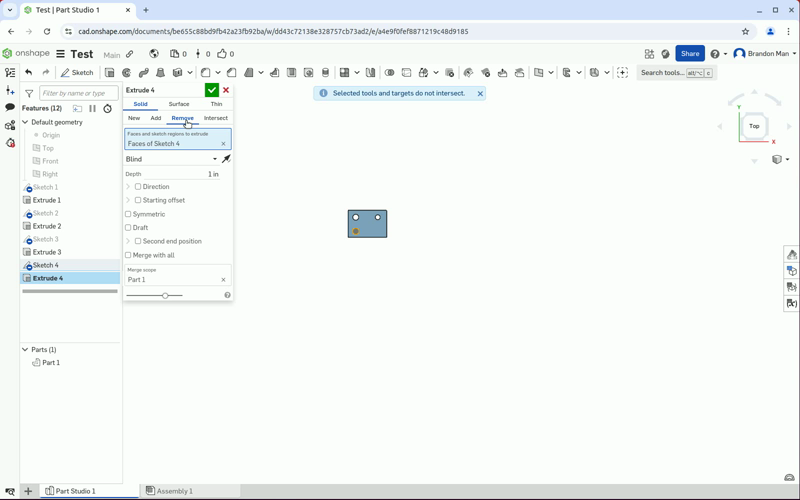
key(tab, 4)
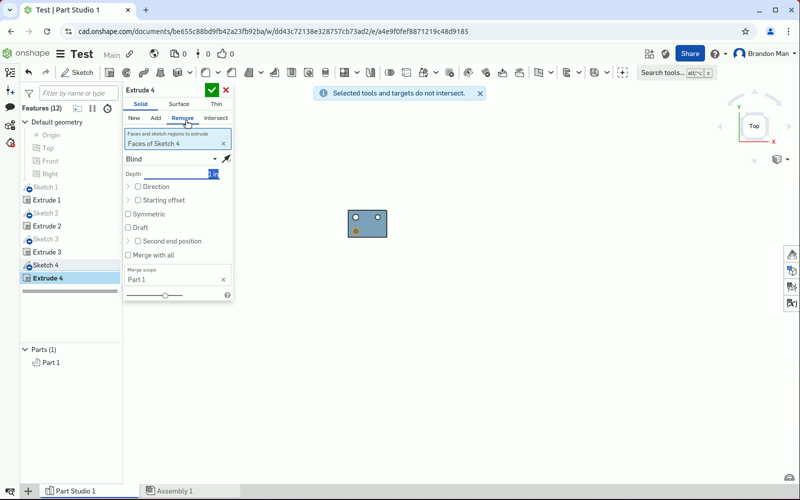
text(-9.628)
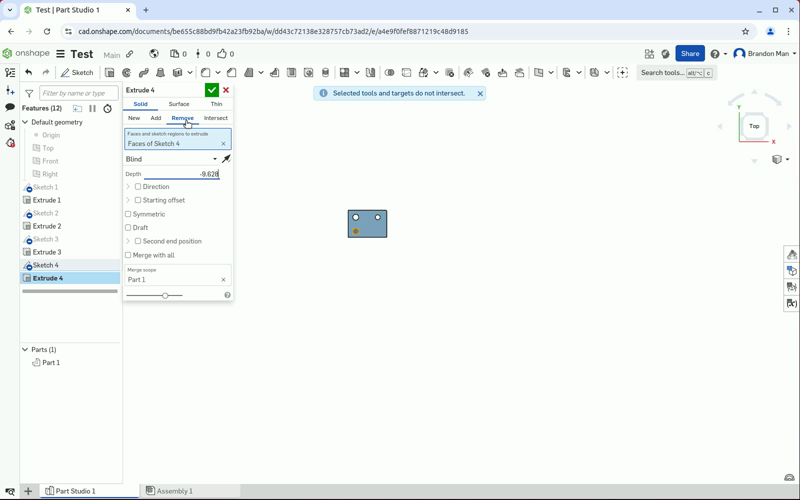
key(tab, 6)
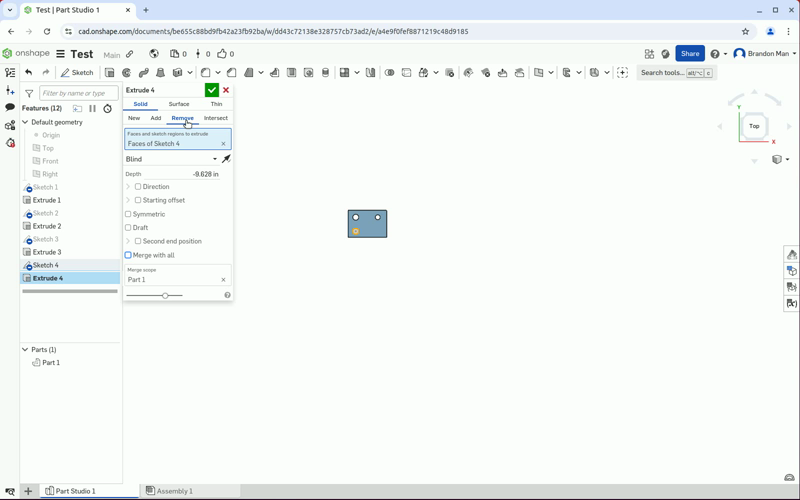
key(space)
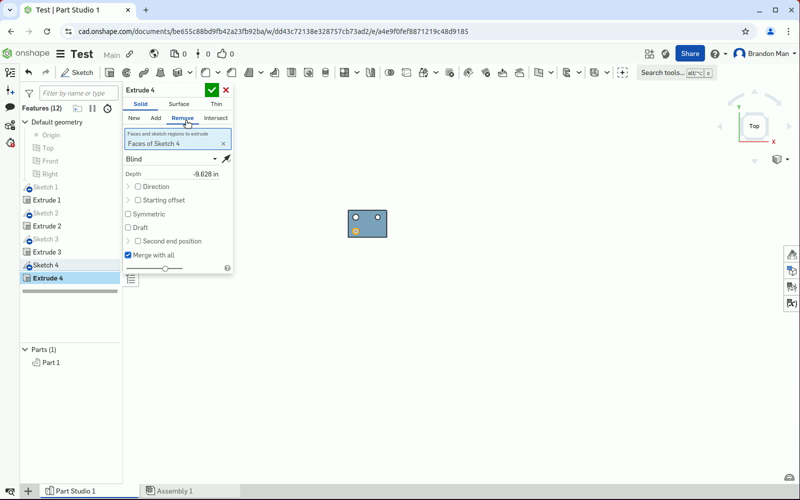
key(enter)
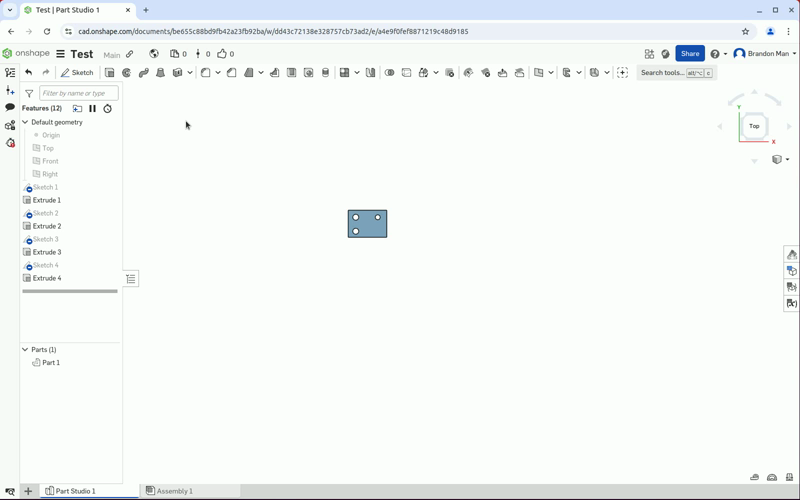
key(shift+h)
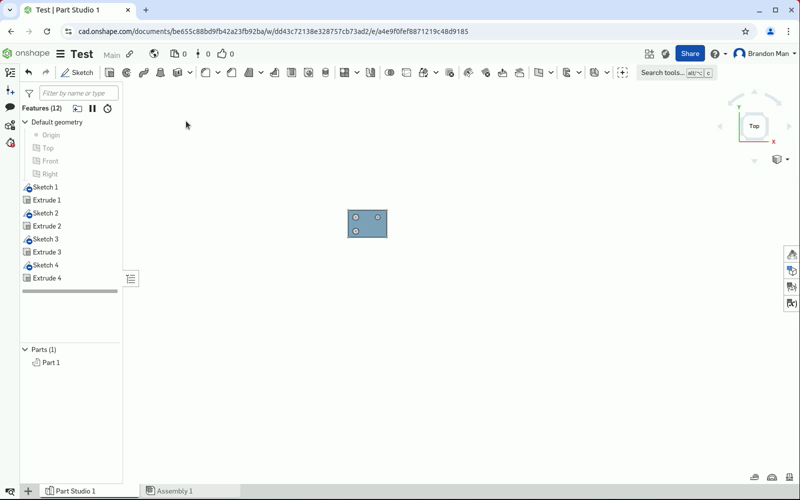
key(shift+h)
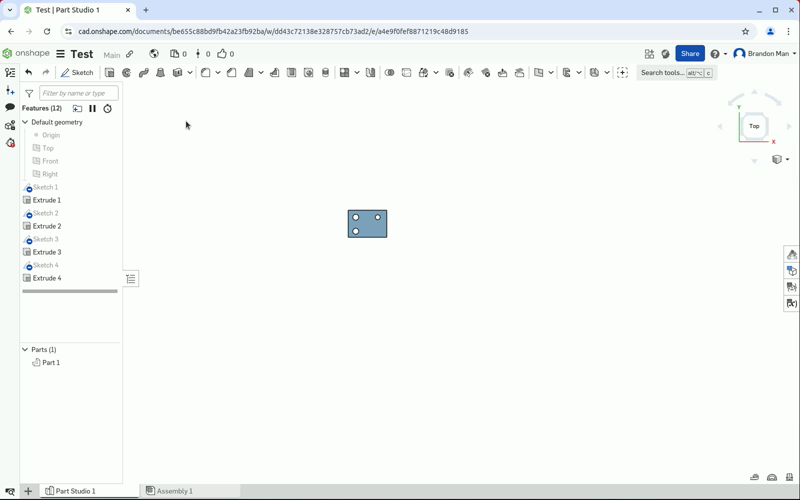
mouse_move(73, 189)
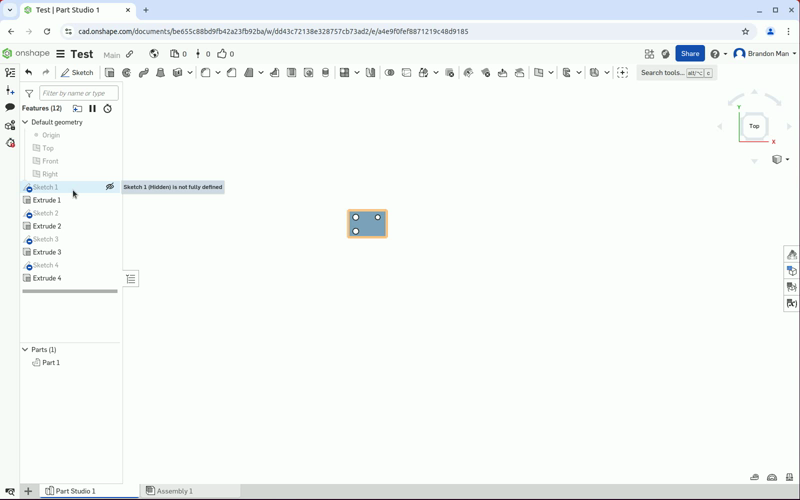
click(73, 189)
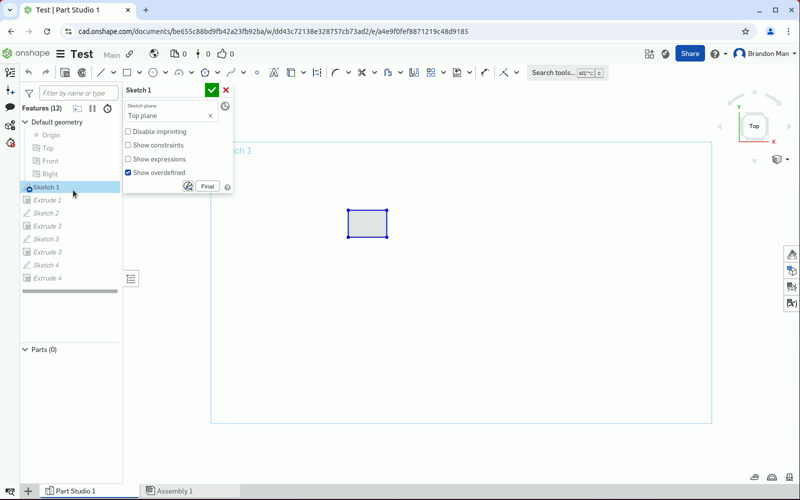
mouse_move(229, 92)
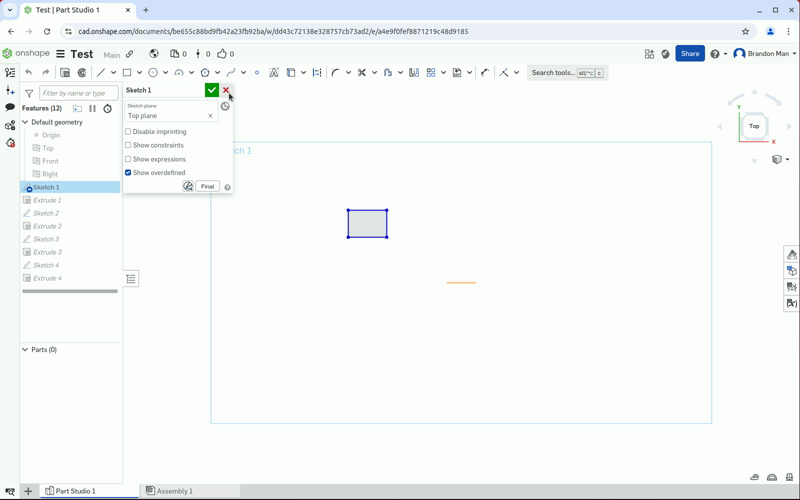
click(229, 92)
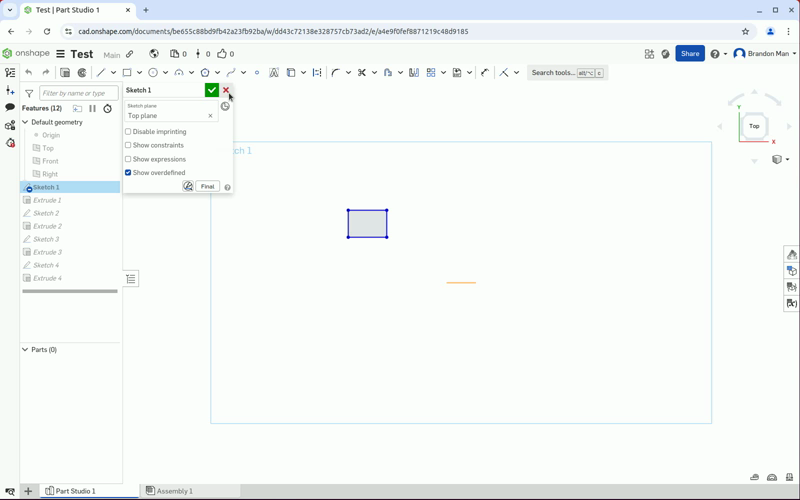
key(shift+s)
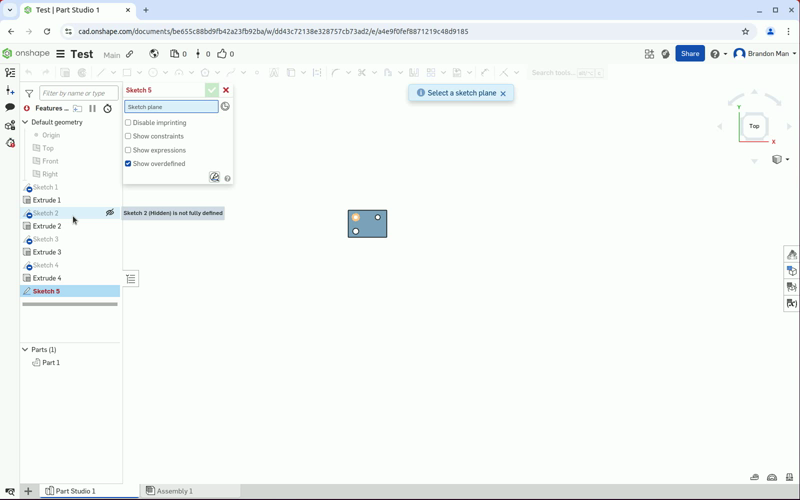
scroll(3)
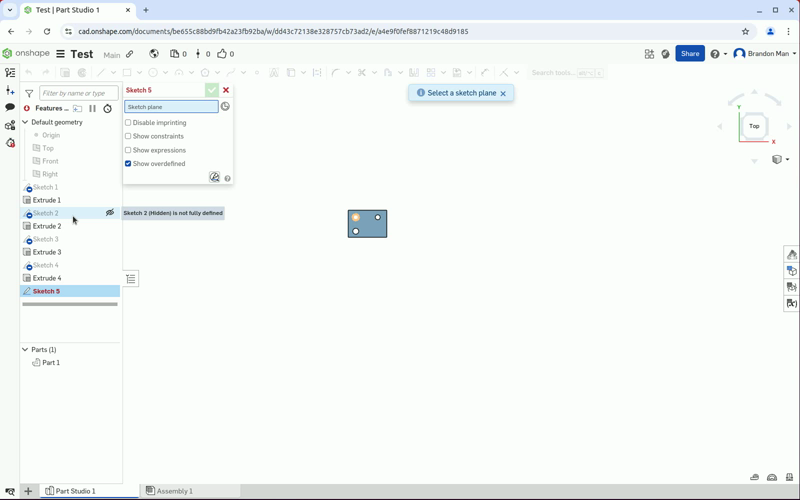
mouse_move(73, 150)
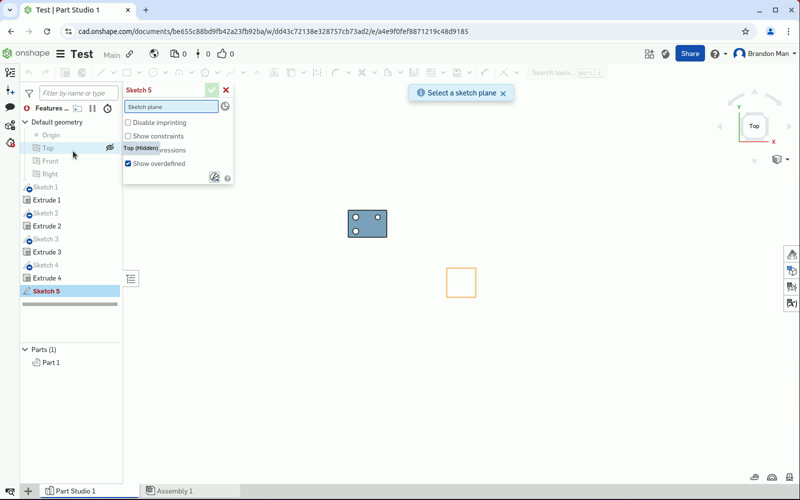
click(73, 150)
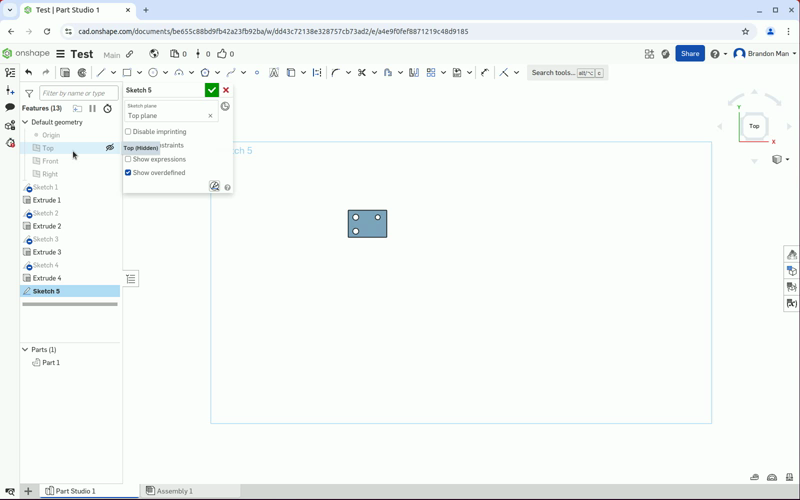
mouse_move(73, 352)
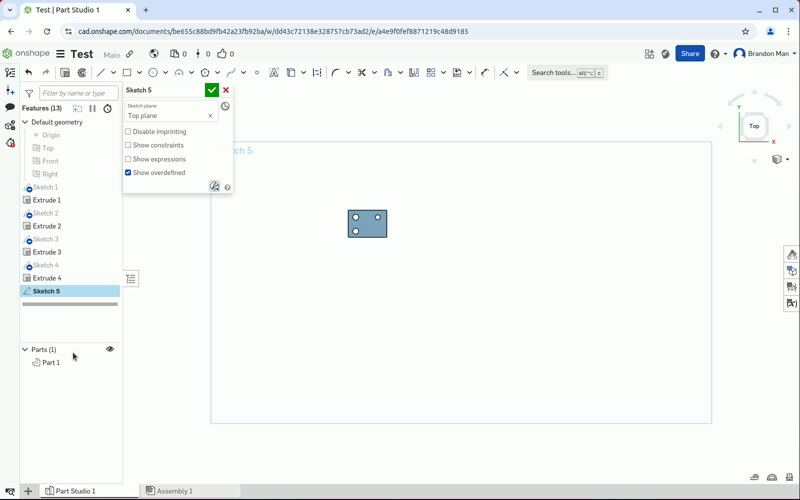
key(y)
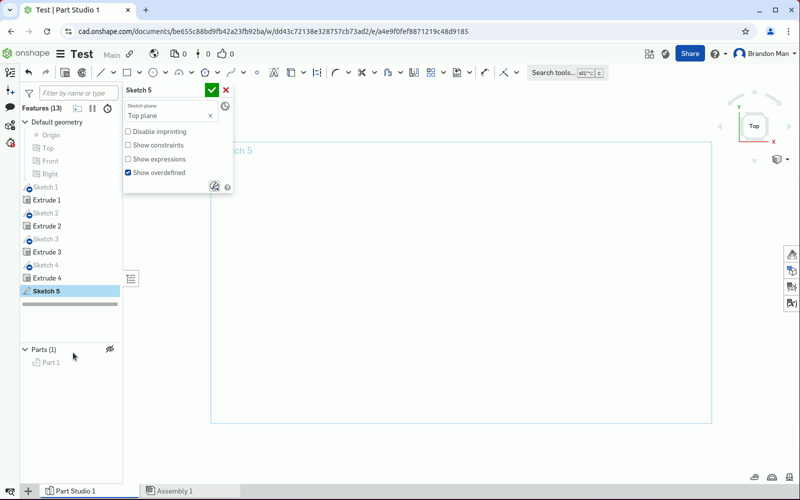
key(c)
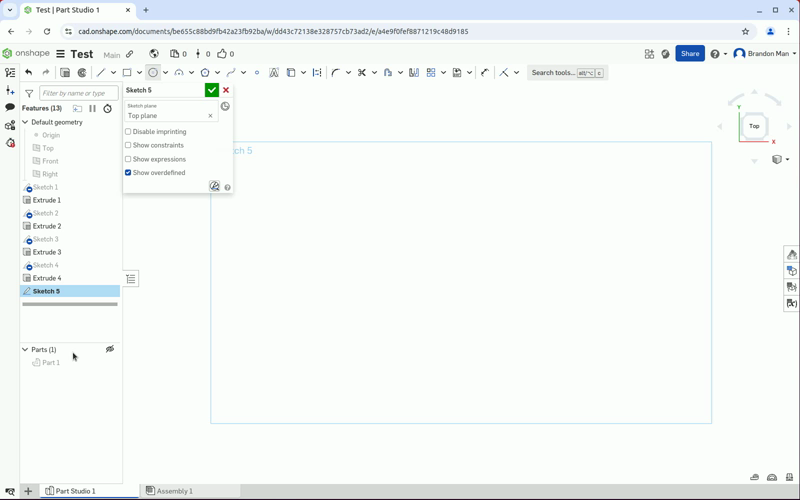
key_down(shift)
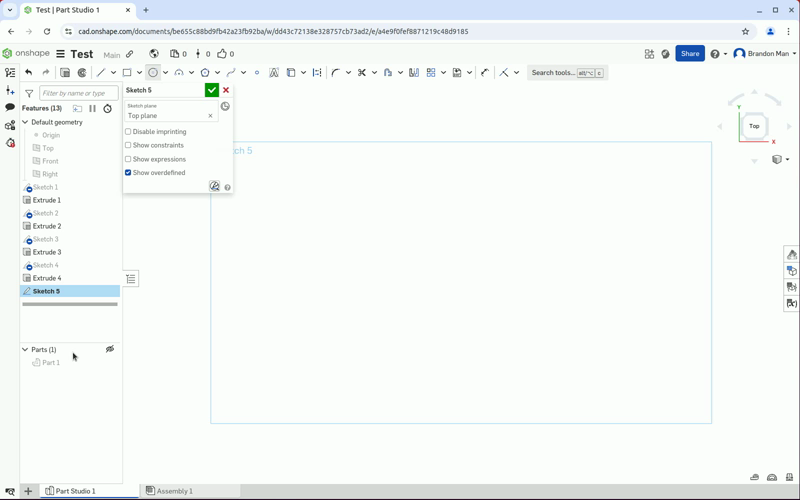
mouse_move(377, 231)
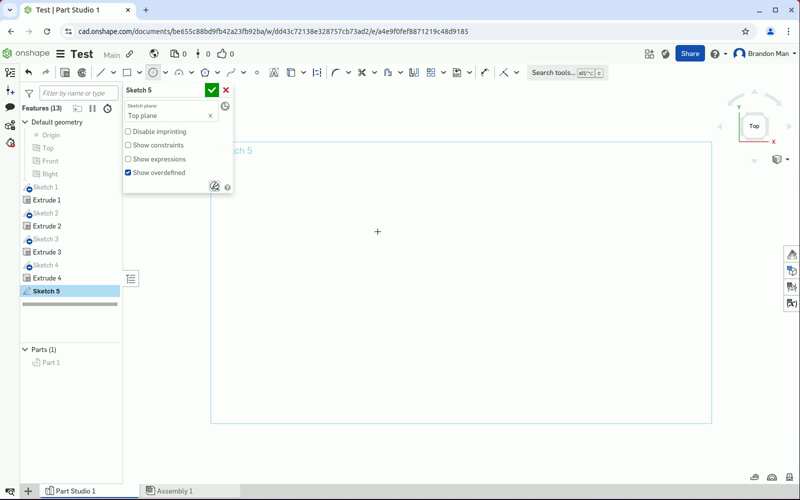
click(377, 231)
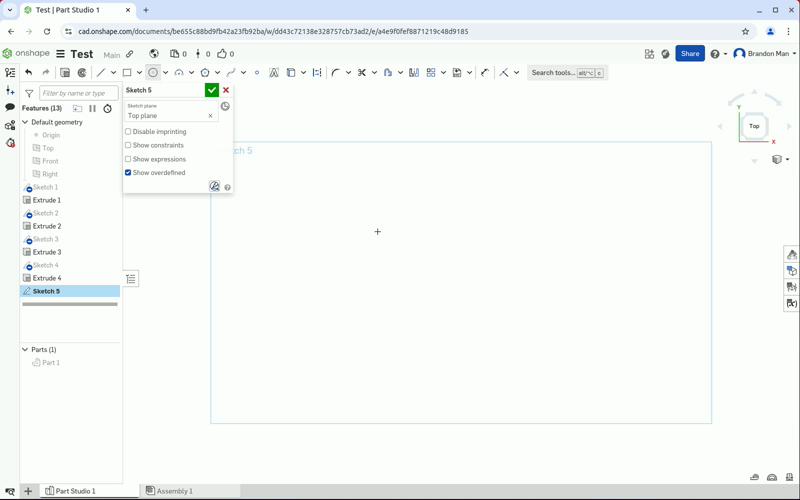
key_up(shift)
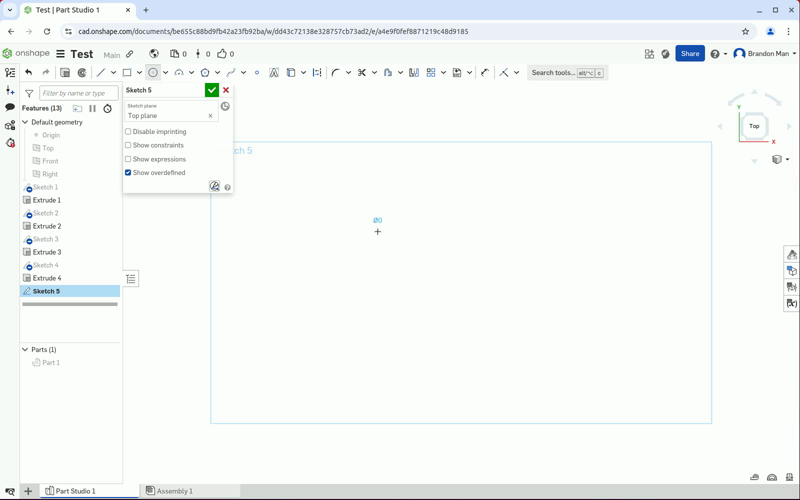
mouse_move(380, 231)
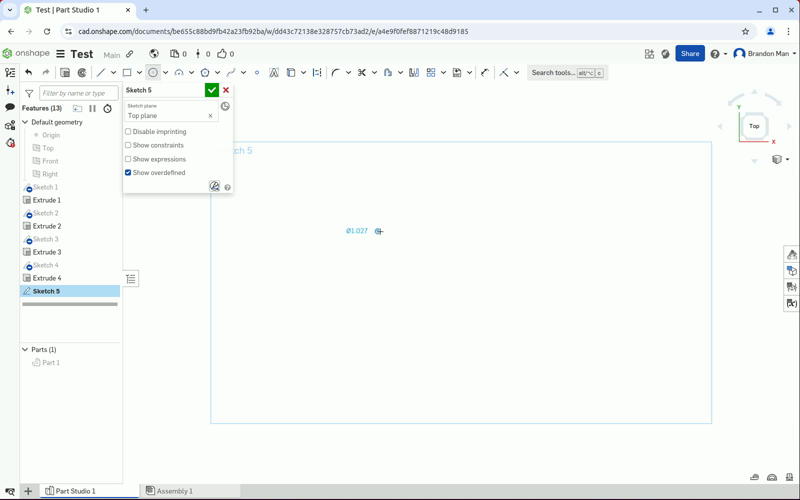
scroll(6)
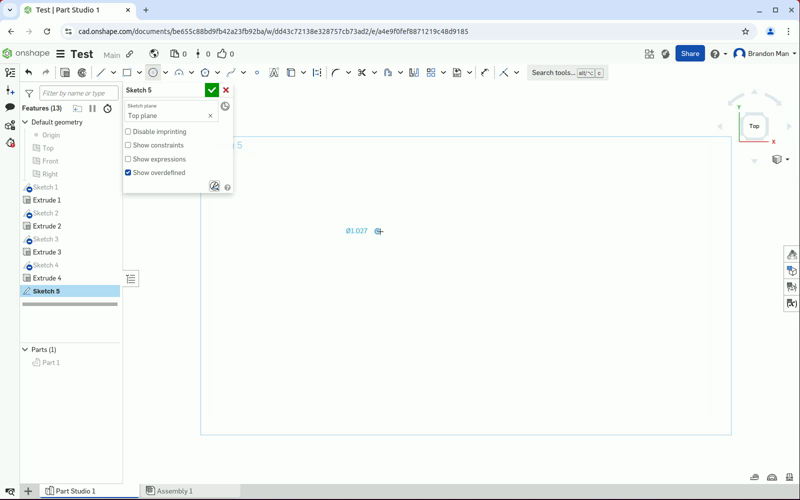
scroll(6)
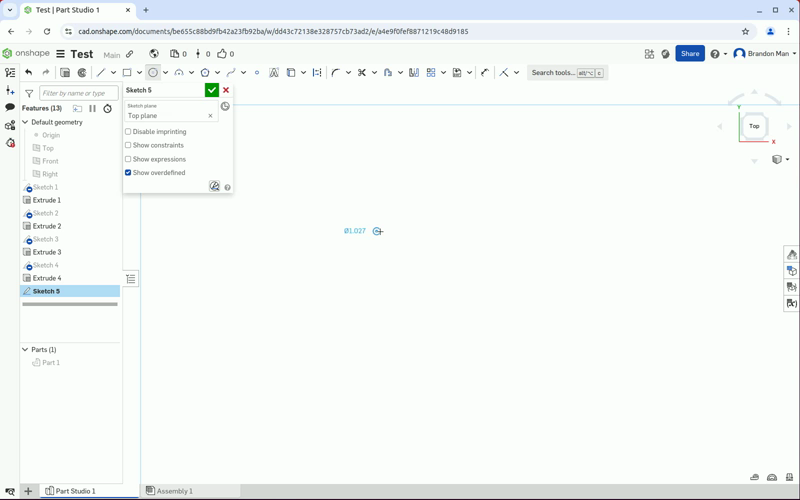
scroll(6)
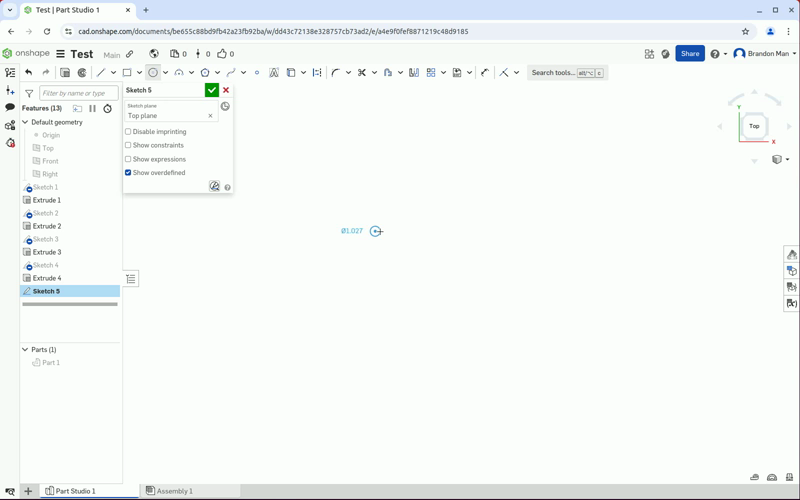
scroll(6)
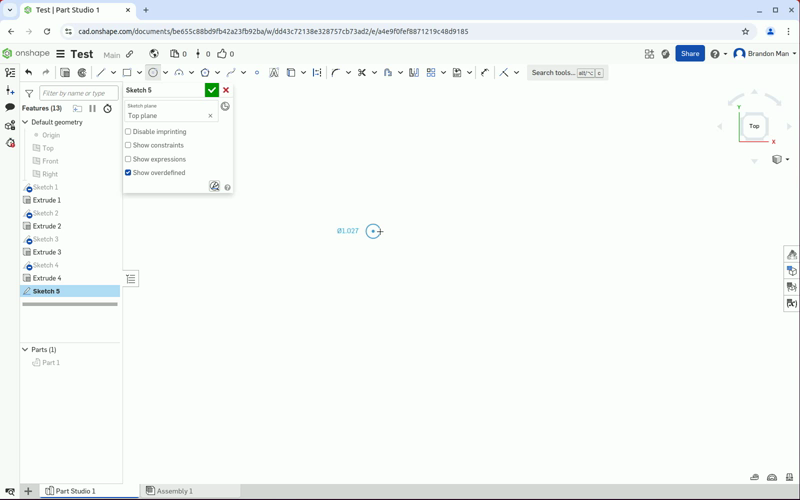
scroll(6)
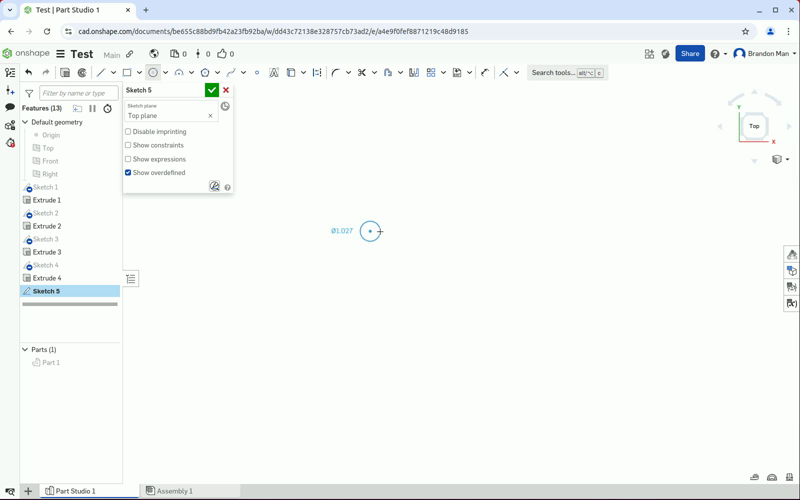
scroll(6)
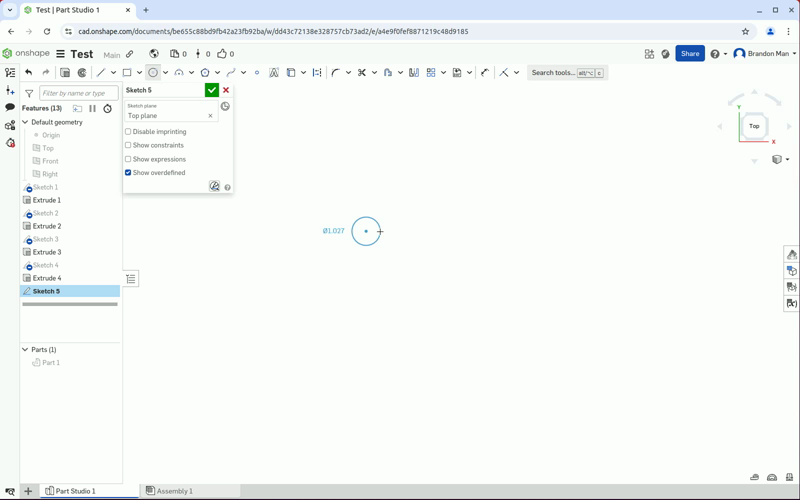
scroll(6)
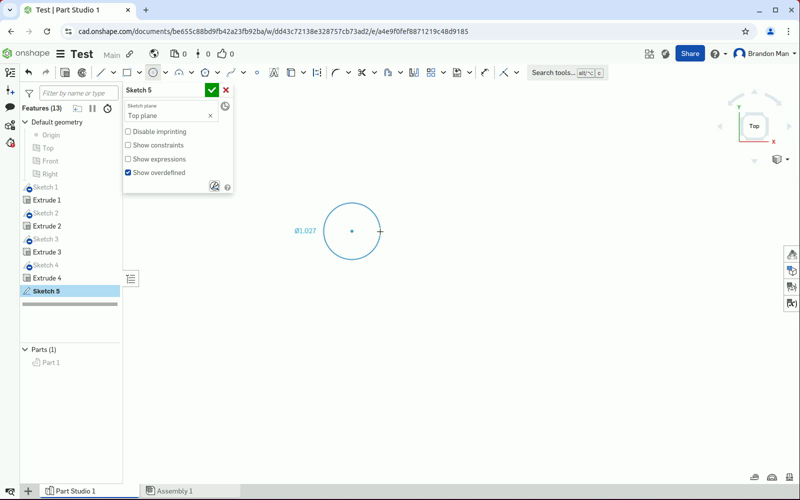
click(380, 231)
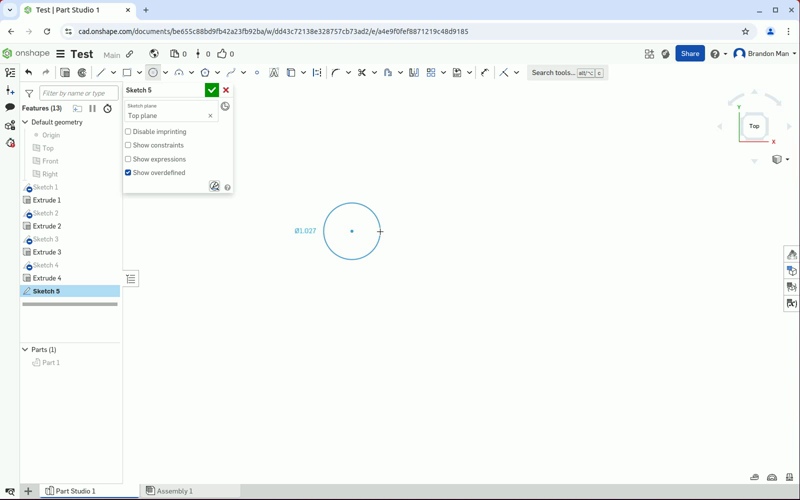
scroll(-6)
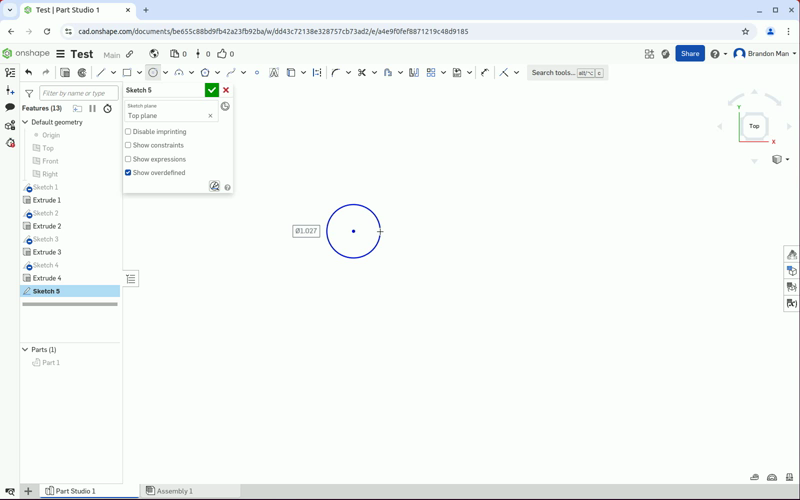
scroll(-6)
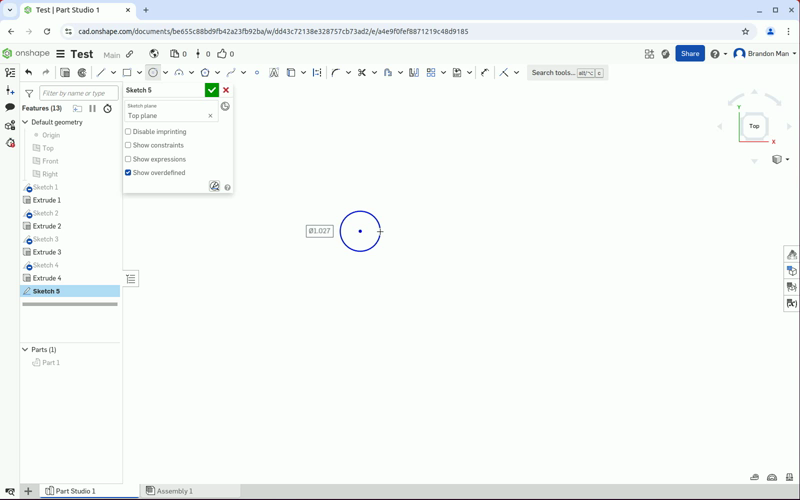
scroll(-6)
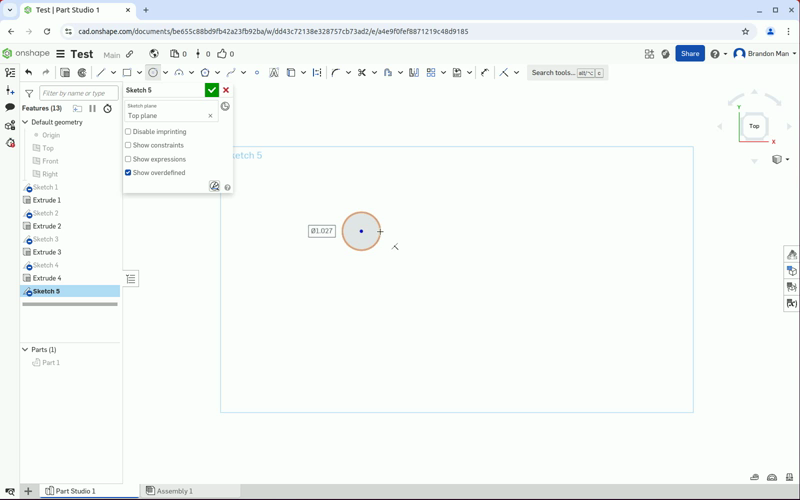
scroll(-6)
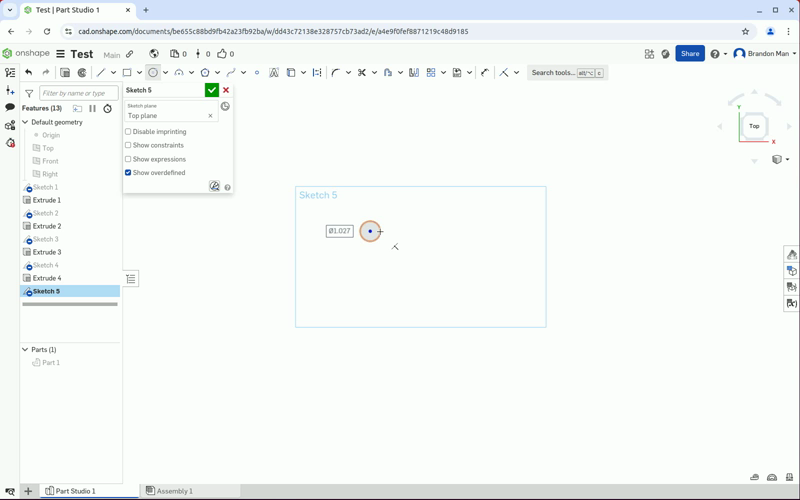
scroll(-6)
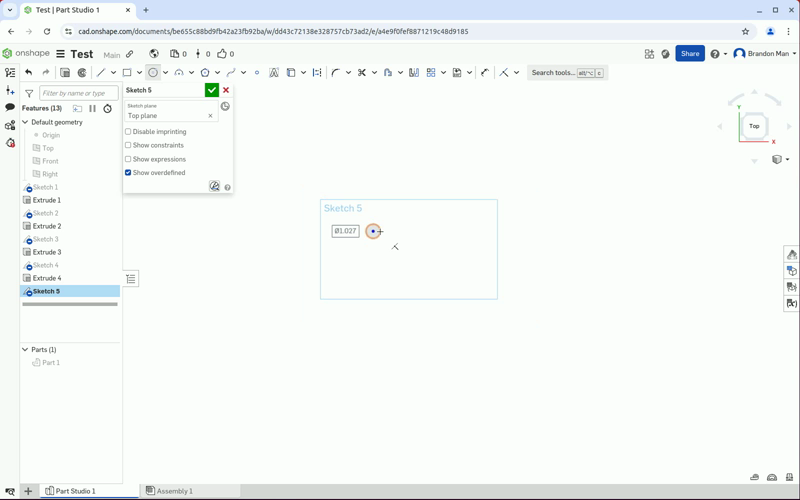
scroll(-6)
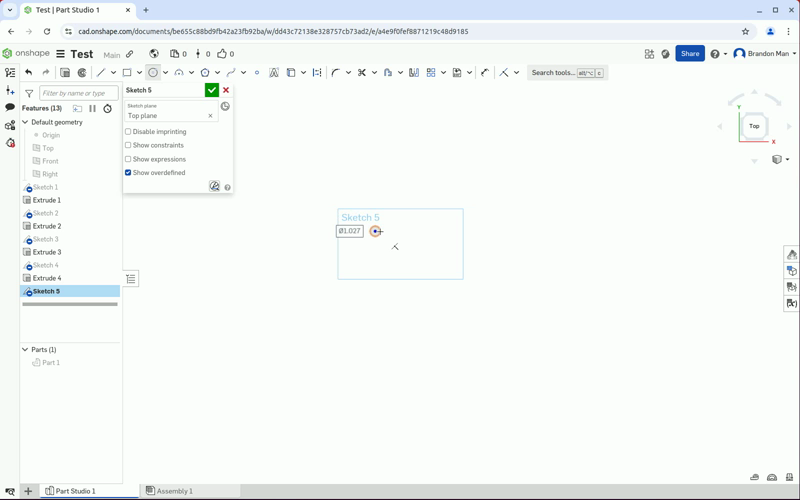
scroll(-6)
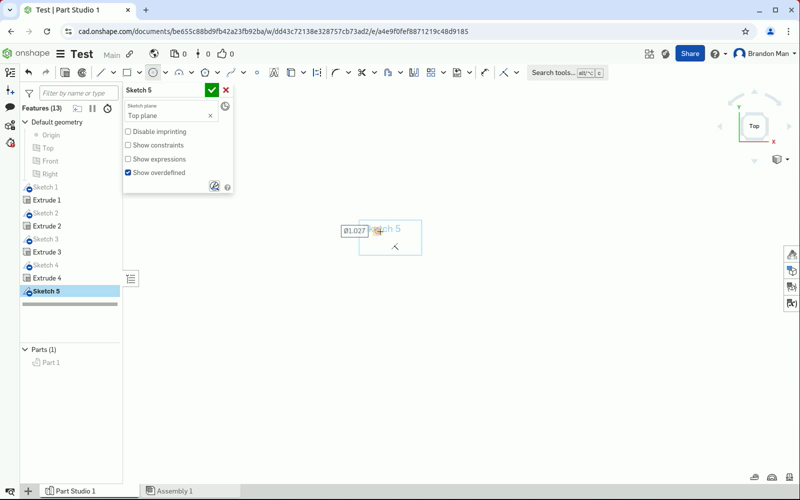
key(esc)
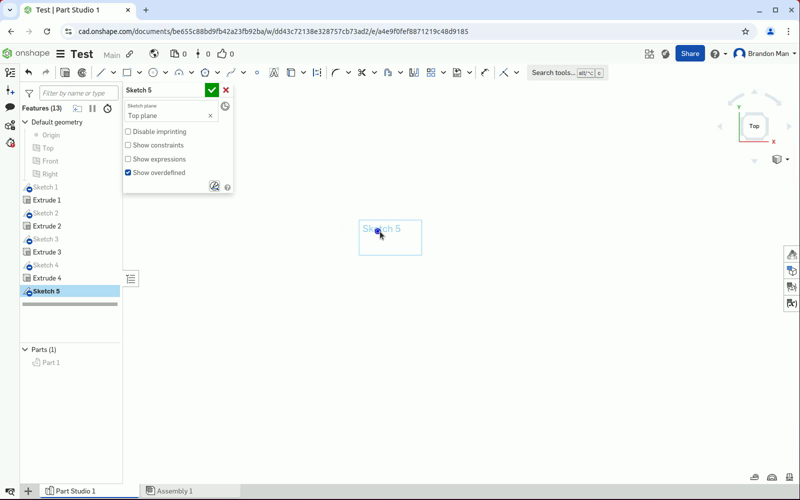
mouse_move(379, 231)
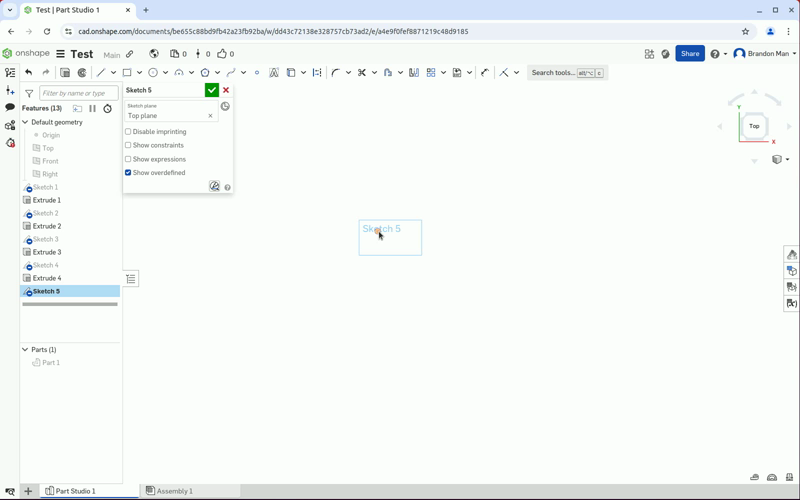
scroll(6)
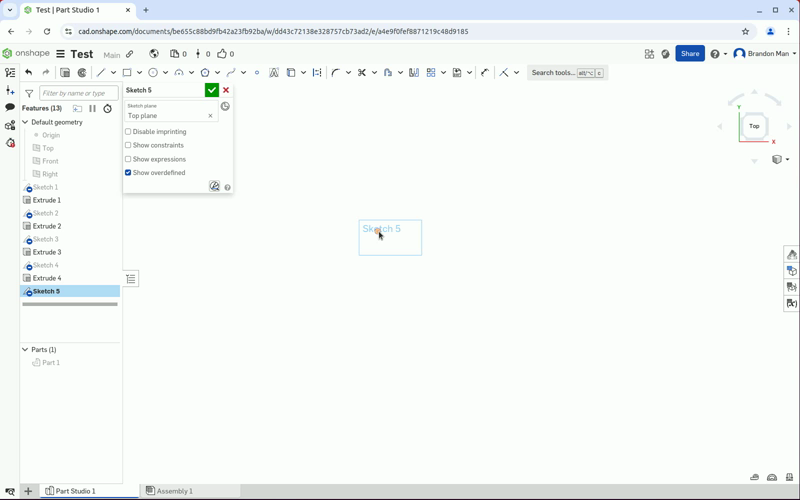
scroll(6)
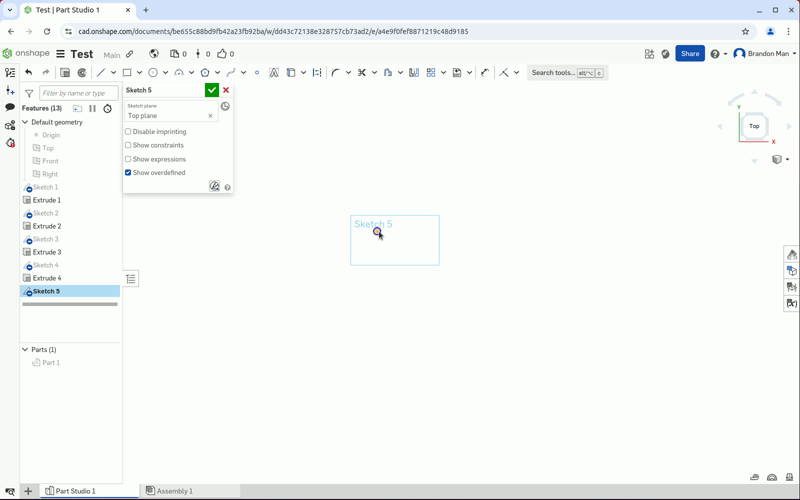
scroll(6)
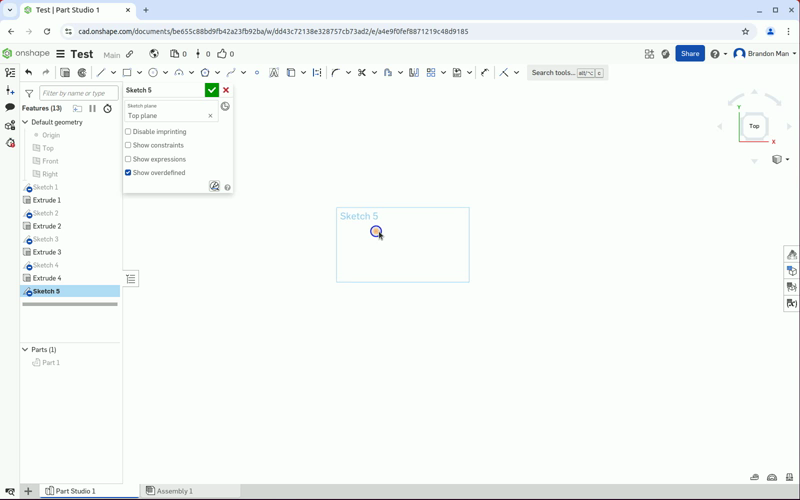
scroll(6)
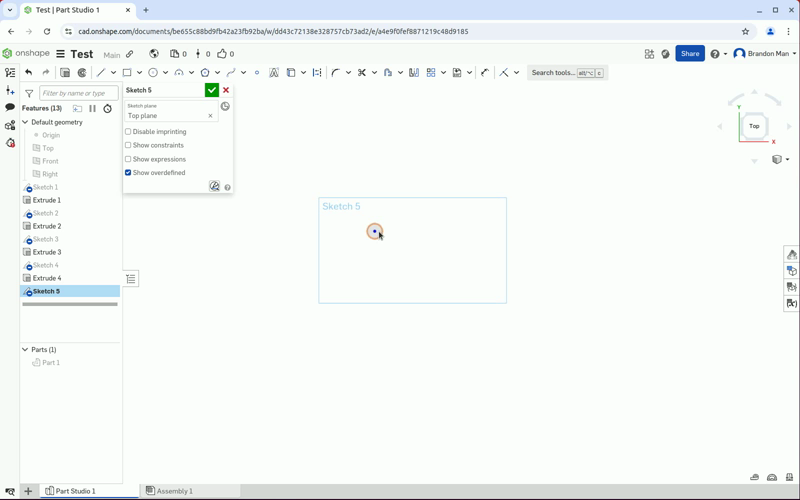
scroll(6)
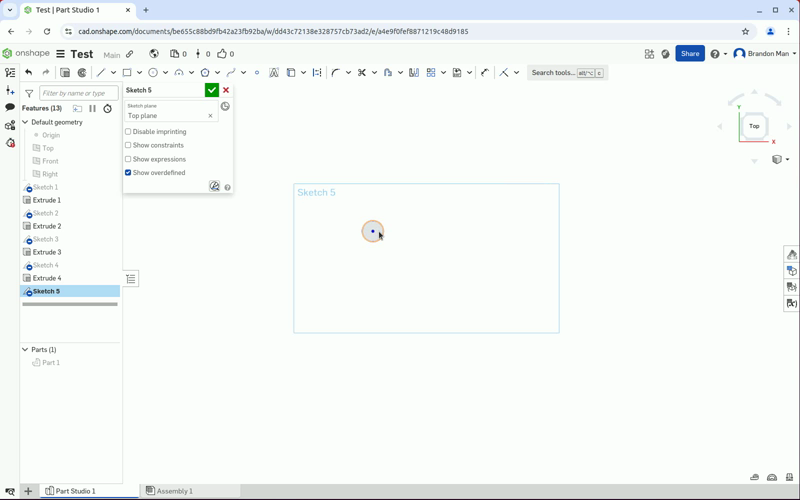
scroll(6)
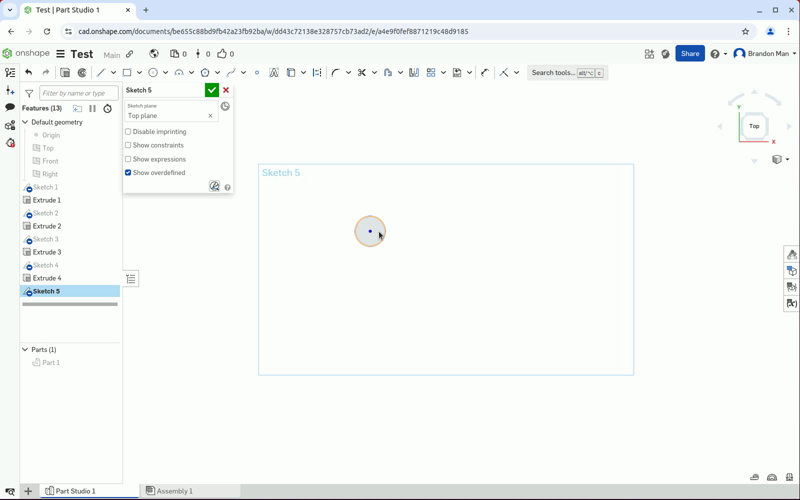
scroll(6)
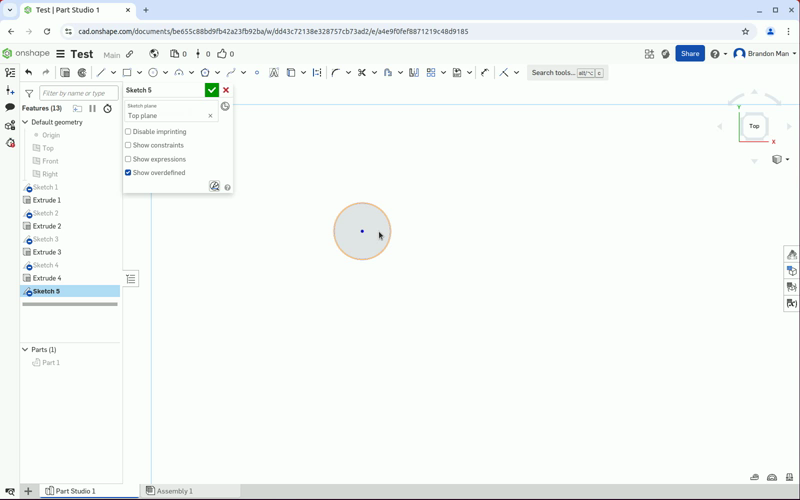
click(379, 231)
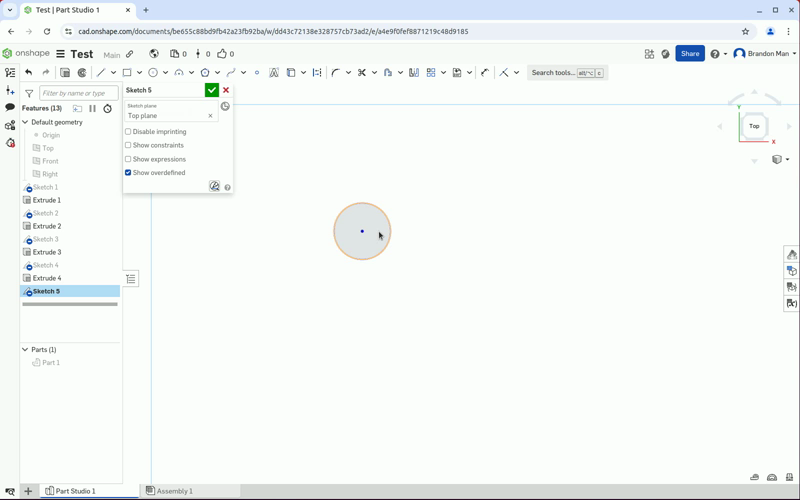
scroll(-6)
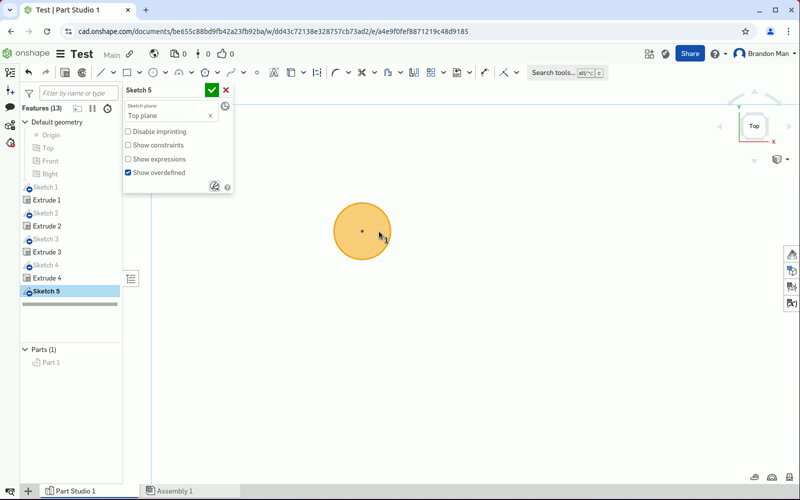
scroll(-6)
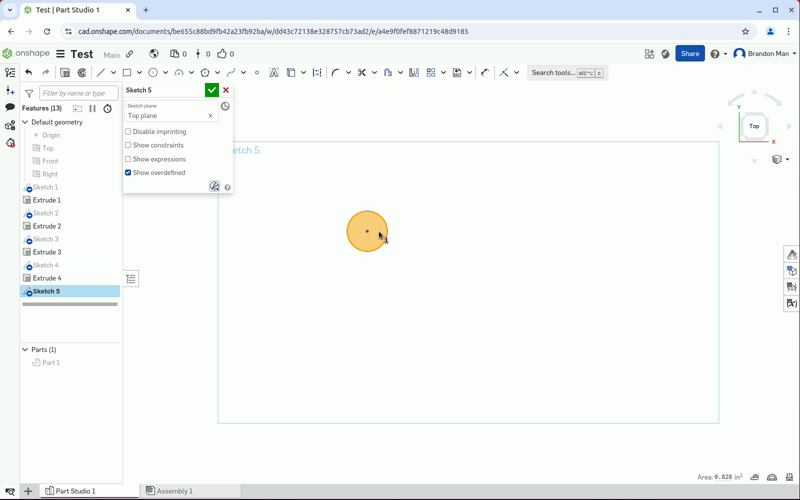
scroll(-6)
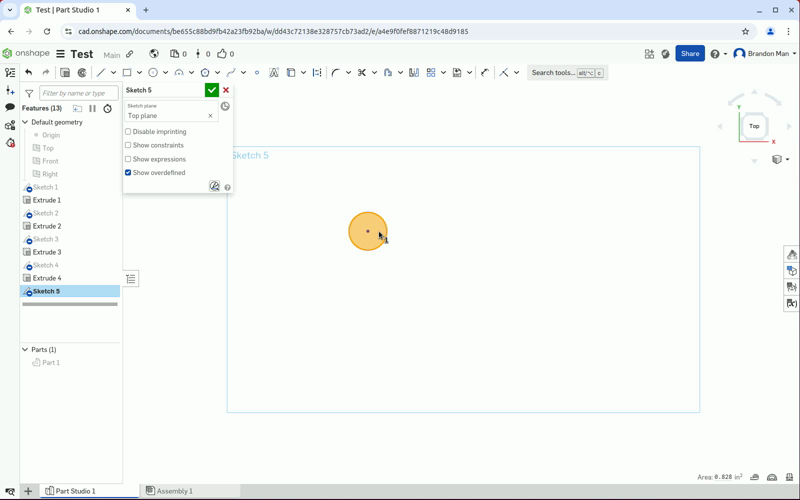
scroll(-6)
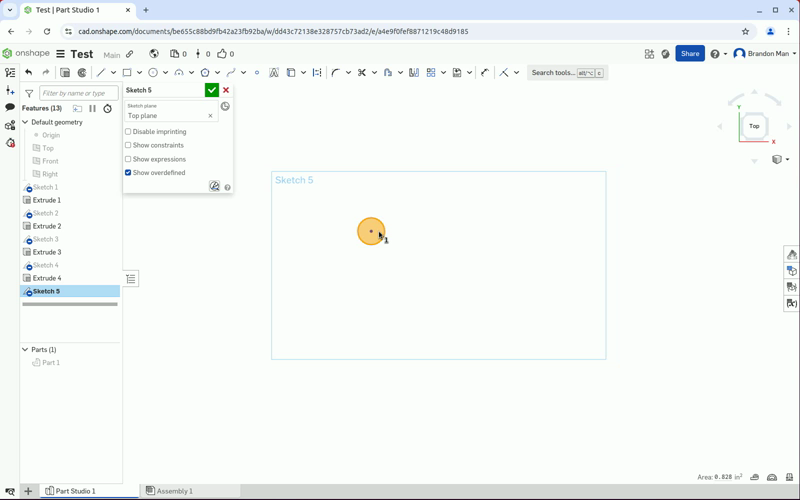
scroll(-6)
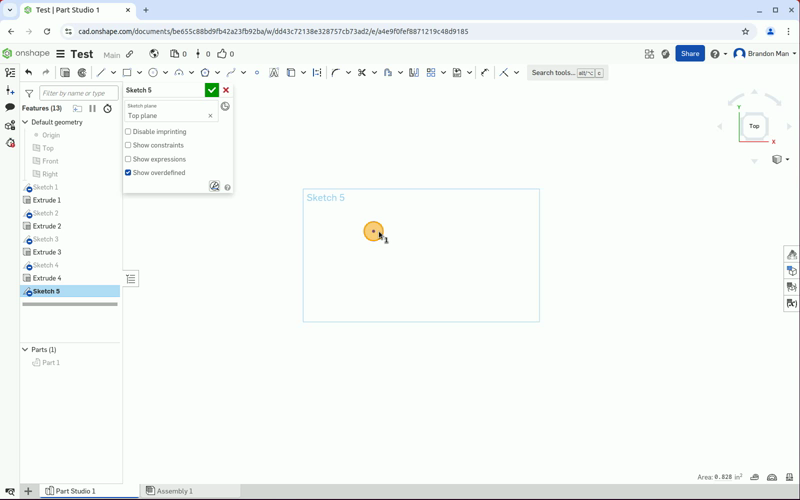
scroll(-6)
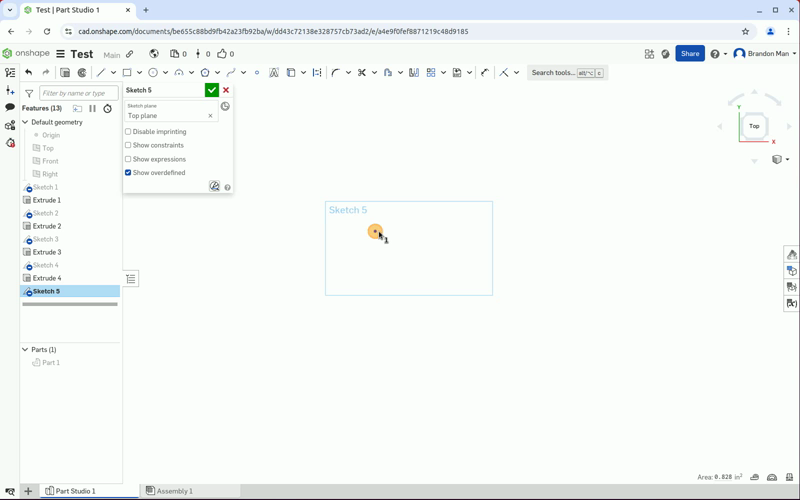
scroll(-6)
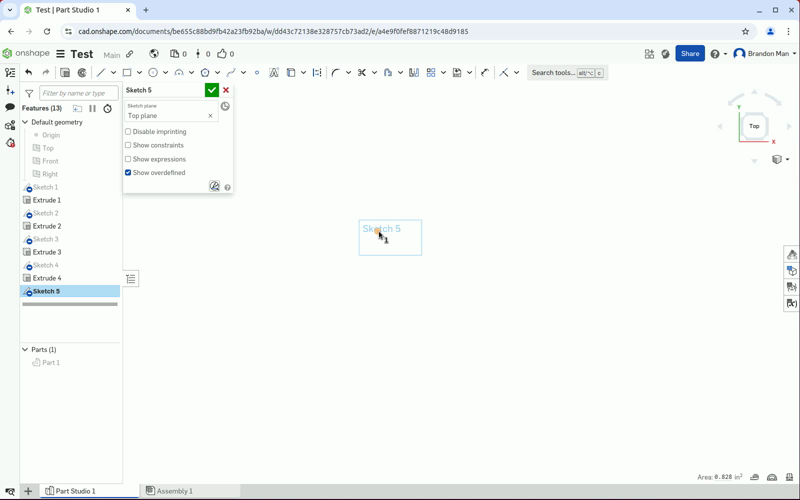
mouse_move(73, 352)
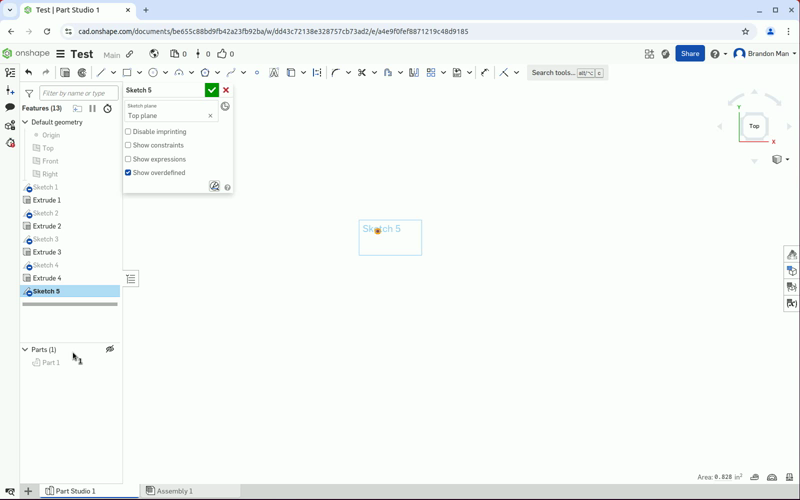
key(shift+y)
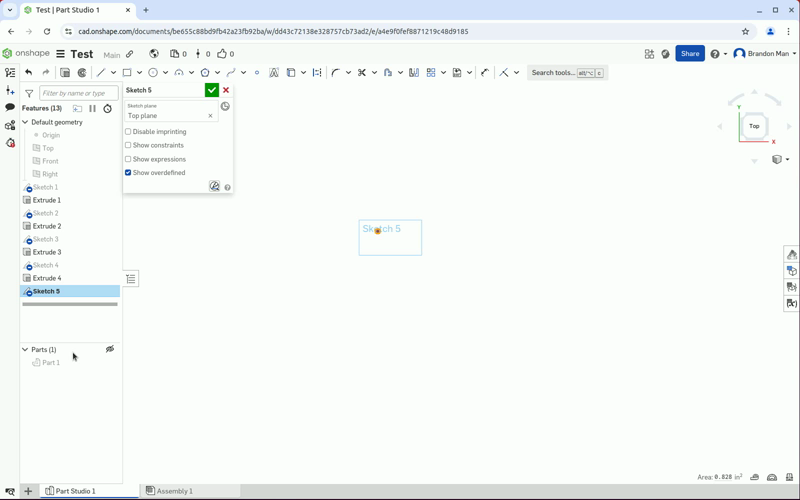
key(shift+e)
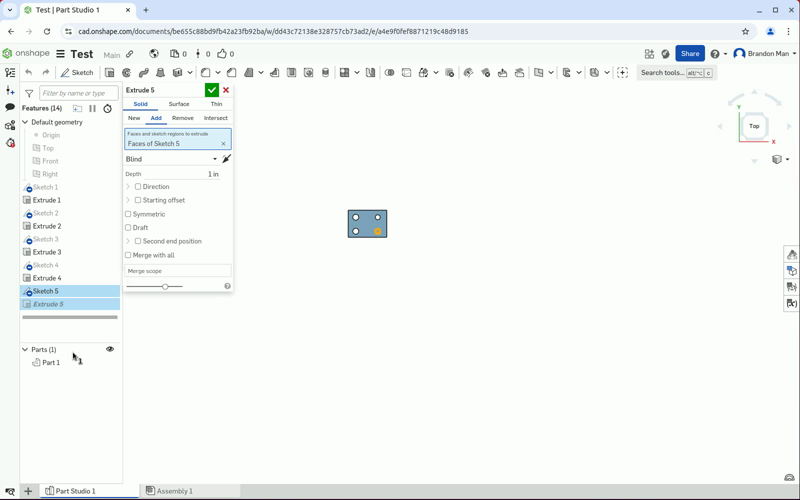
mouse_move(143, 106)
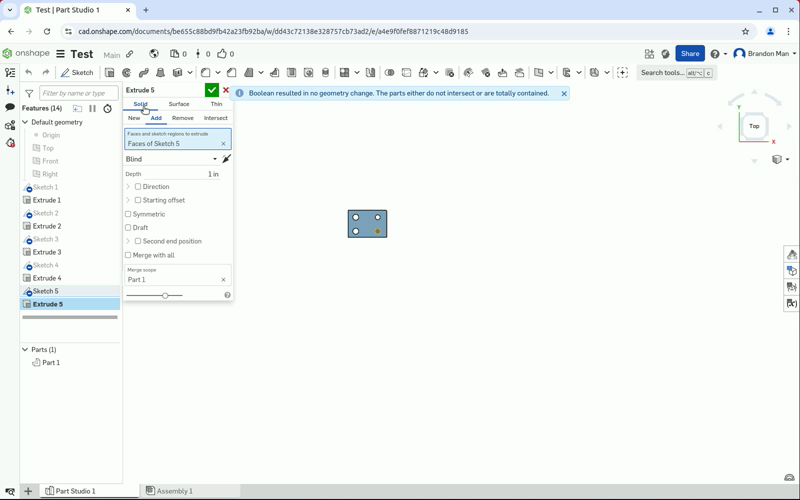
click(143, 106)
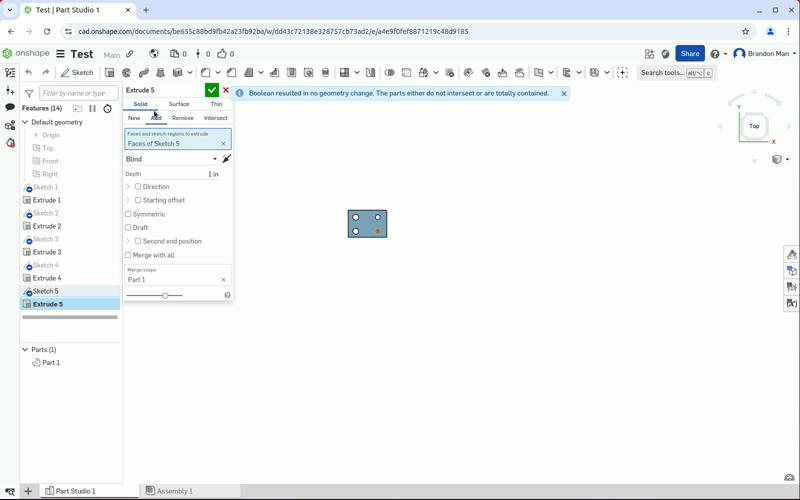
mouse_move(186, 120)
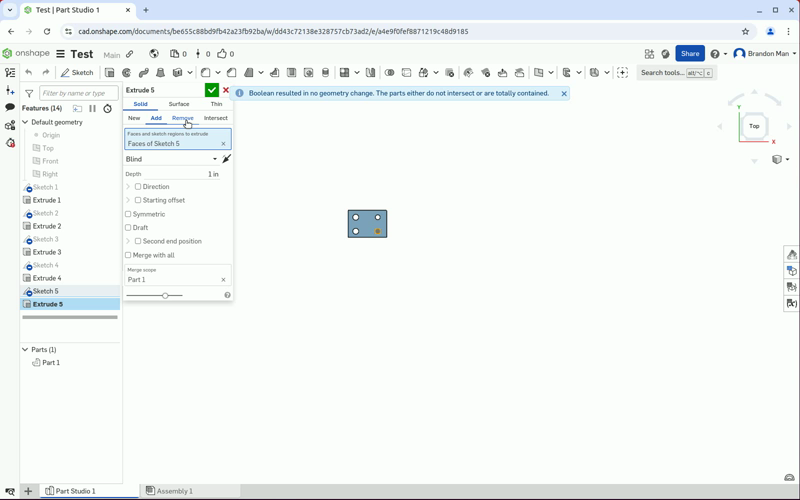
click(186, 120)
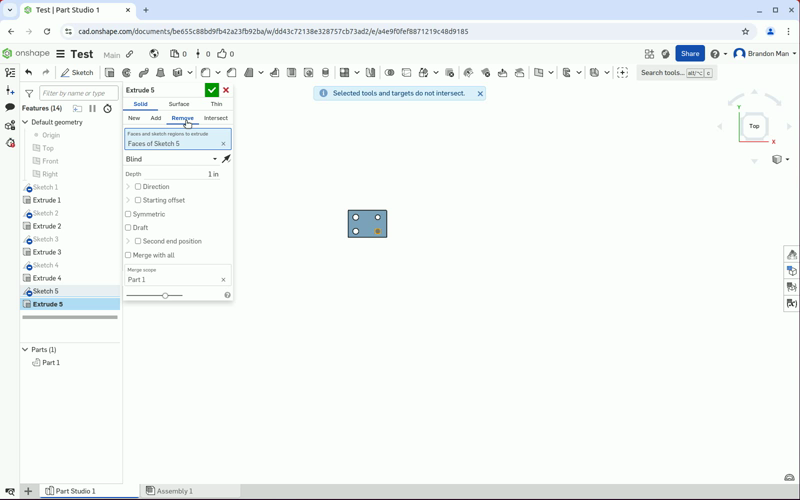
key(tab, 4)
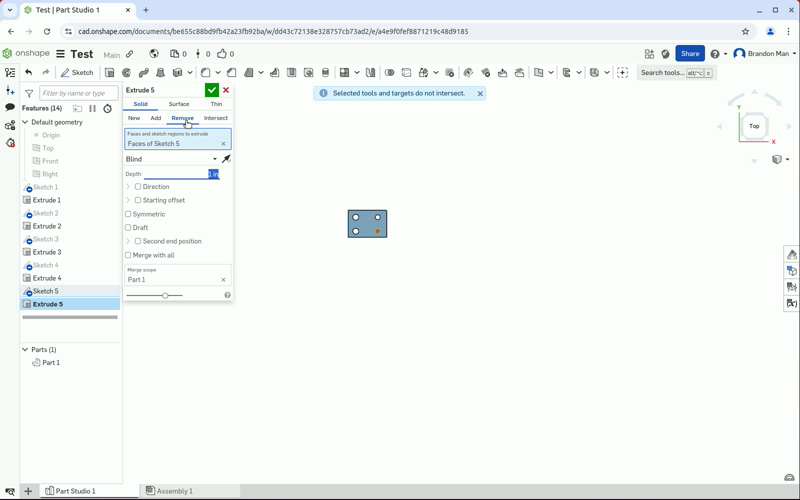
text(-9.628)
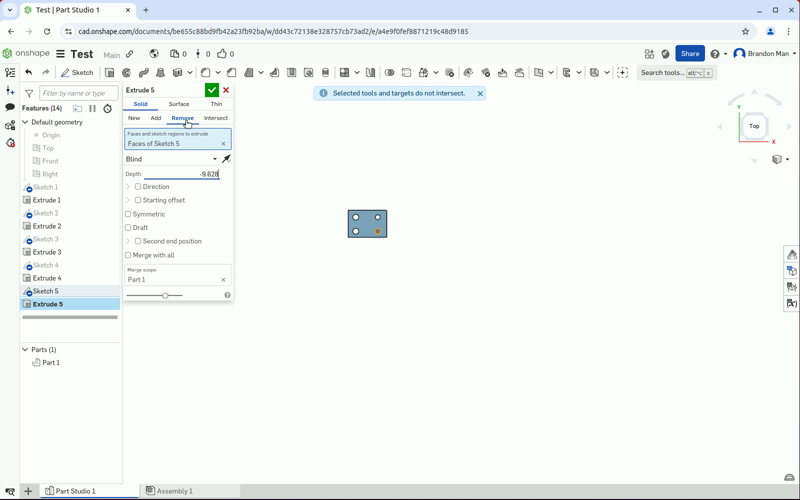
key(tab, 6)
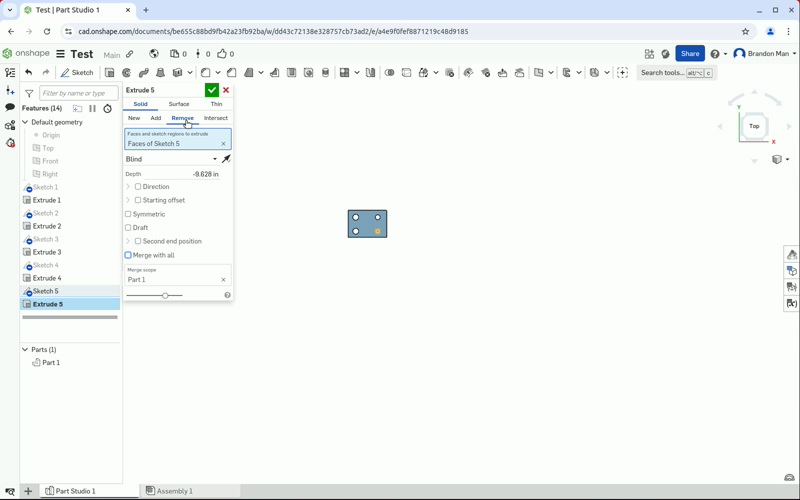
key(space)
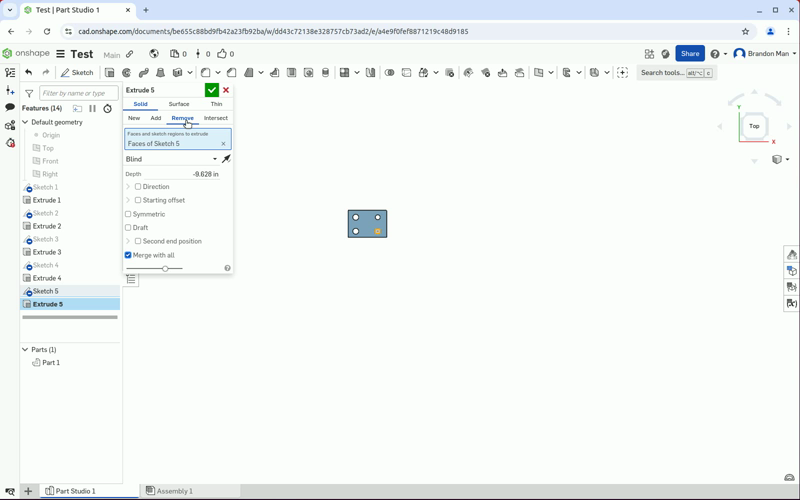
key(enter)
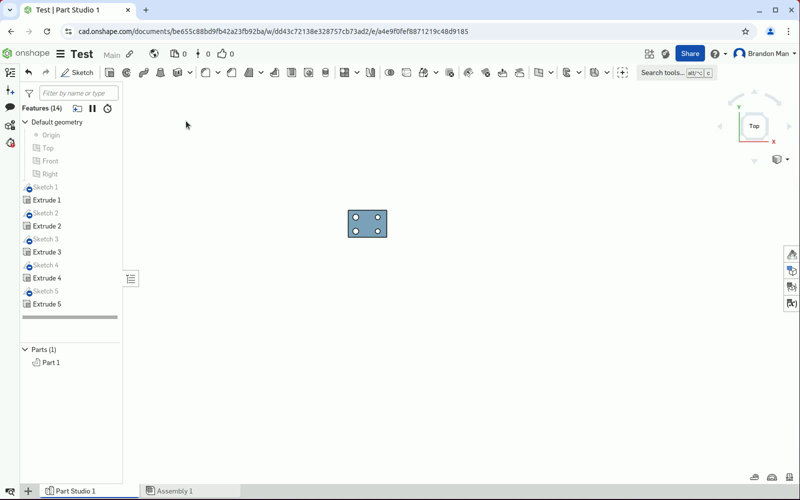
key(shift+h)
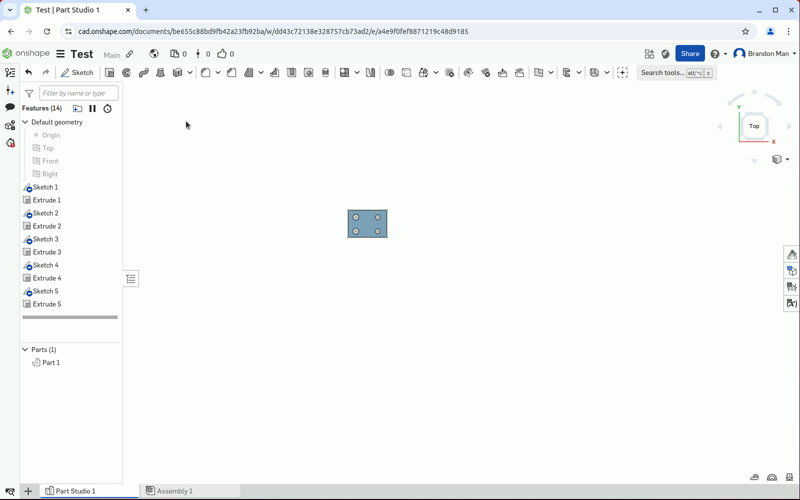
key(shift+h)
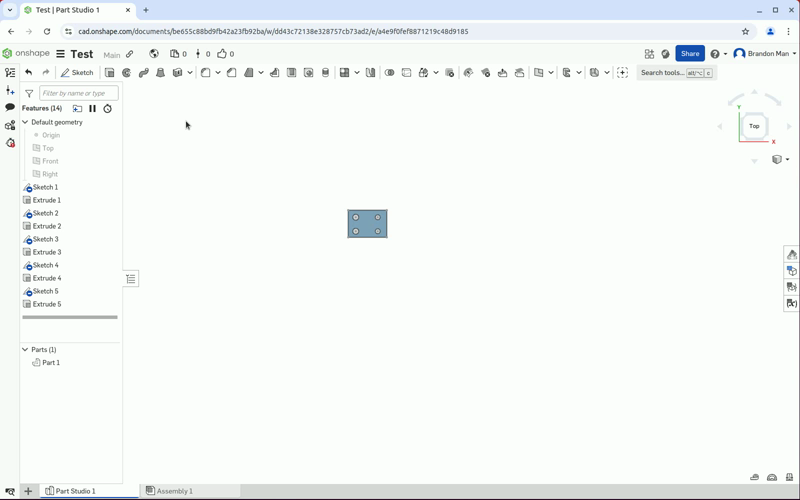
key(shift+7)
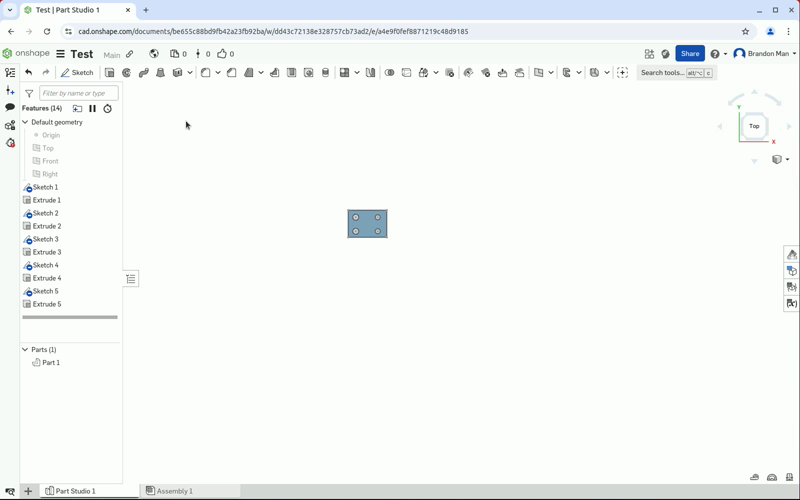
key(up, 3)
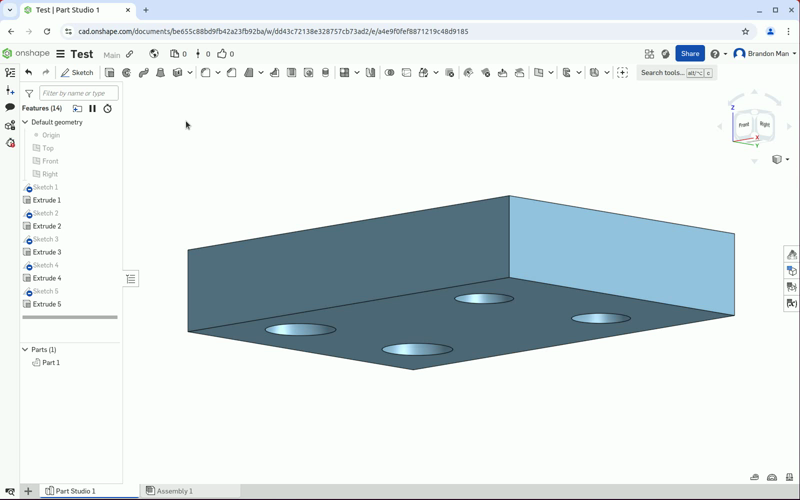
key(left, 3)
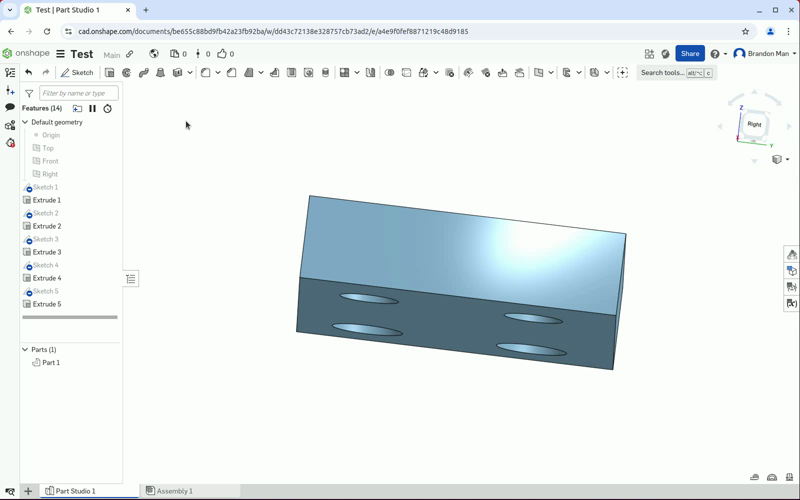
key(right, 3)
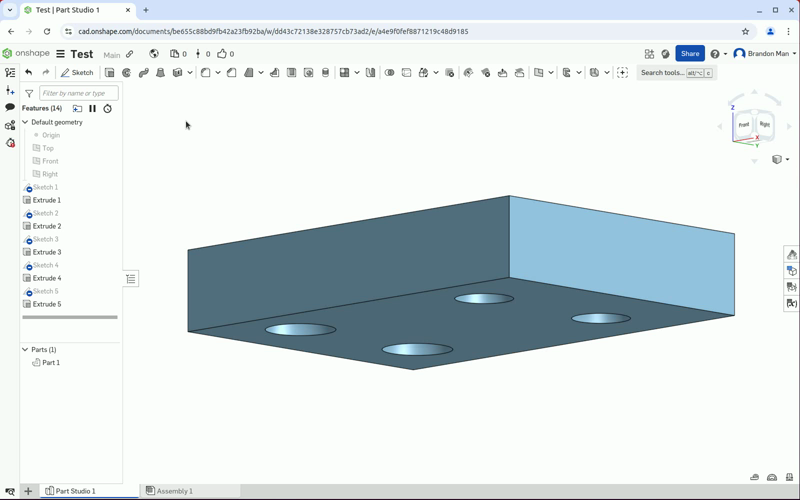
key(down, 3)
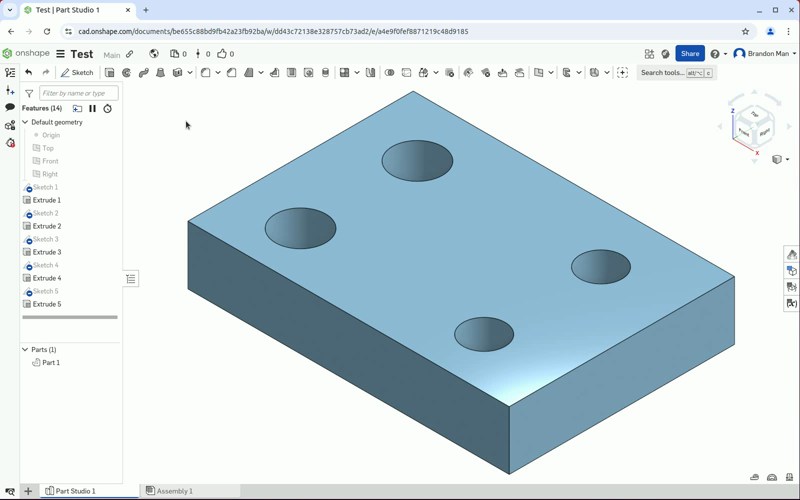
mouse_move(73, 189)
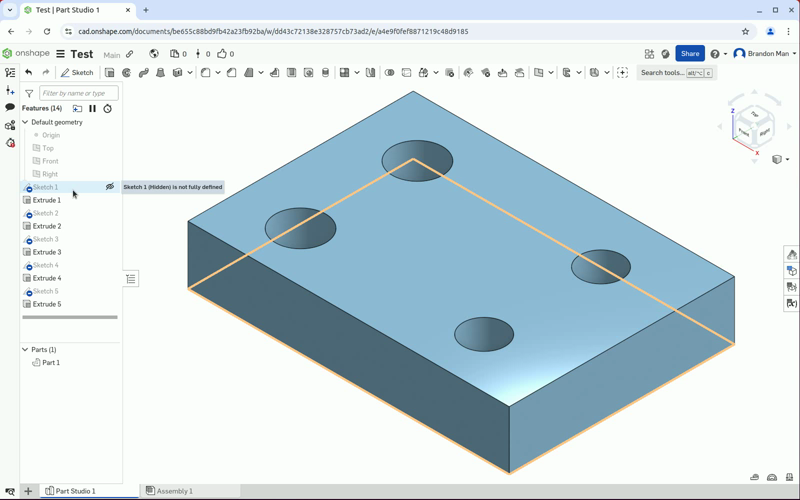
click(73, 189)